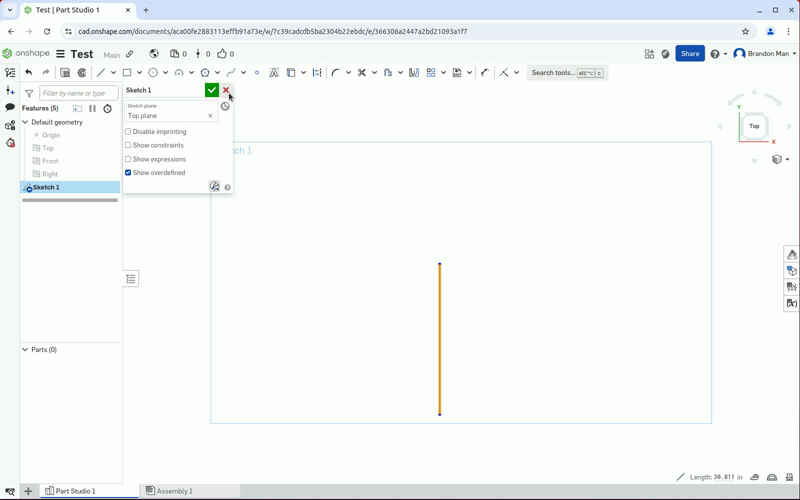
key(shift+h)
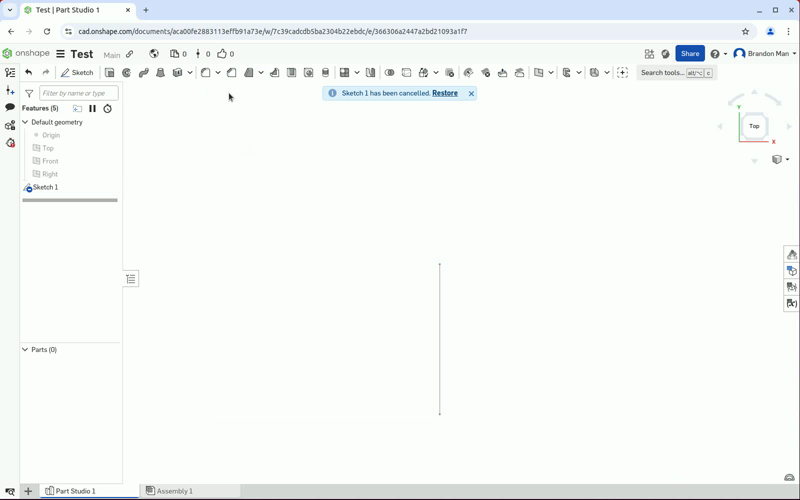
key(shift+s)
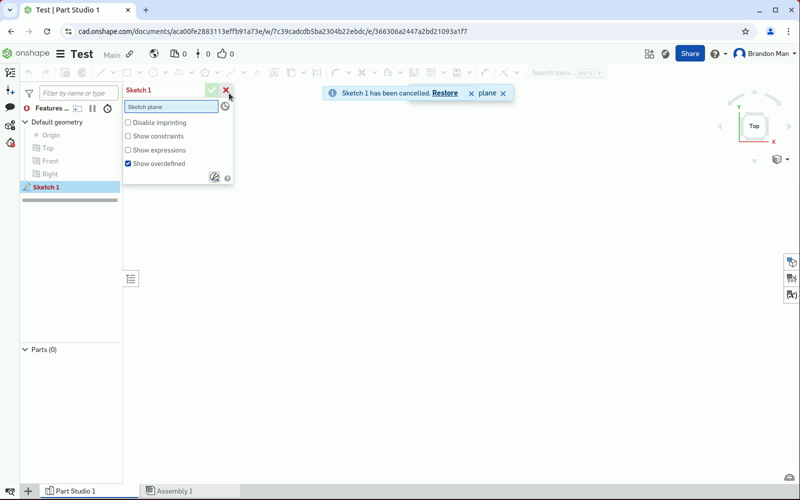
mouse_move(73, 150)
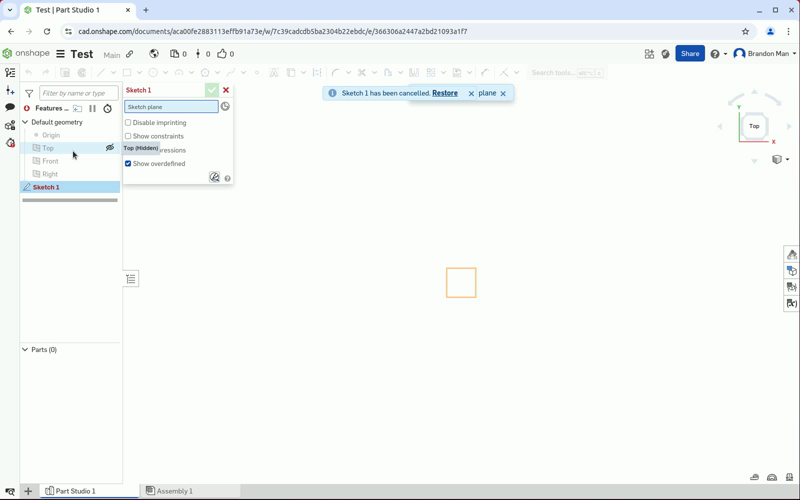
click(73, 150)
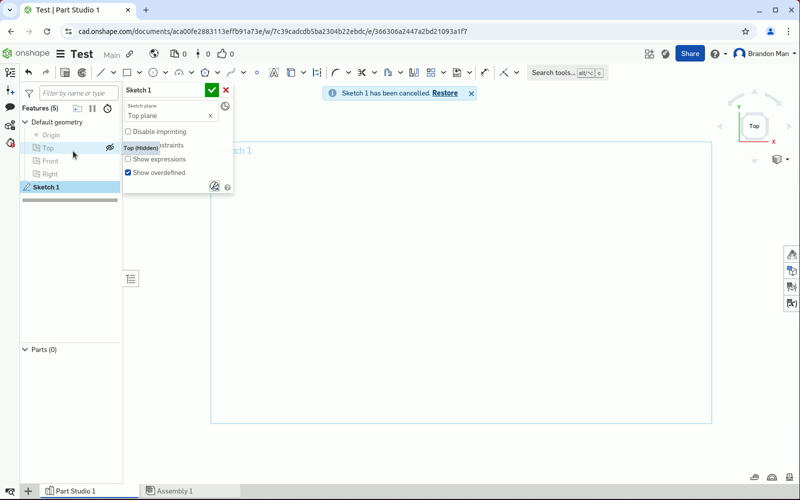
mouse_move(73, 352)
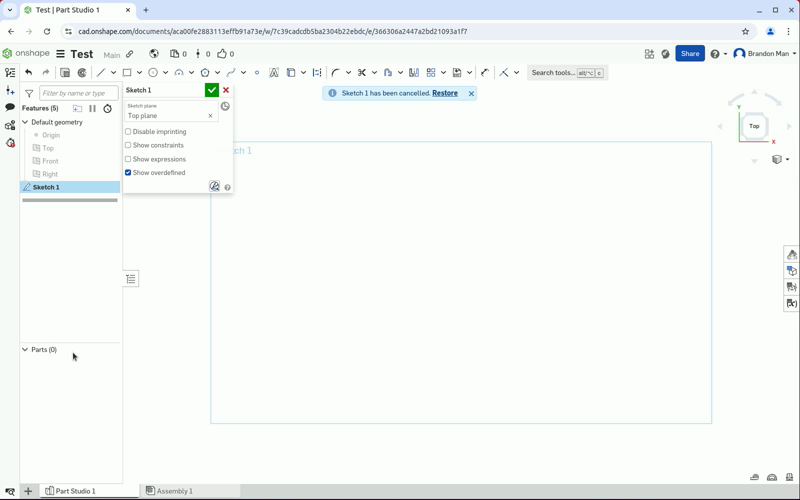
key(y)
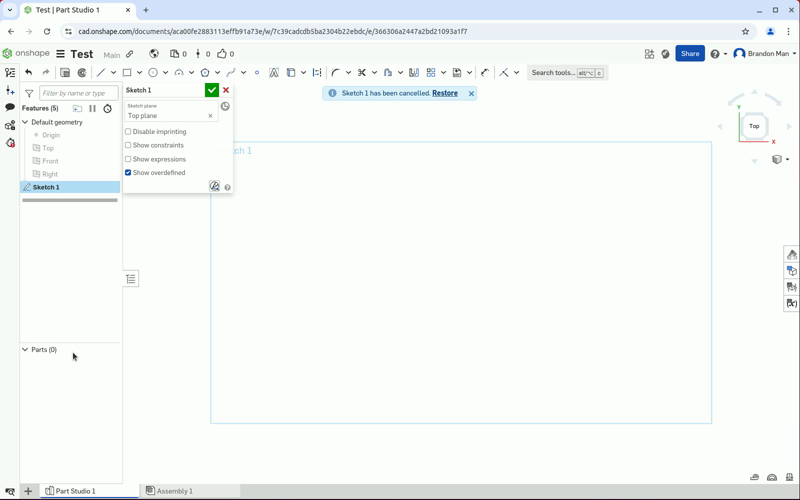
key(l)
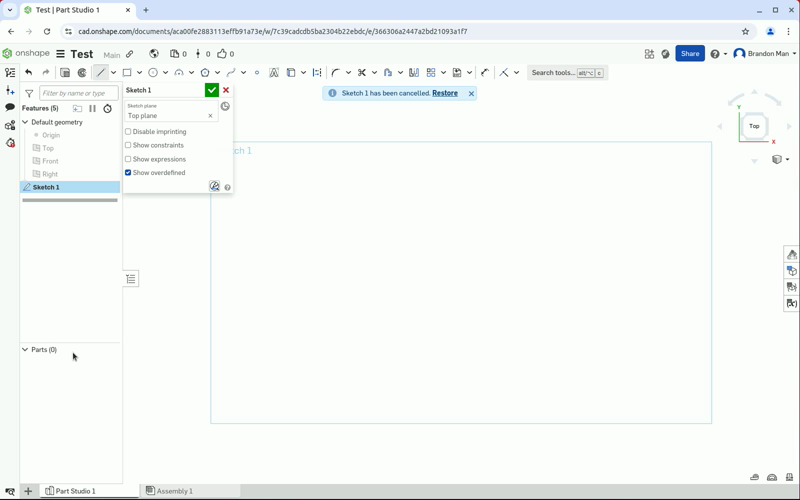
key_down(shift)
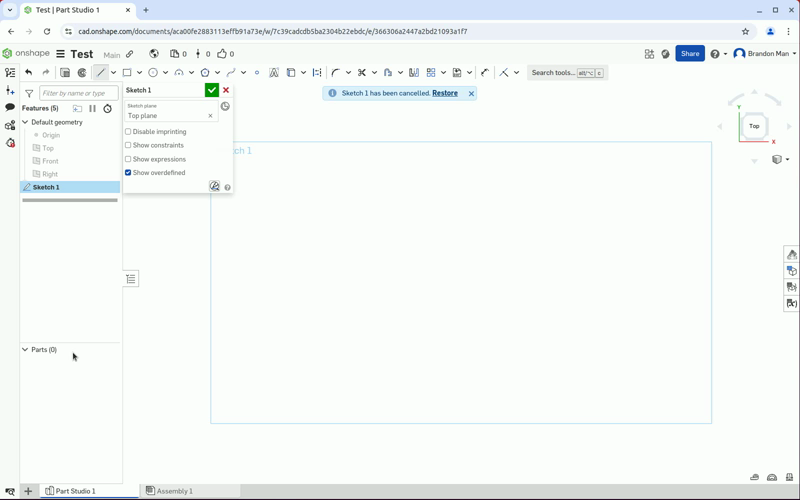
mouse_move(348, 311)
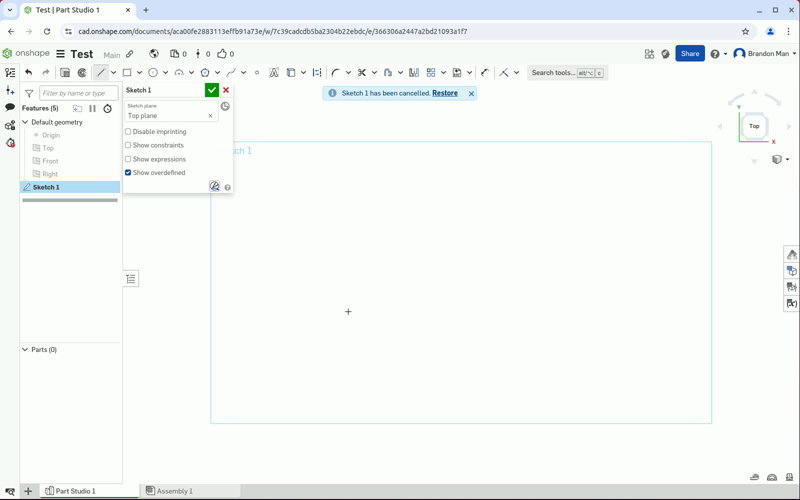
click(348, 311)
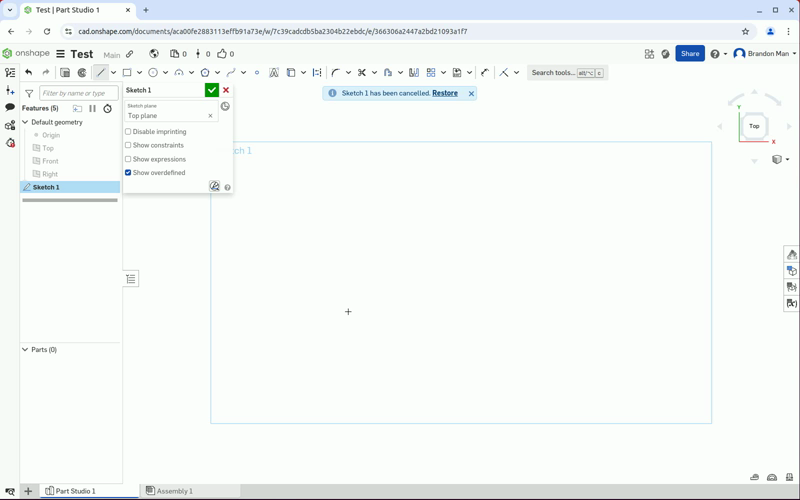
key_up(shift)
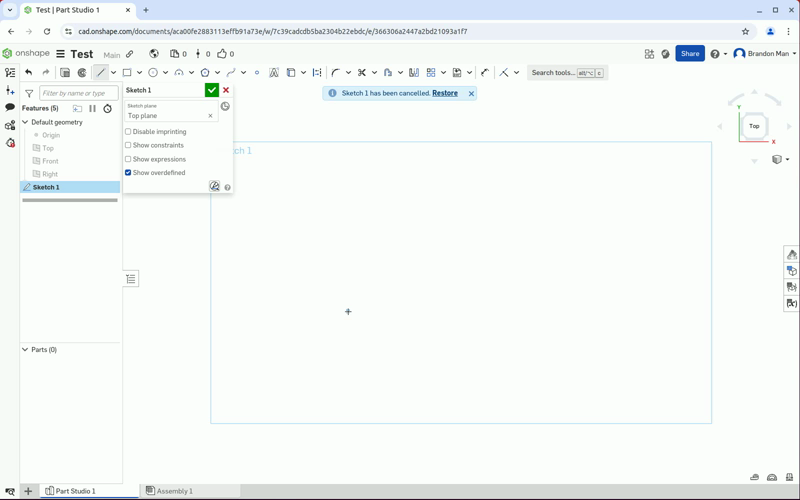
key_down(shift)
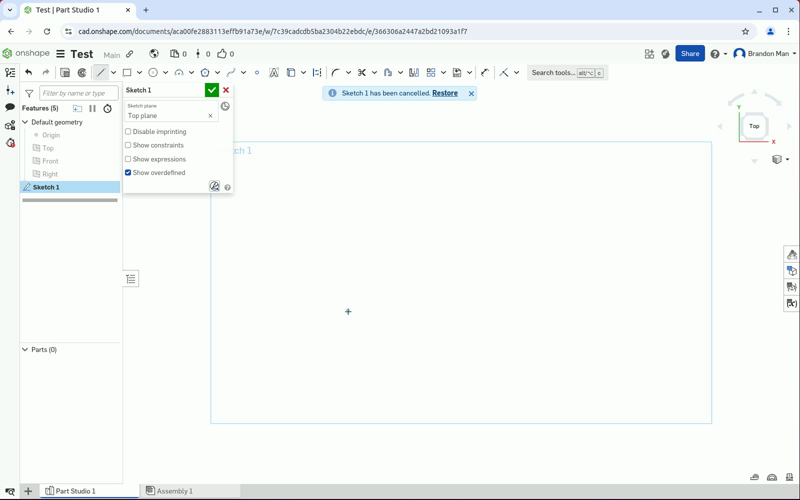
mouse_move(419, 311)
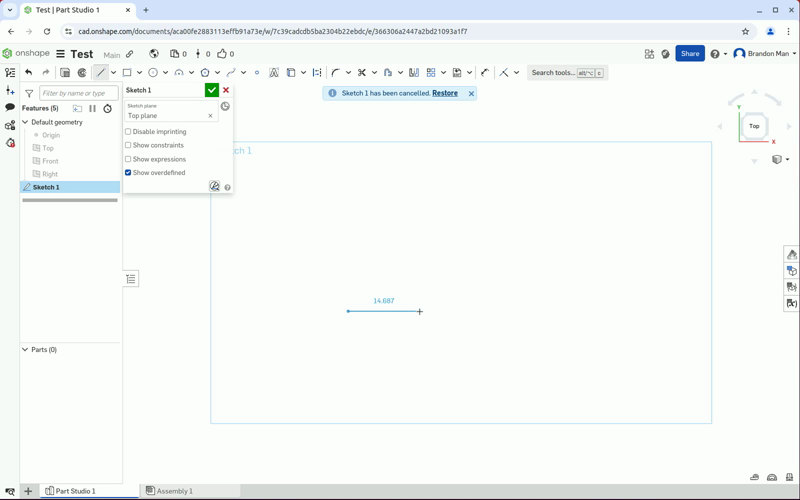
click(419, 311)
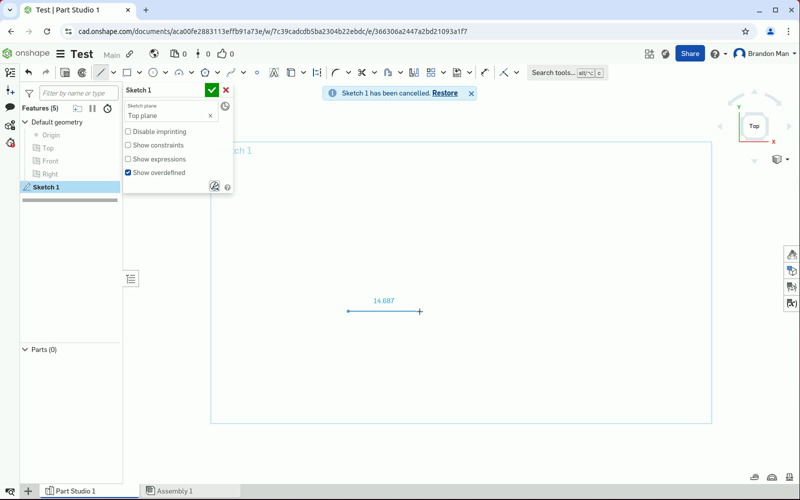
key_up(shift)
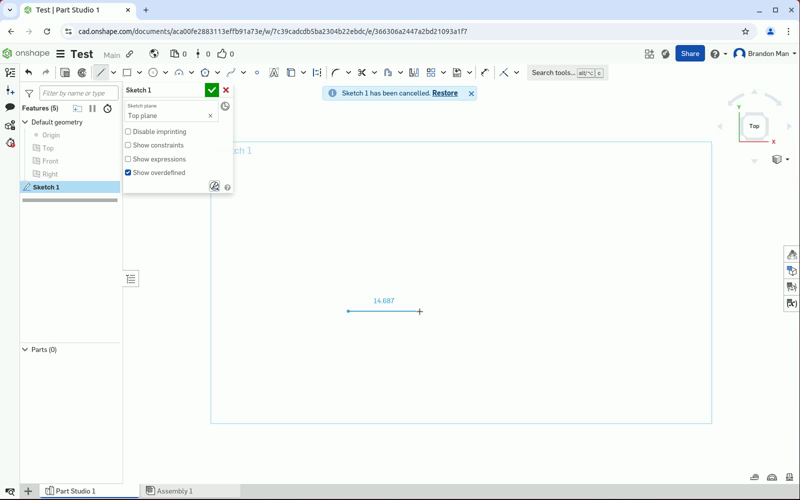
key_down(shift)
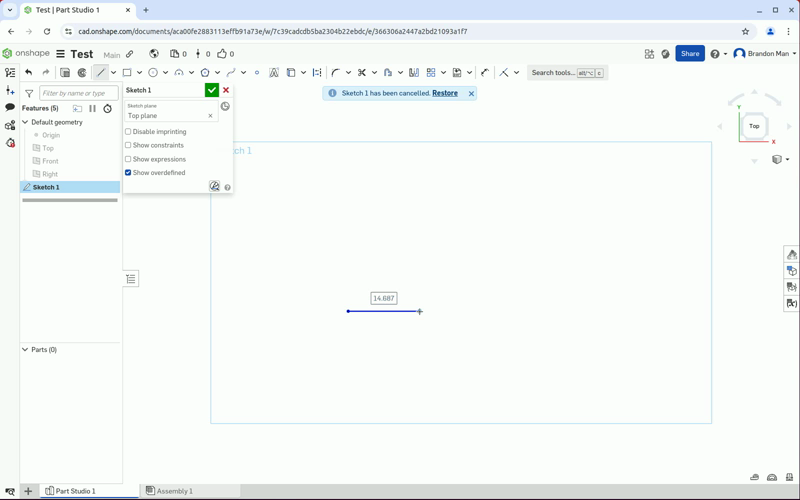
mouse_move(449, 311)
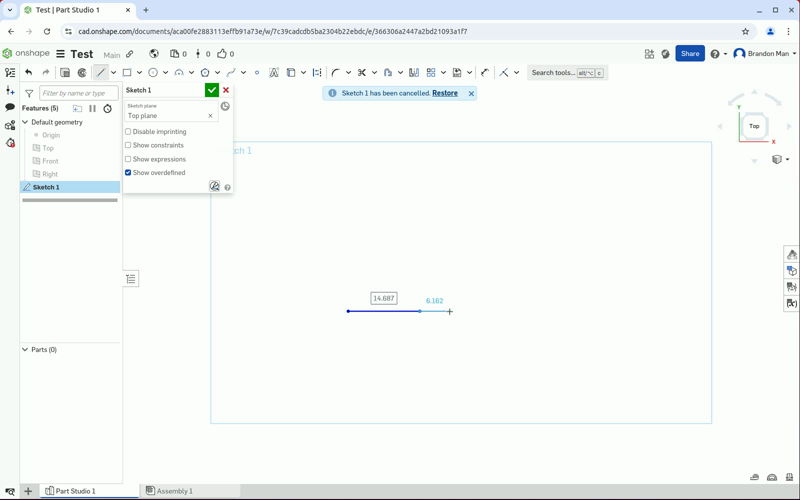
mouse_move(419, 331)
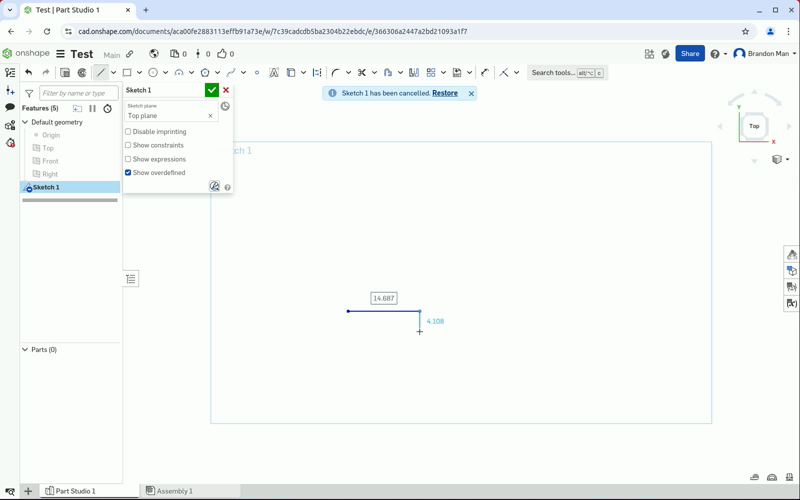
click(419, 331)
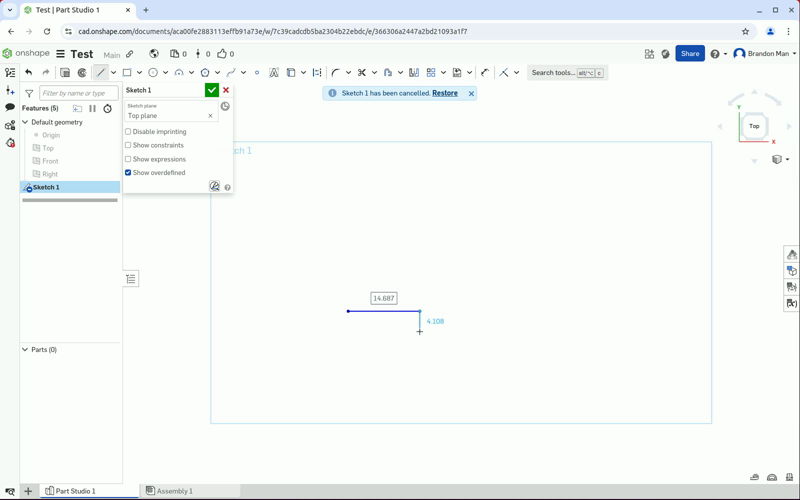
key_up(shift)
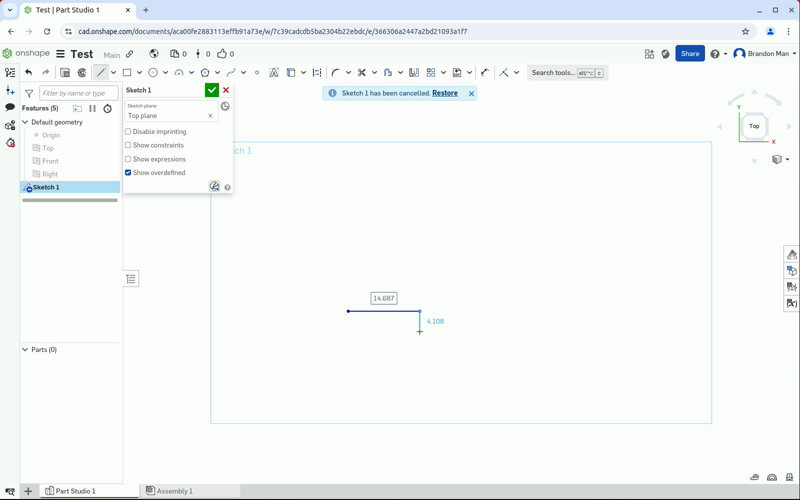
key_down(shift)
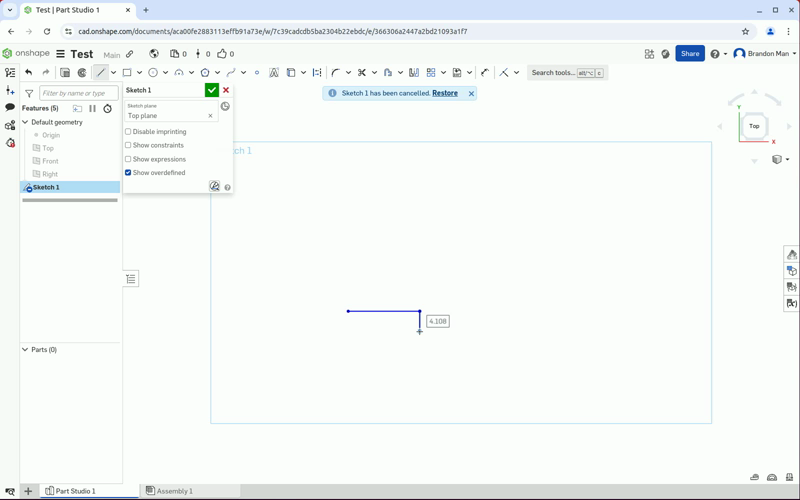
mouse_move(480, 331)
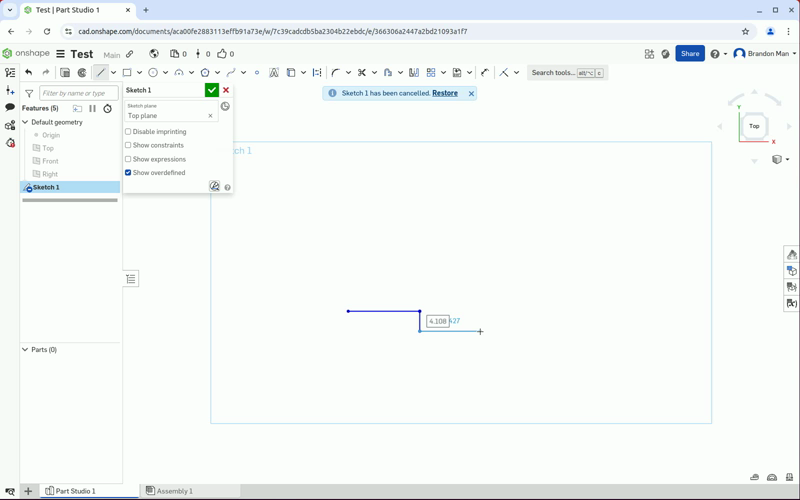
click(480, 331)
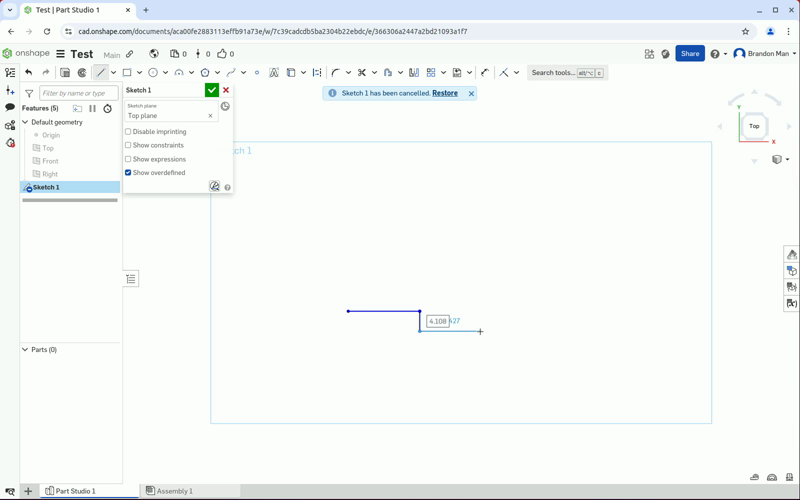
key_up(shift)
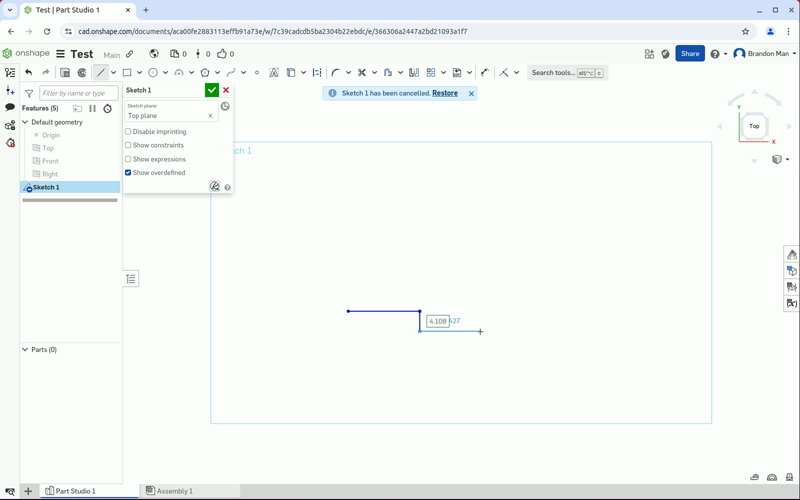
key_down(shift)
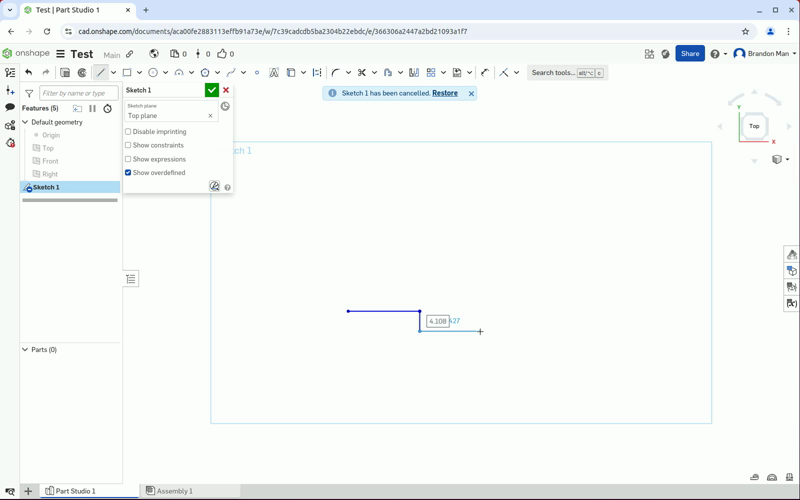
mouse_move(510, 331)
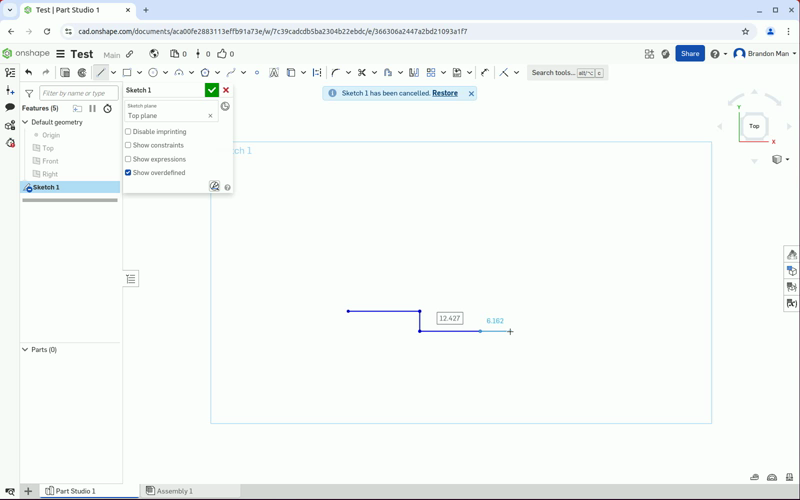
mouse_move(480, 311)
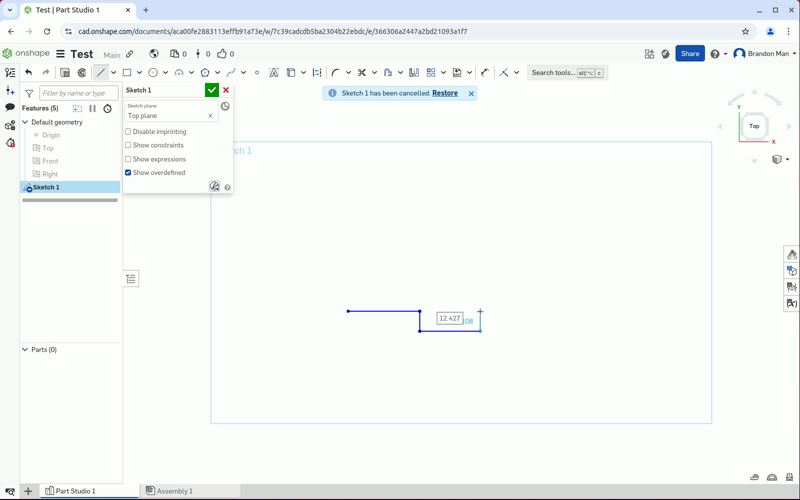
click(480, 311)
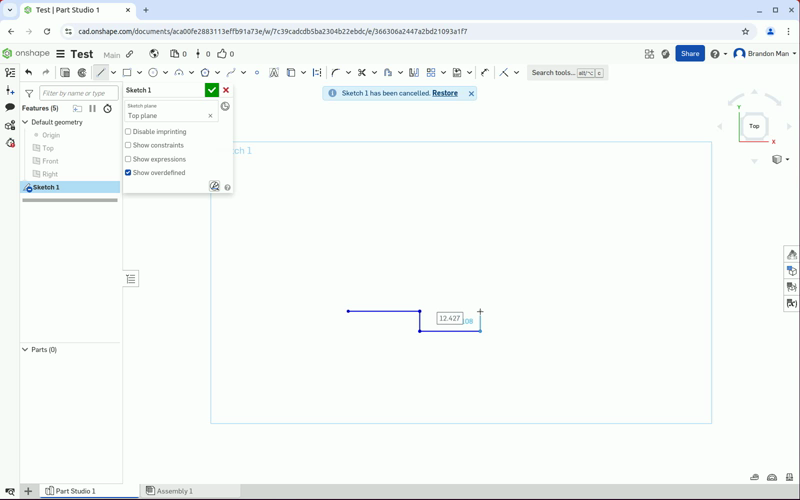
key_up(shift)
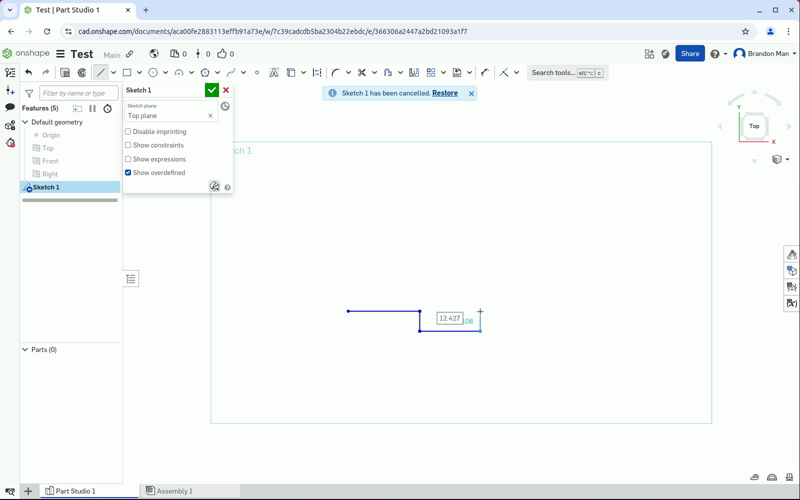
key_down(shift)
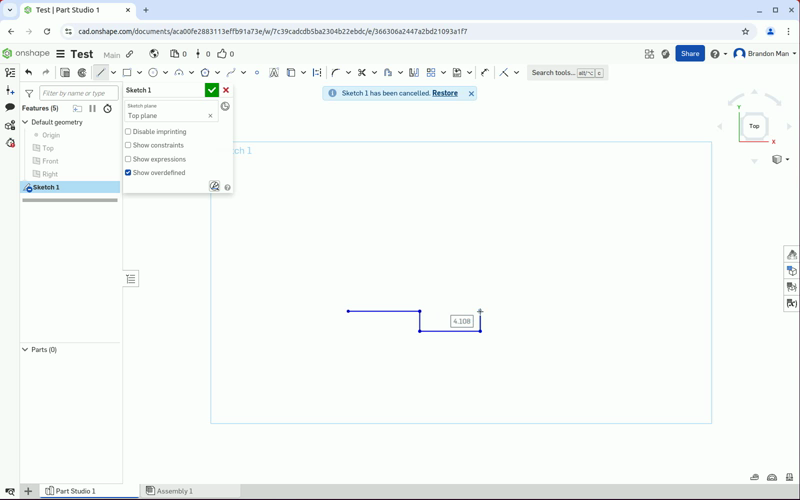
mouse_move(510, 311)
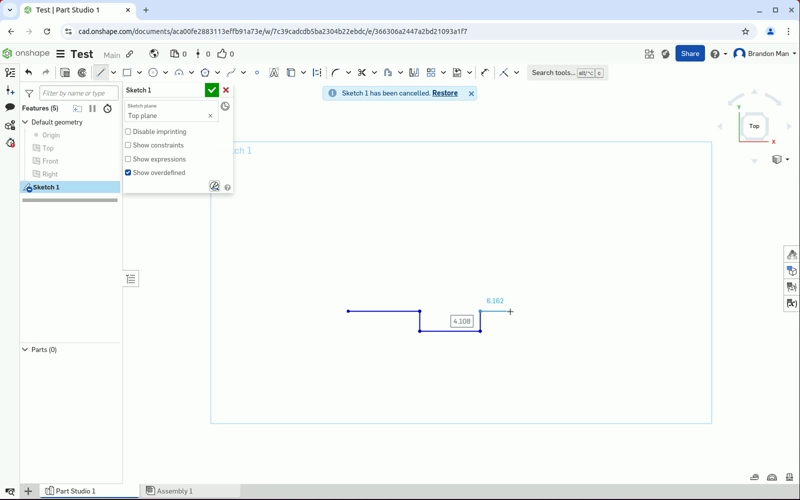
mouse_move(535, 311)
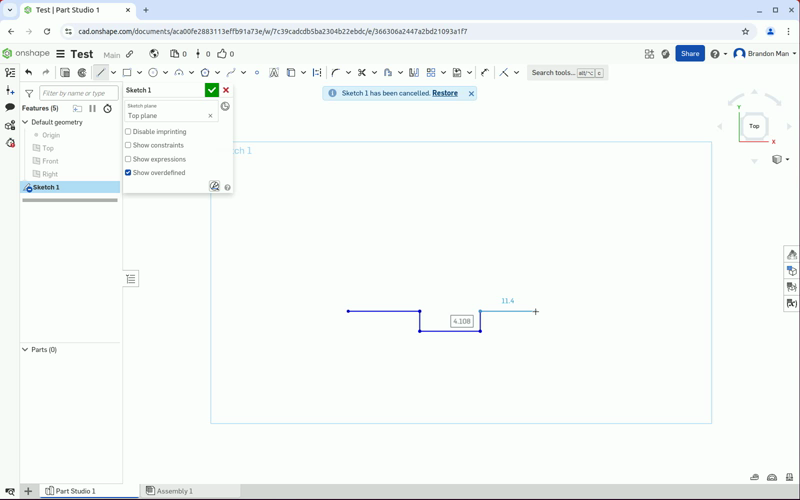
click(535, 311)
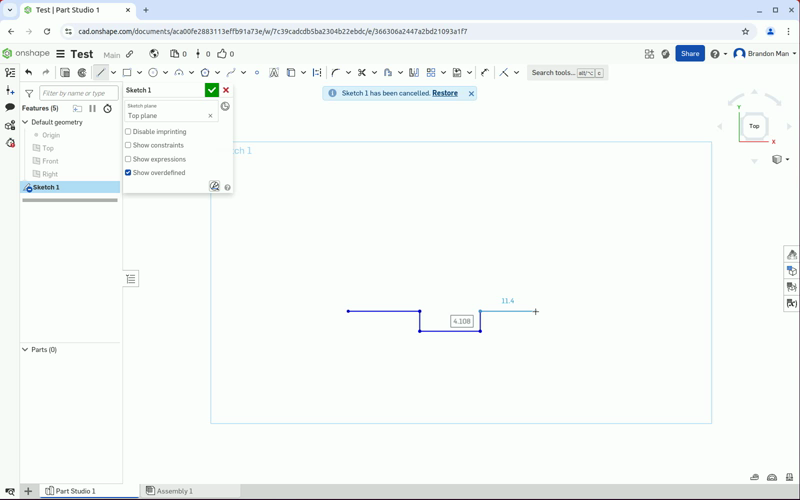
key_up(shift)
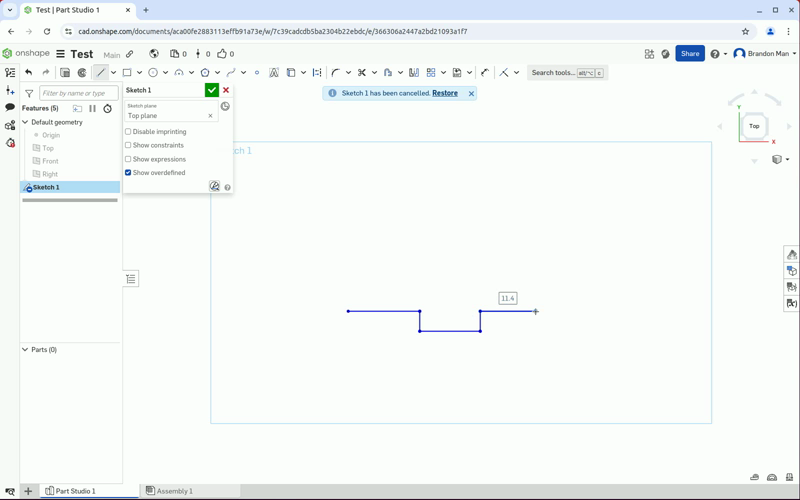
key_down(shift)
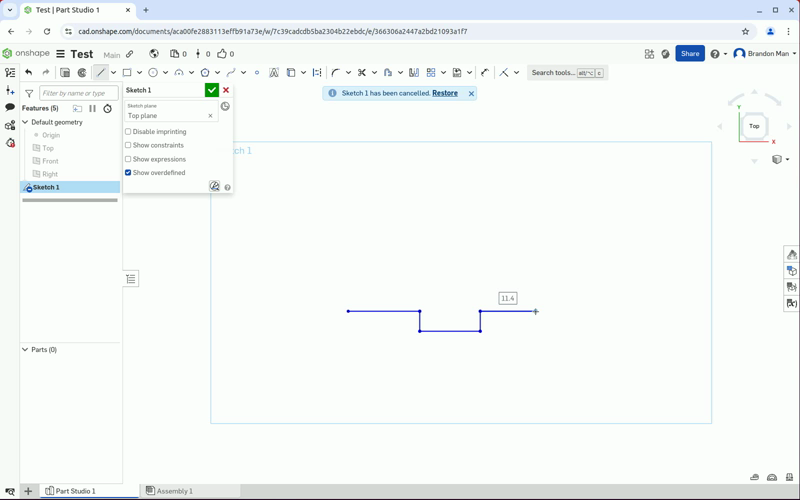
mouse_move(565, 311)
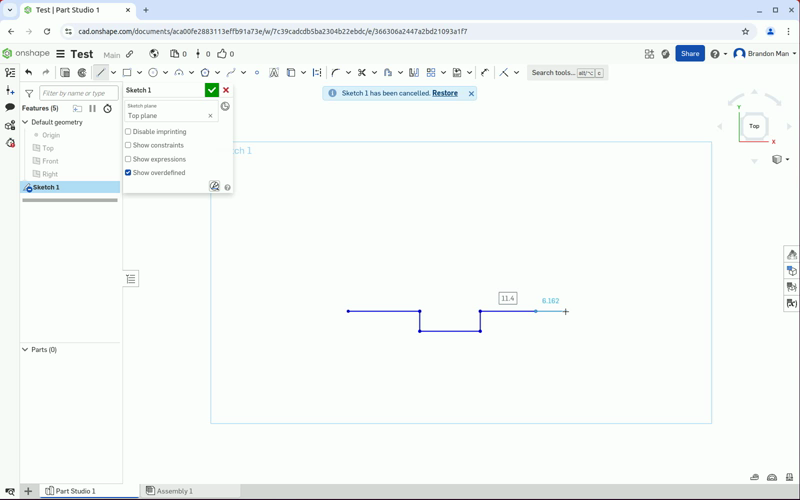
mouse_move(560, 268)
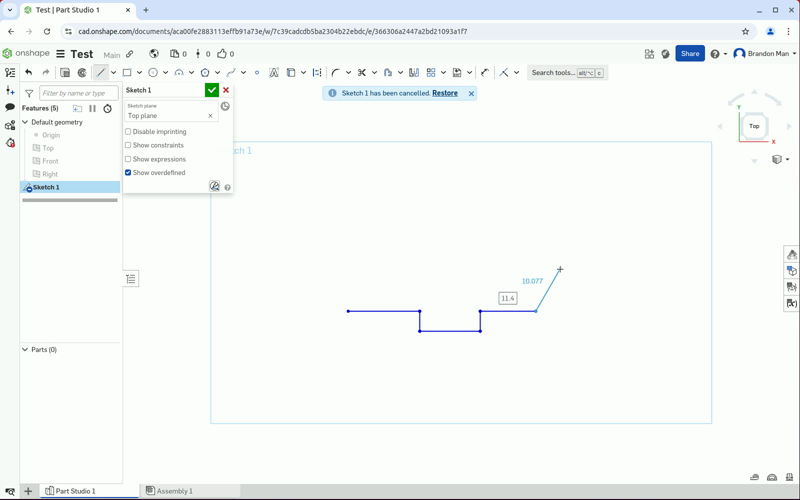
click(560, 268)
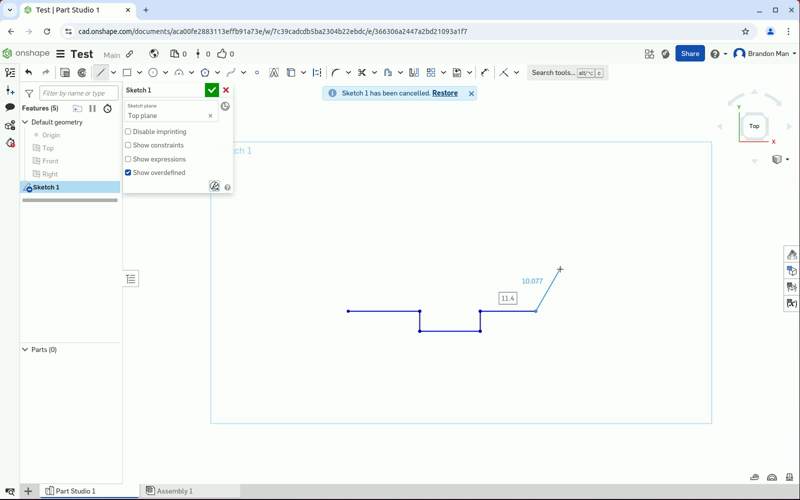
key_up(shift)
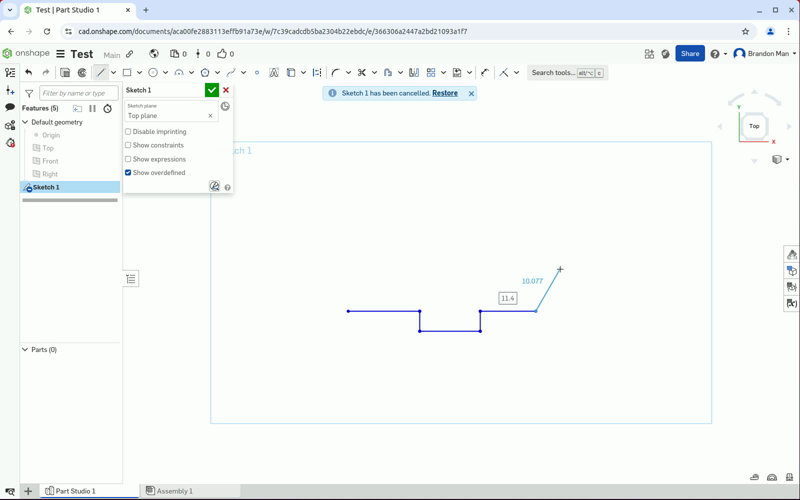
key_down(shift)
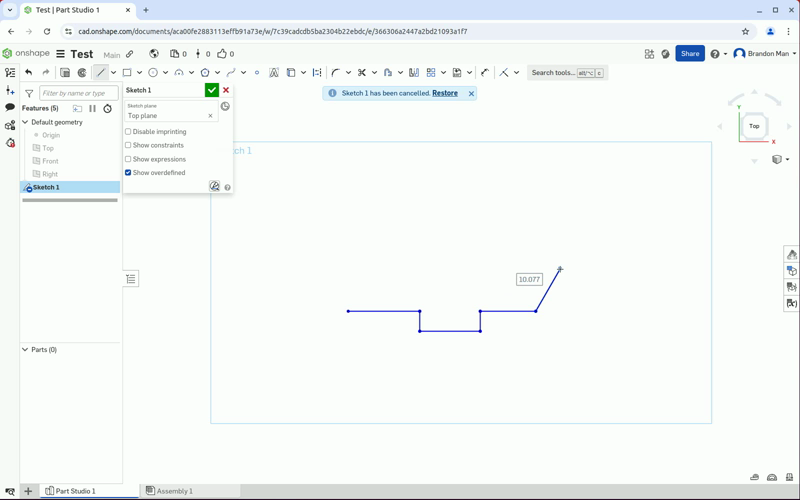
mouse_move(484, 268)
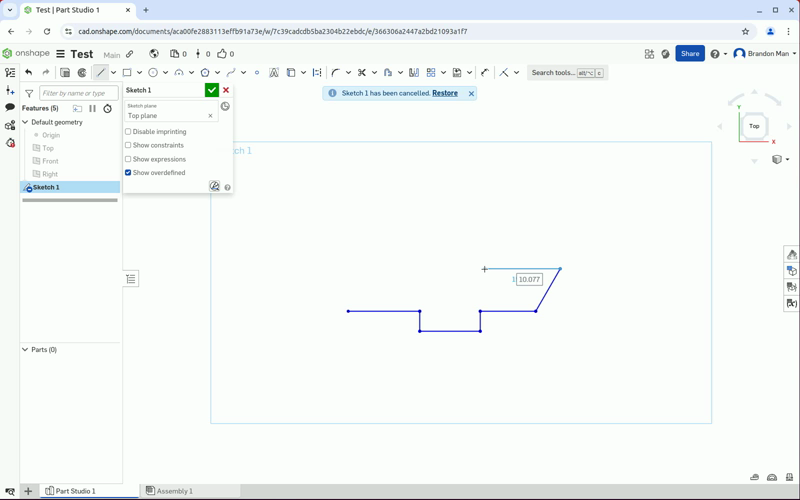
click(484, 268)
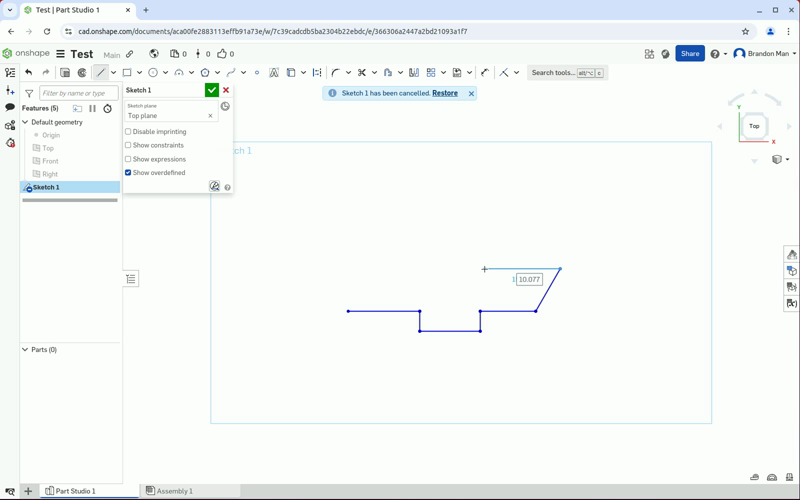
key_up(shift)
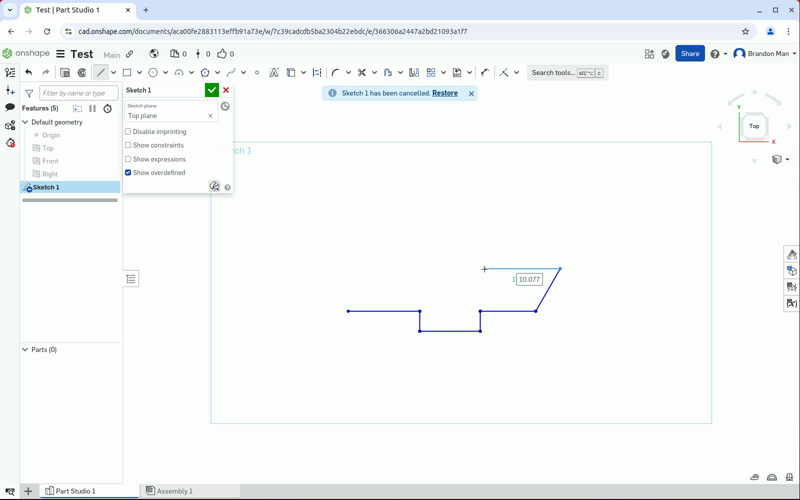
key_down(shift)
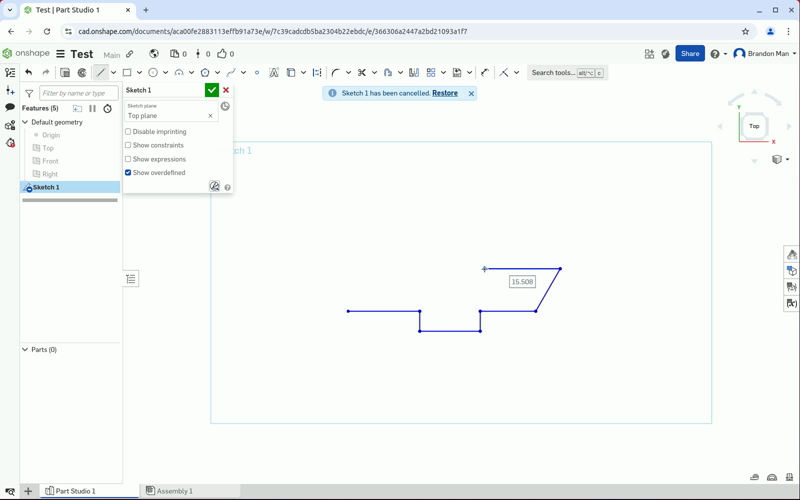
mouse_move(514, 268)
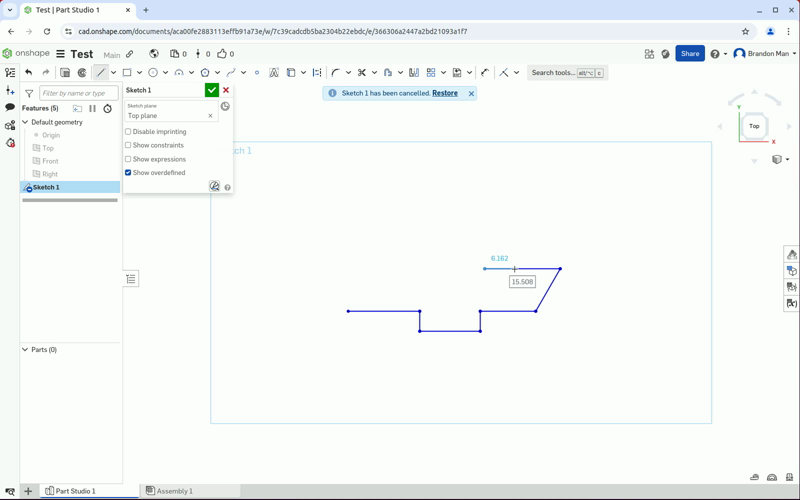
mouse_move(484, 250)
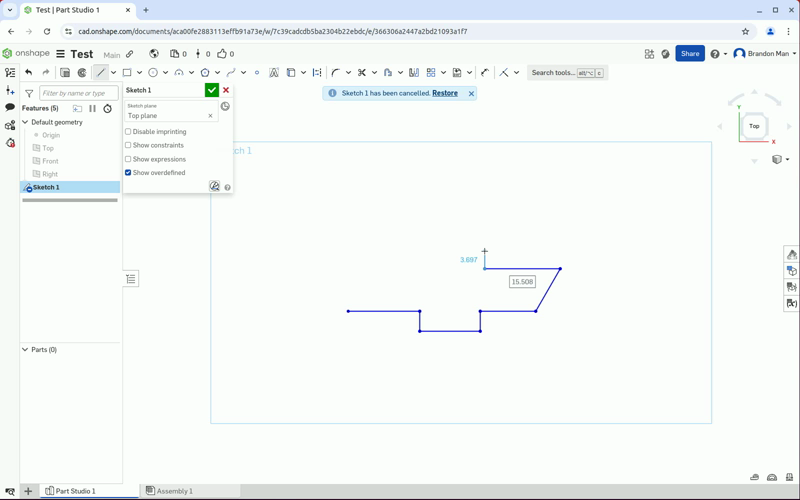
click(484, 250)
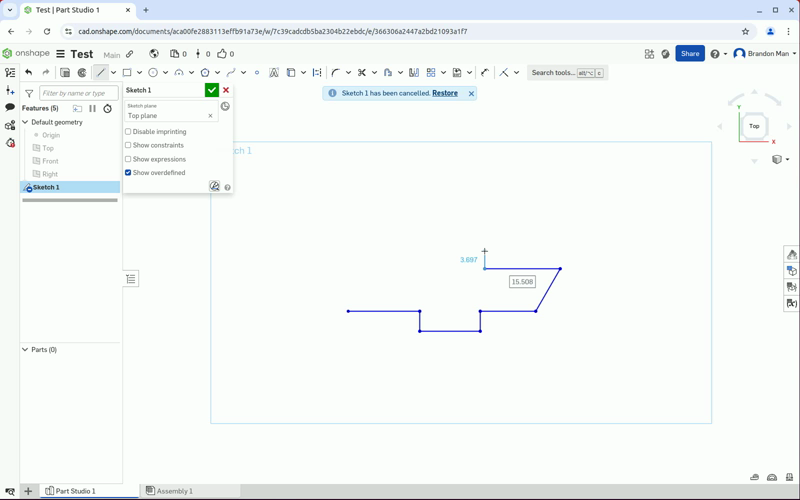
key_up(shift)
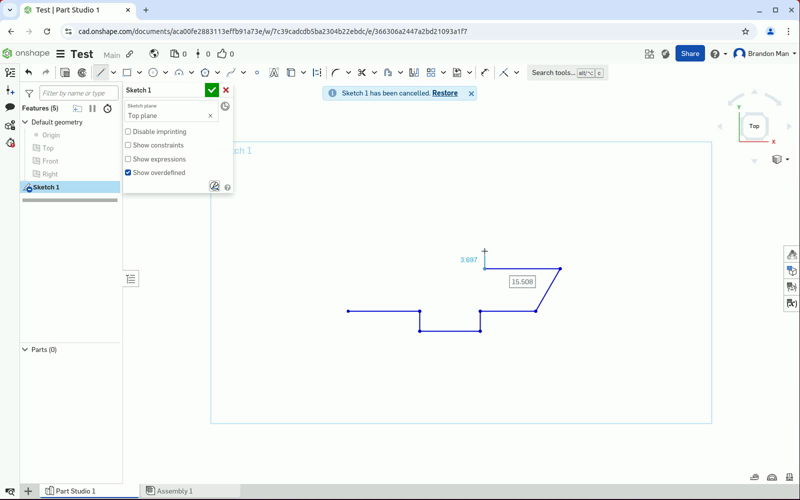
key_down(shift)
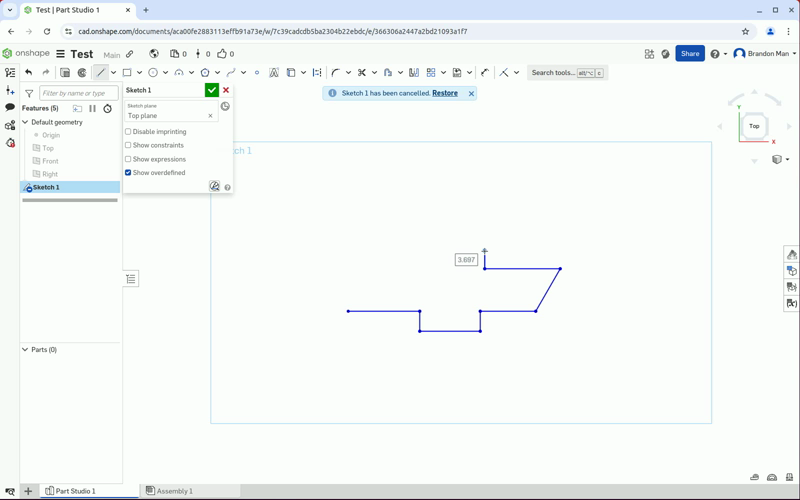
mouse_move(424, 250)
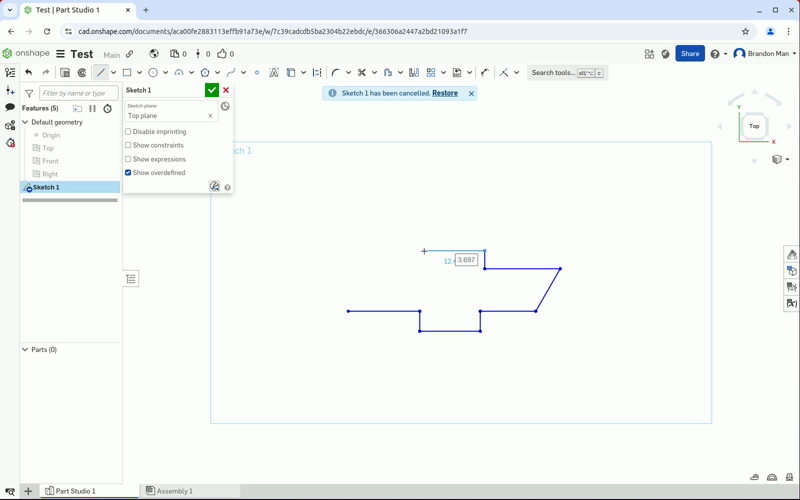
click(424, 250)
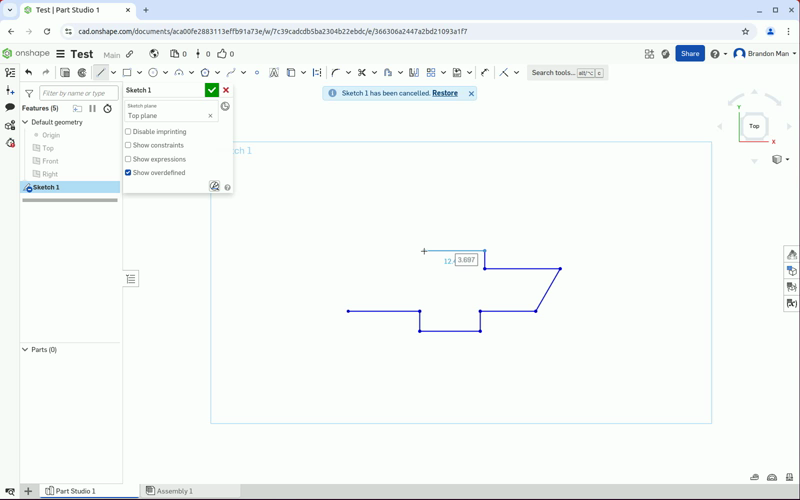
key_up(shift)
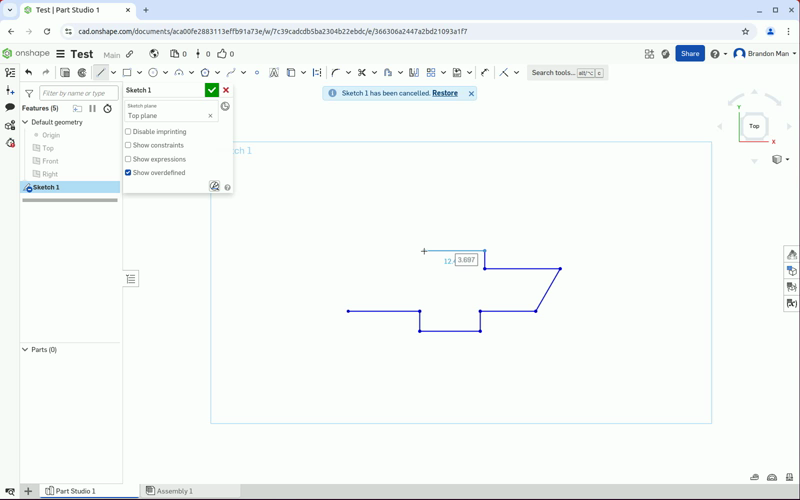
key_down(shift)
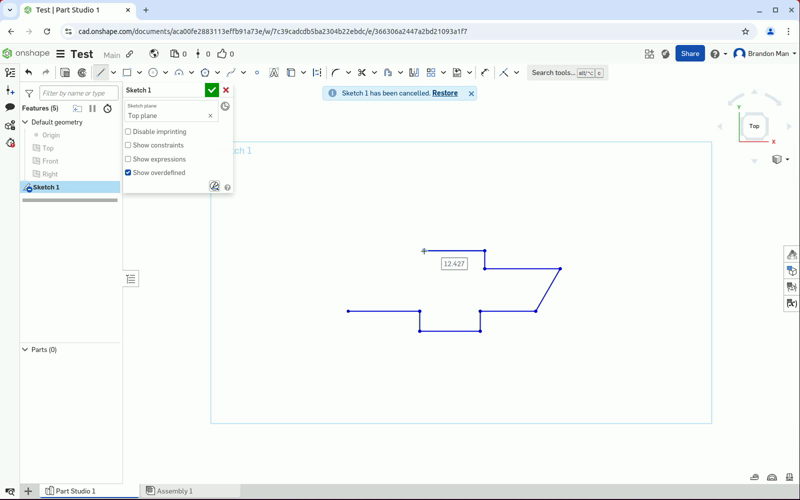
mouse_move(454, 250)
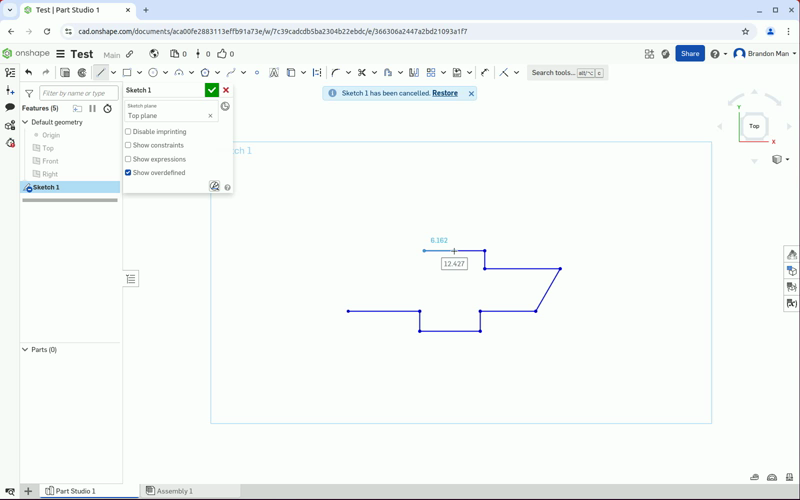
mouse_move(424, 268)
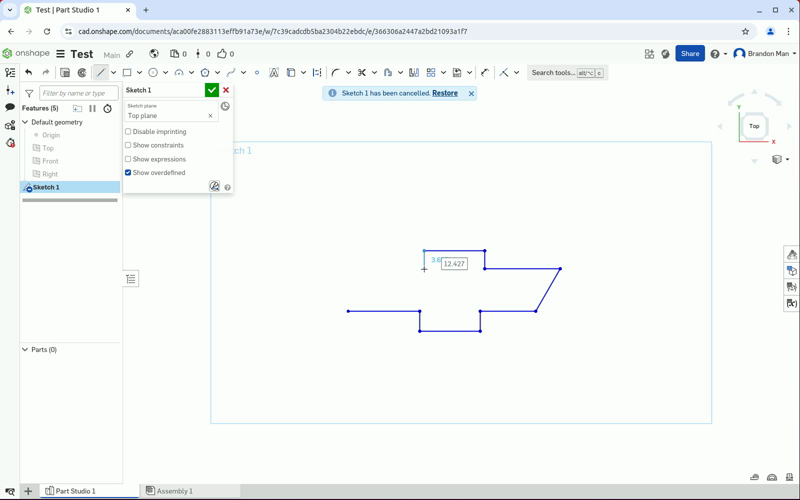
click(424, 268)
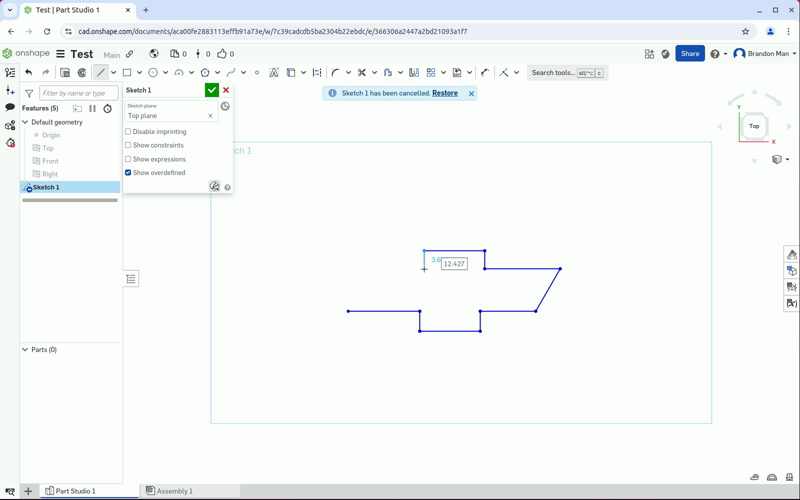
key_up(shift)
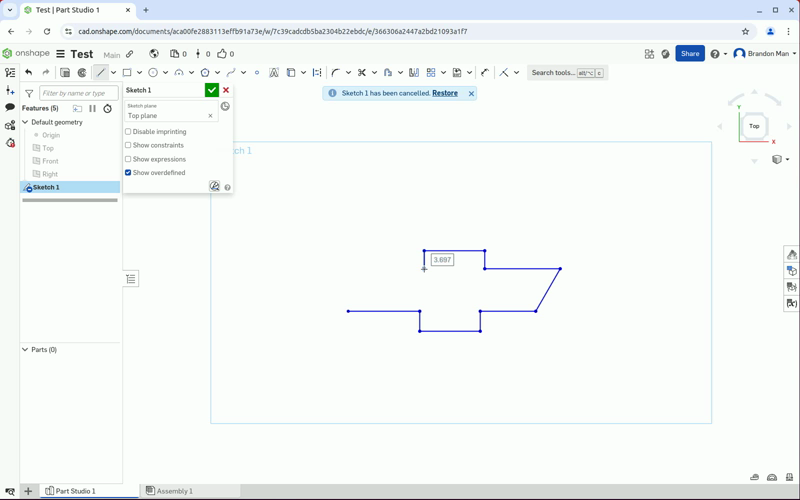
key_down(shift)
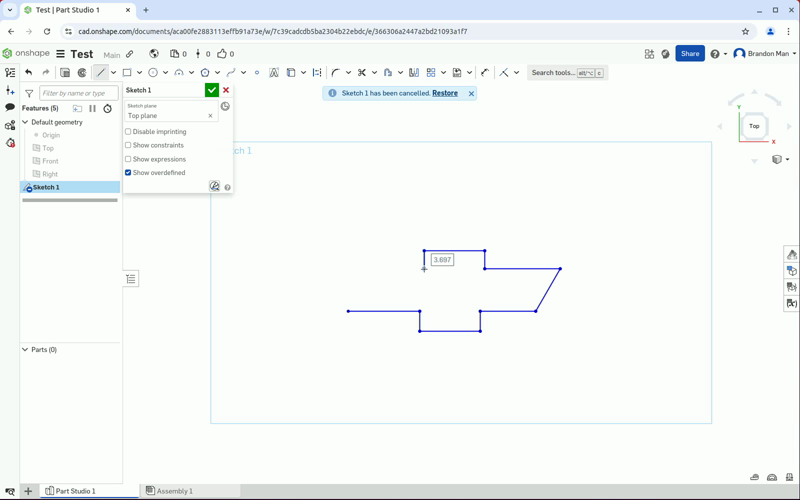
mouse_move(454, 268)
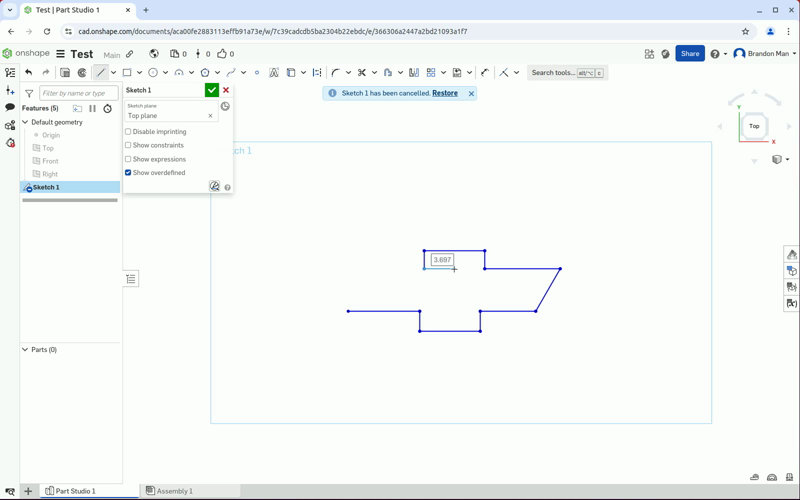
mouse_move(379, 268)
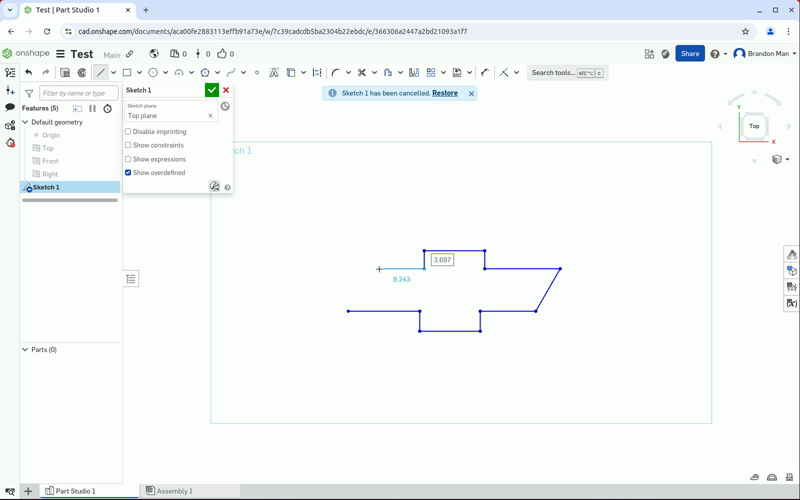
click(379, 268)
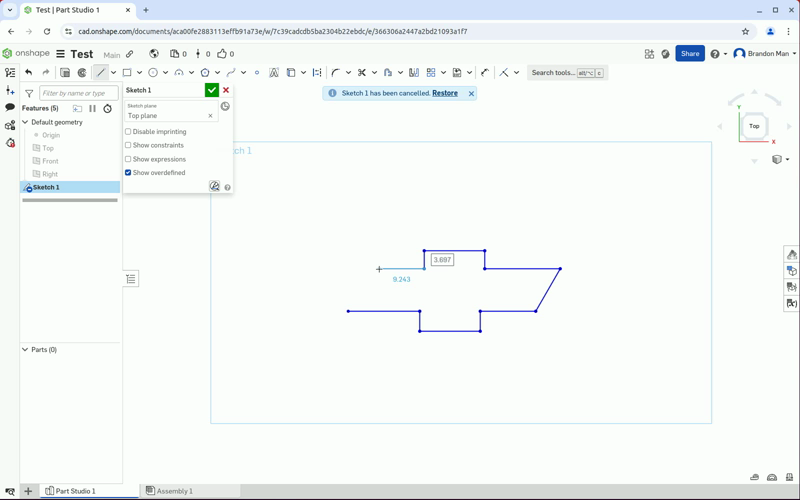
key_up(shift)
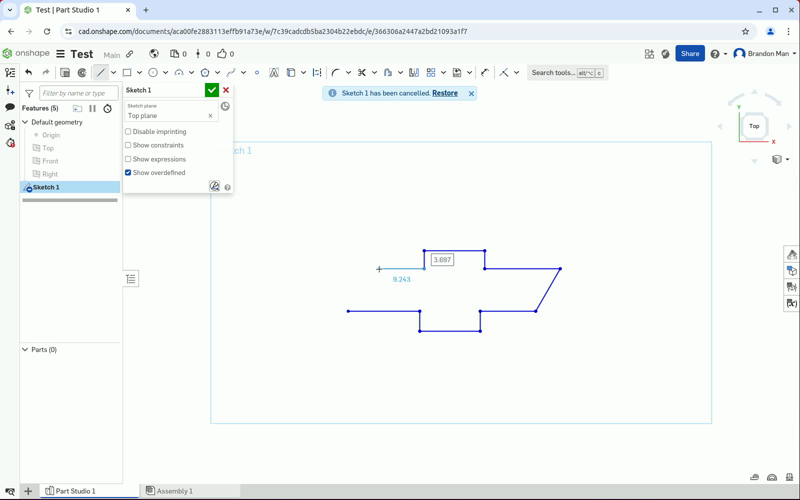
mouse_move(409, 268)
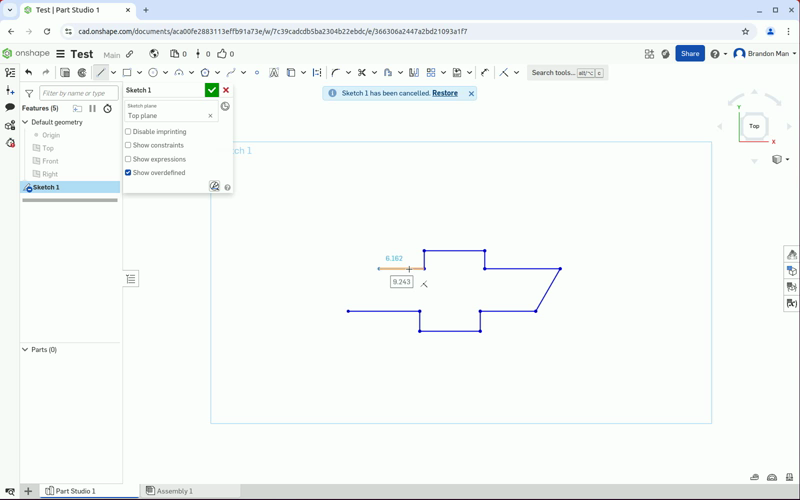
key_down(shift)
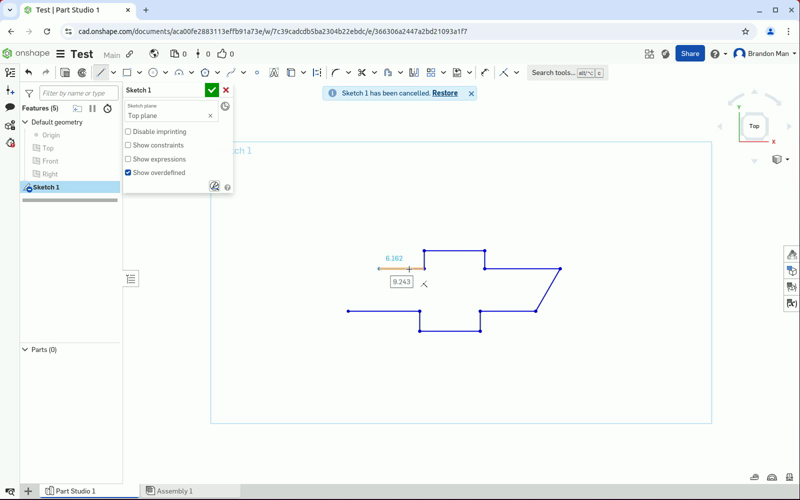
mouse_move(348, 311)
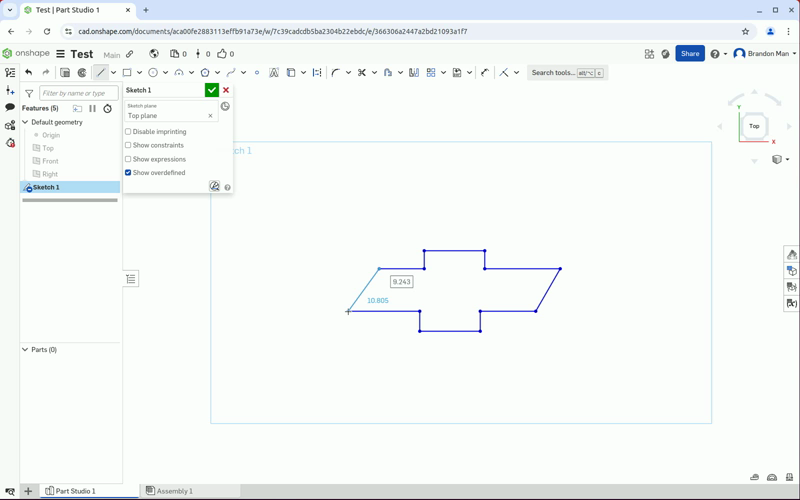
key_up(shift)
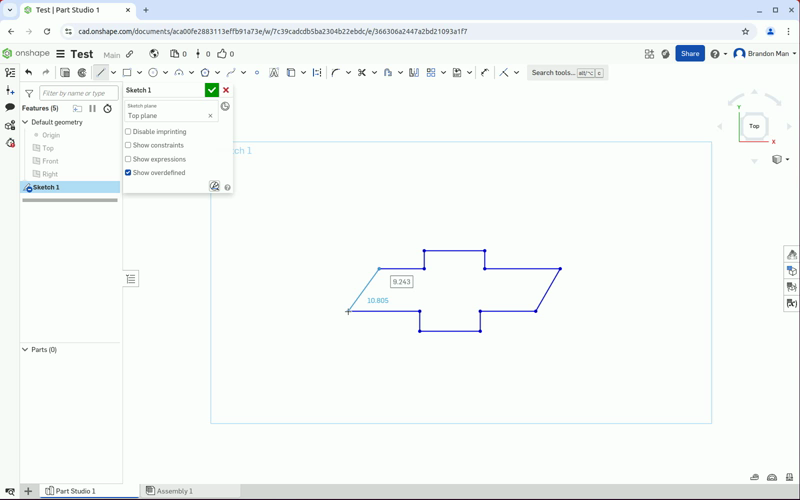
click(348, 311)
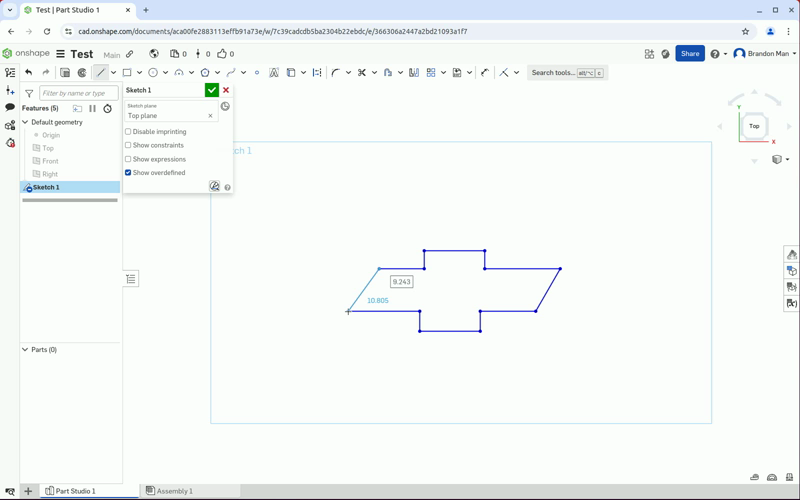
key(esc)
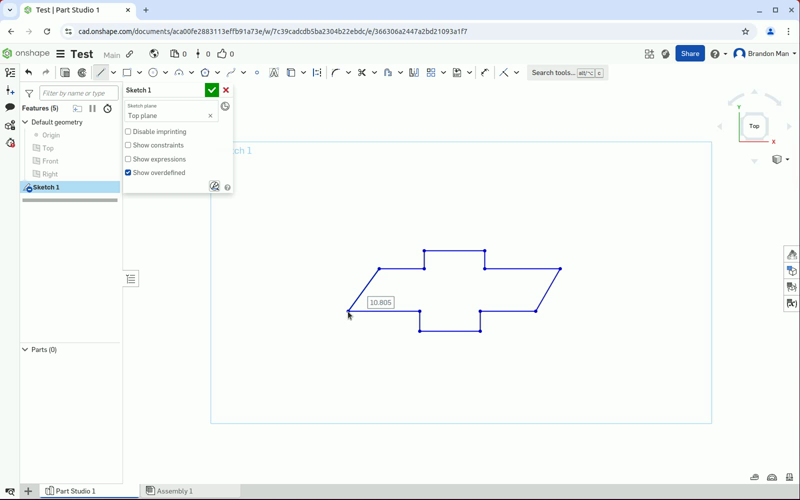
mouse_move(473, 297)
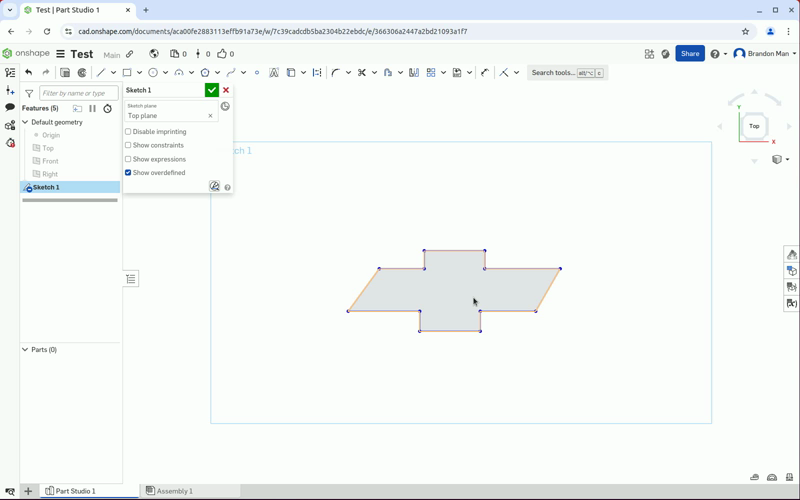
click(473, 297)
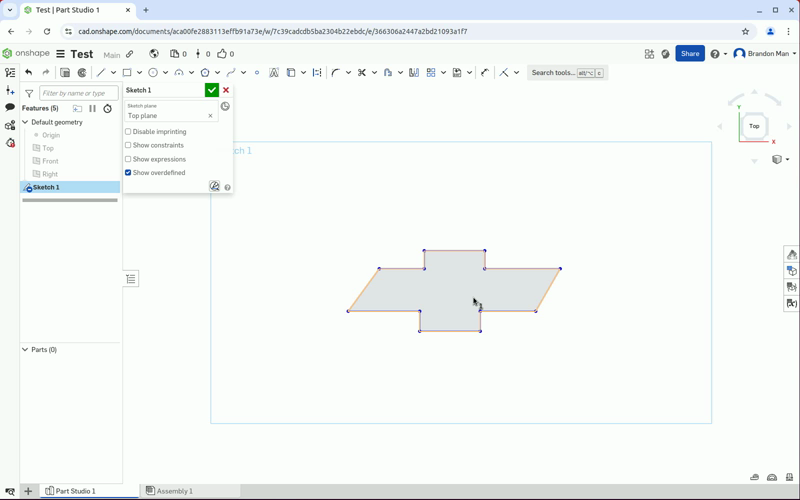
mouse_move(73, 352)
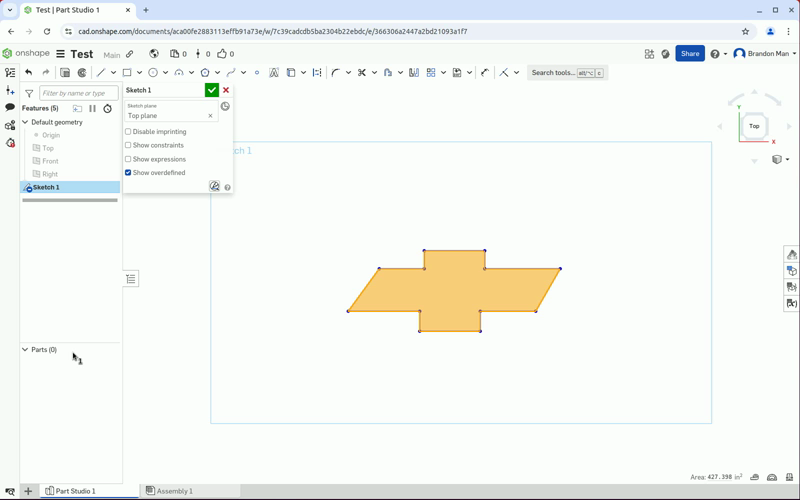
key(shift+y)
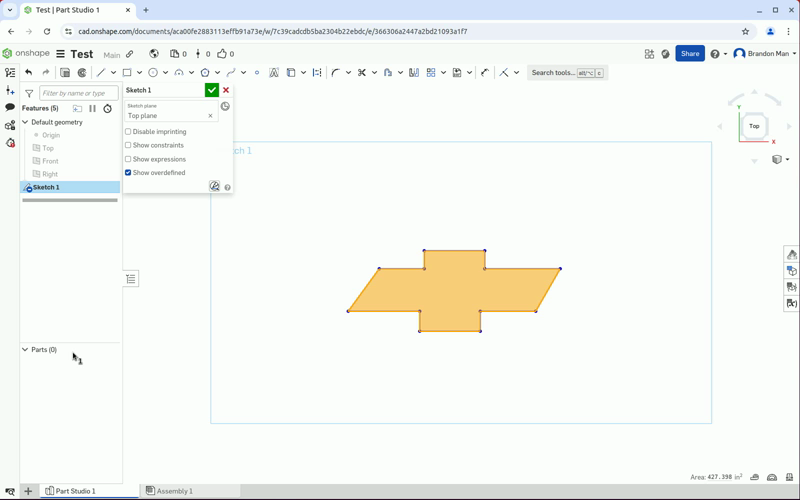
key(shift+e)
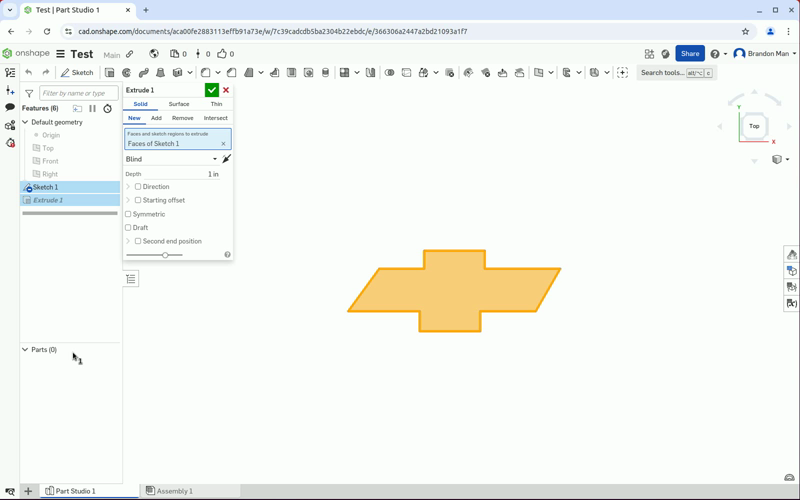
mouse_move(143, 106)
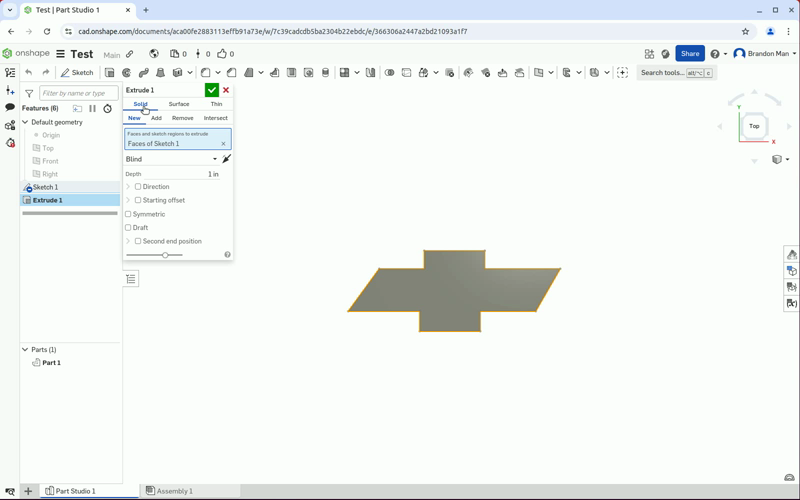
click(143, 106)
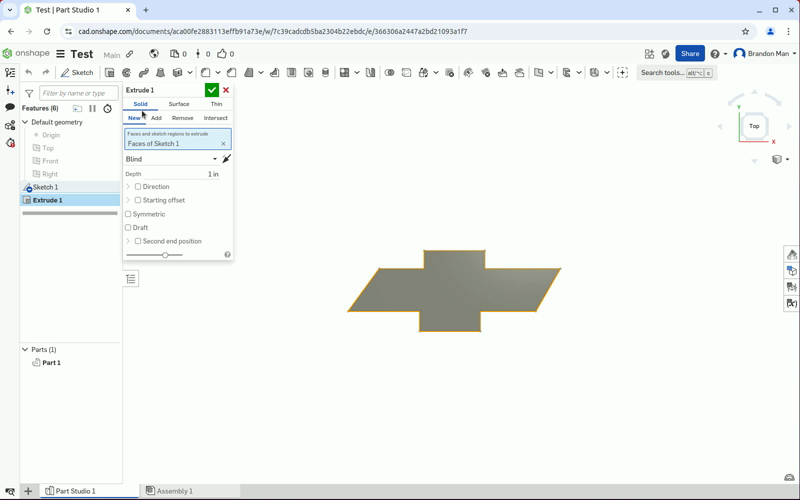
mouse_move(137, 120)
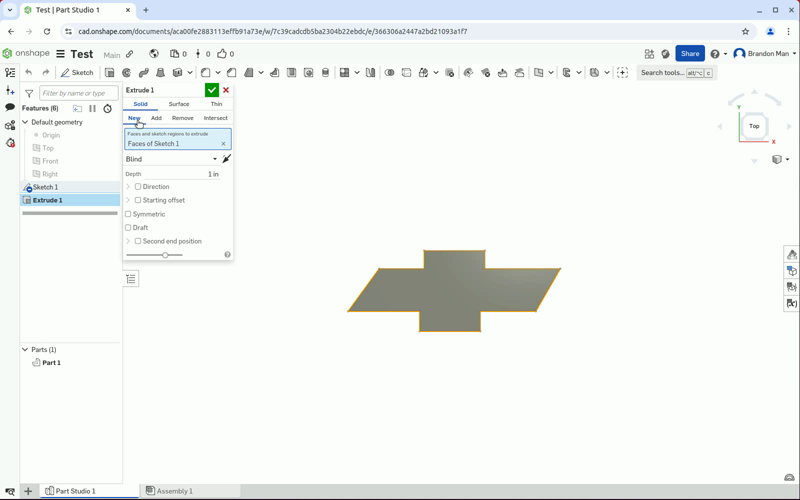
click(137, 120)
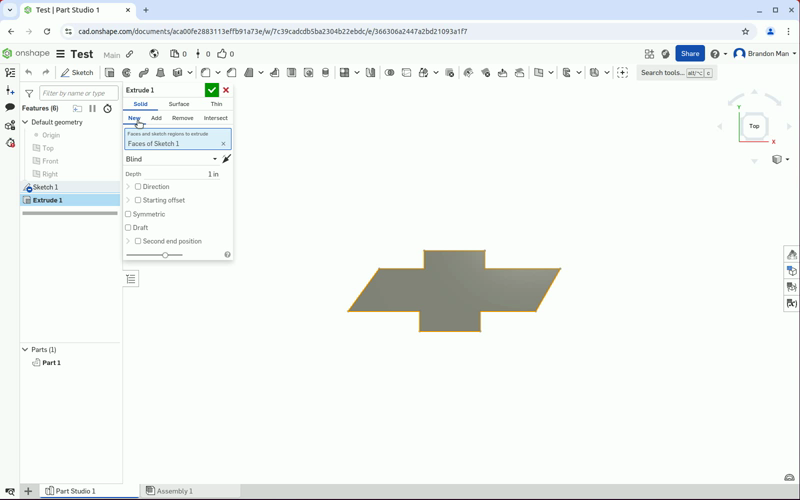
key(tab, 4)
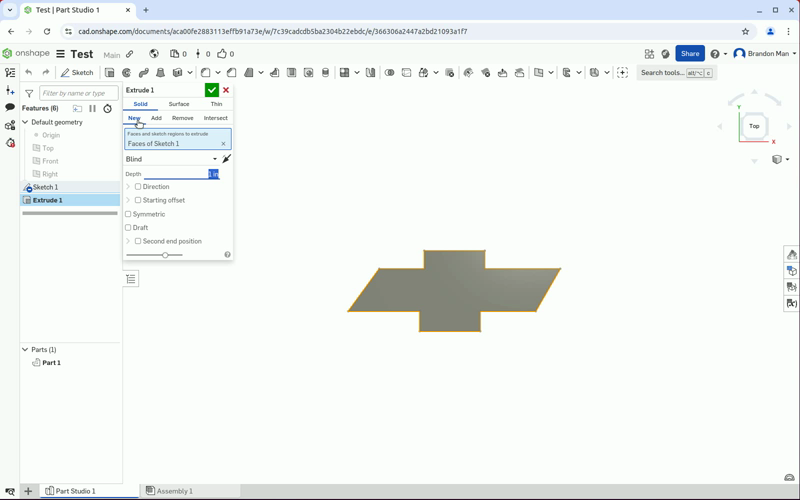
text(2.648)
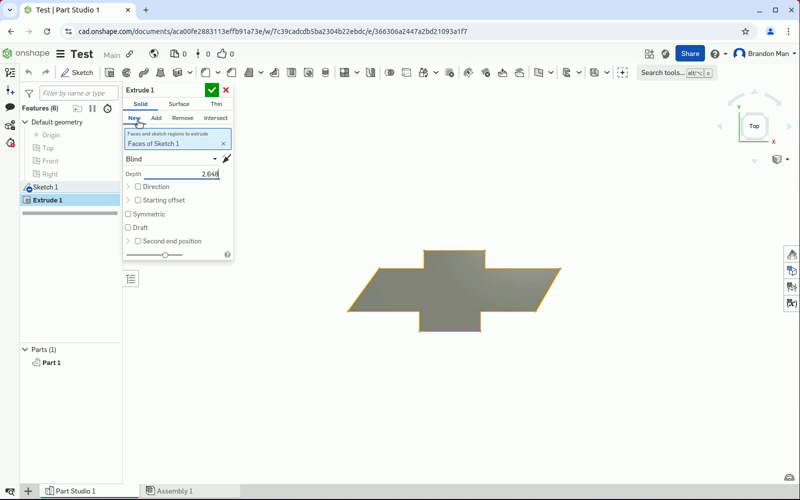
key(enter)
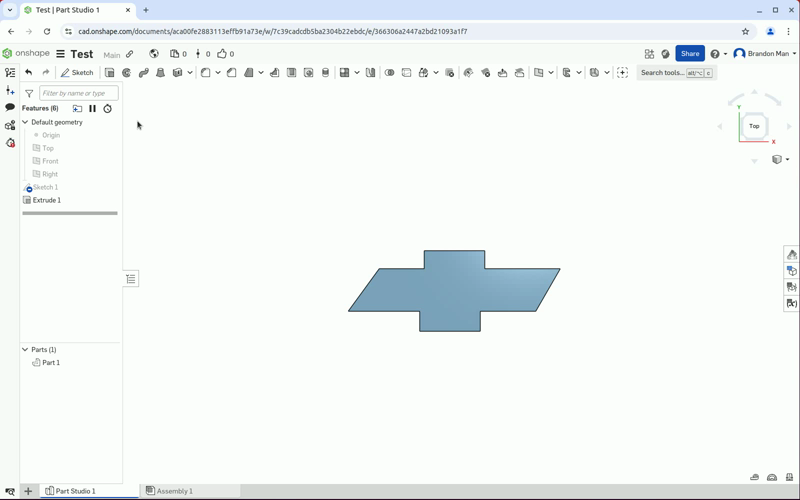
key(shift+h)
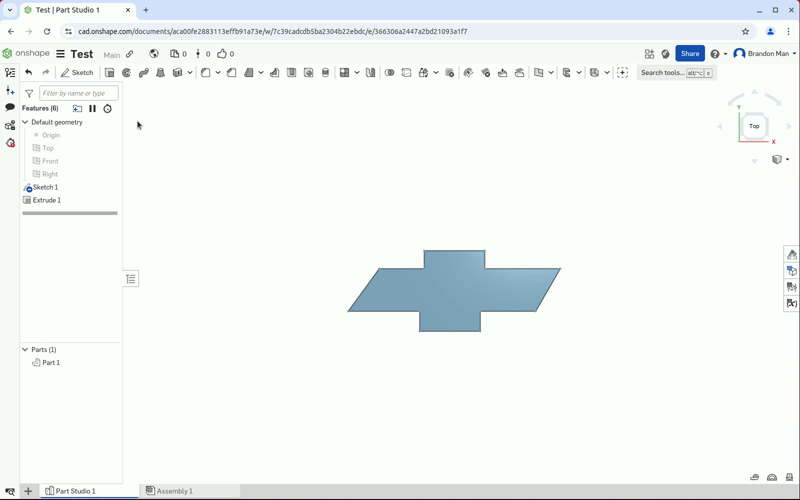
key(shift+h)
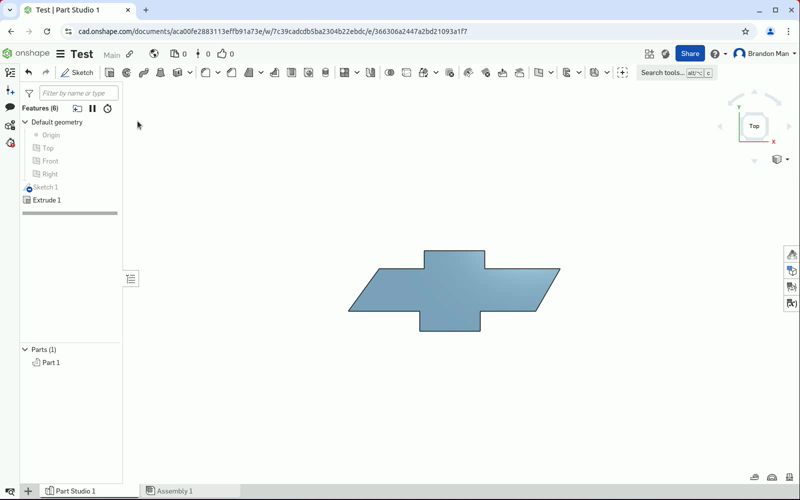
mouse_move(73, 189)
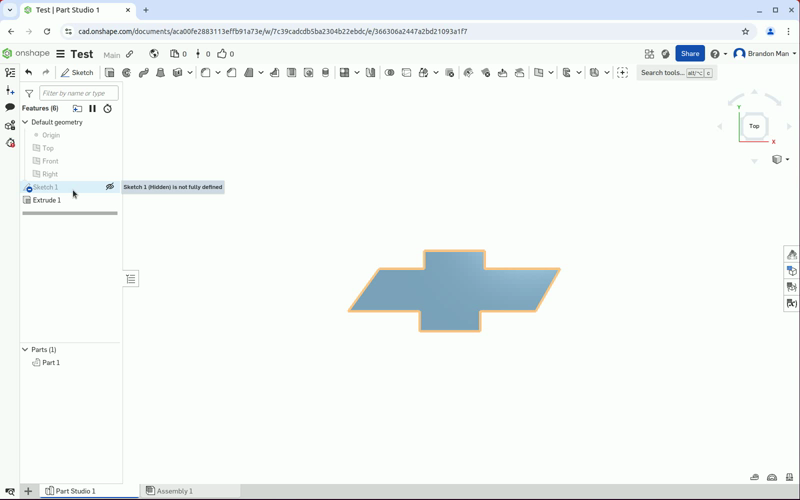
click(73, 189)
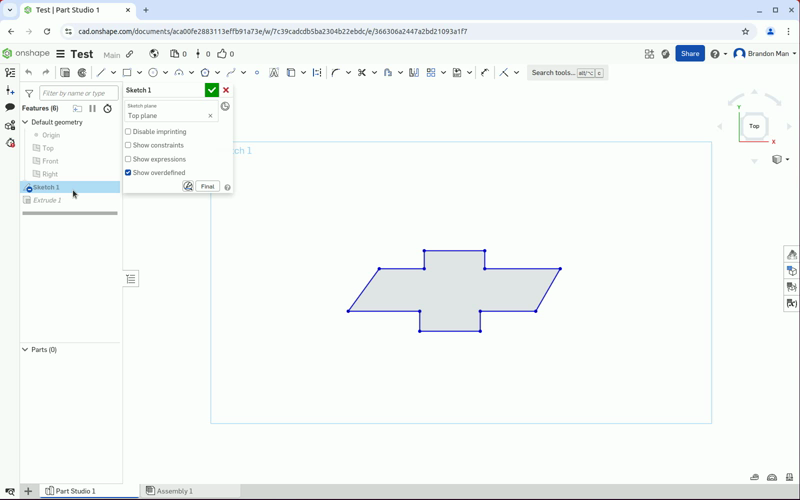
mouse_move(229, 92)
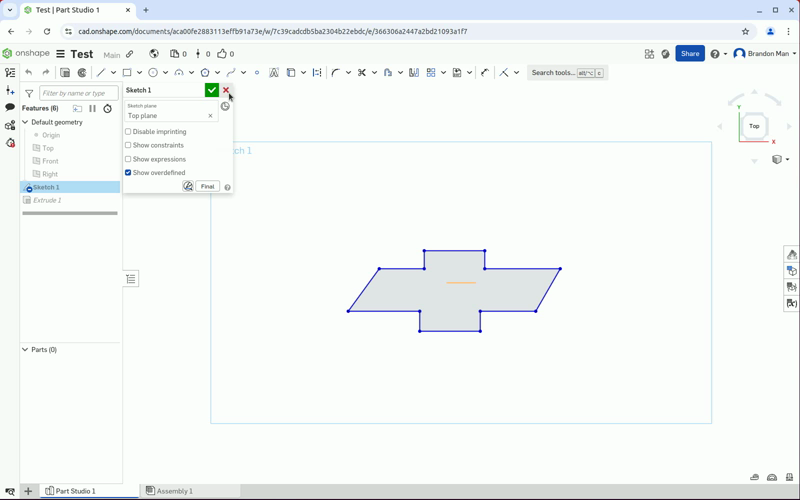
click(229, 92)
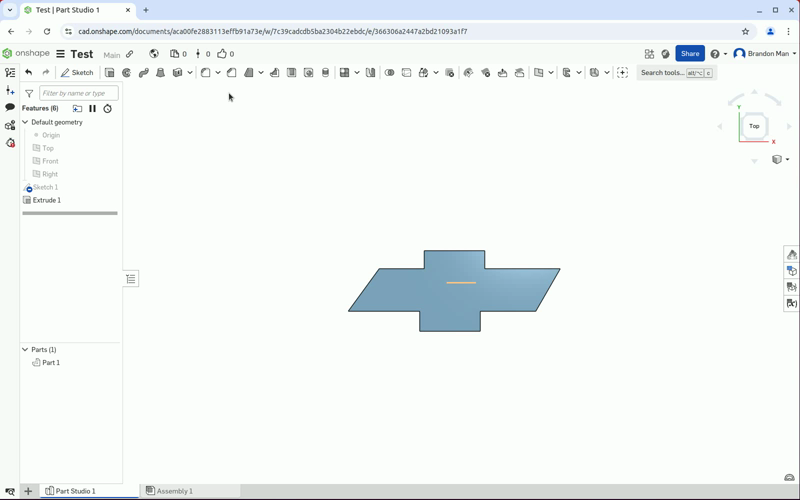
mouse_move(541, 75)
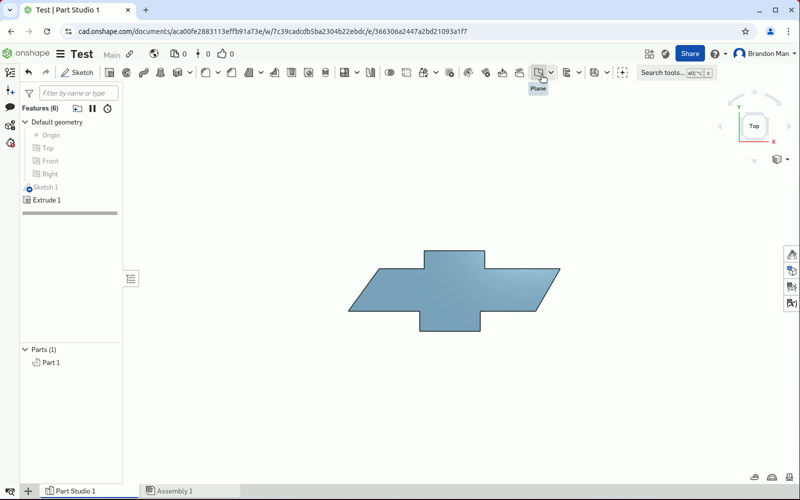
click(541, 75)
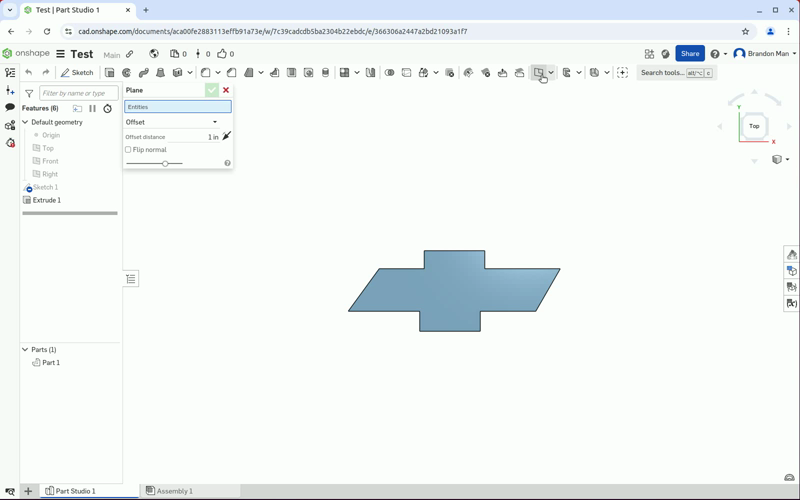
mouse_move(73, 150)
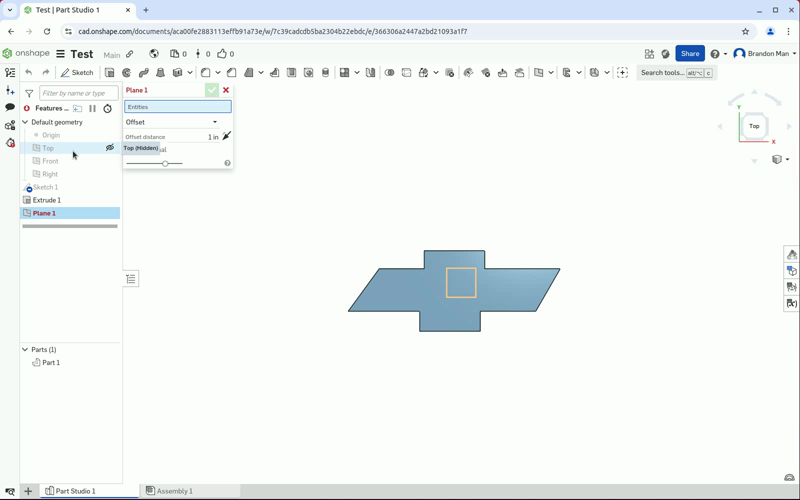
click(73, 150)
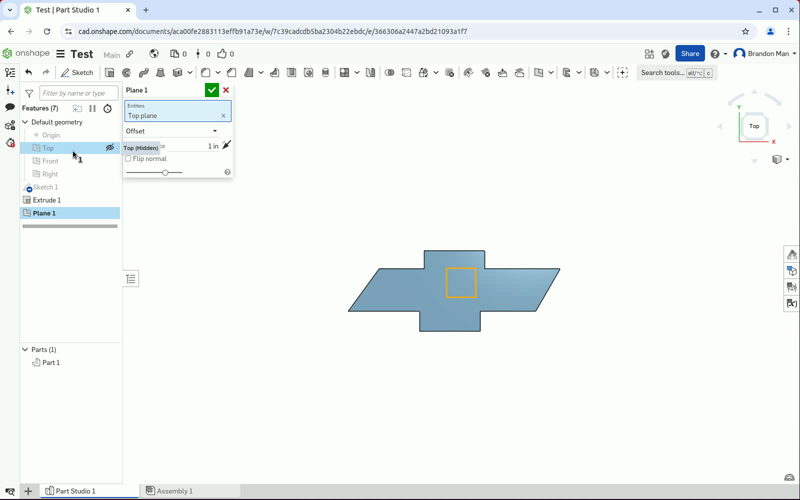
key(tab, 2)
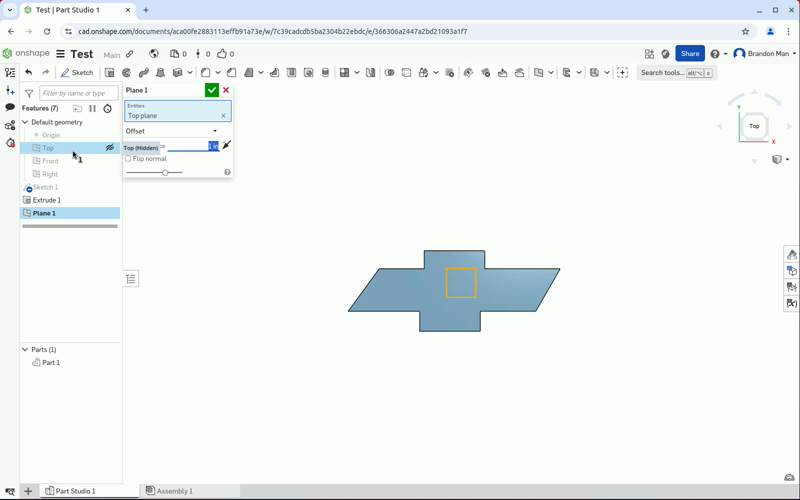
text(2.65)
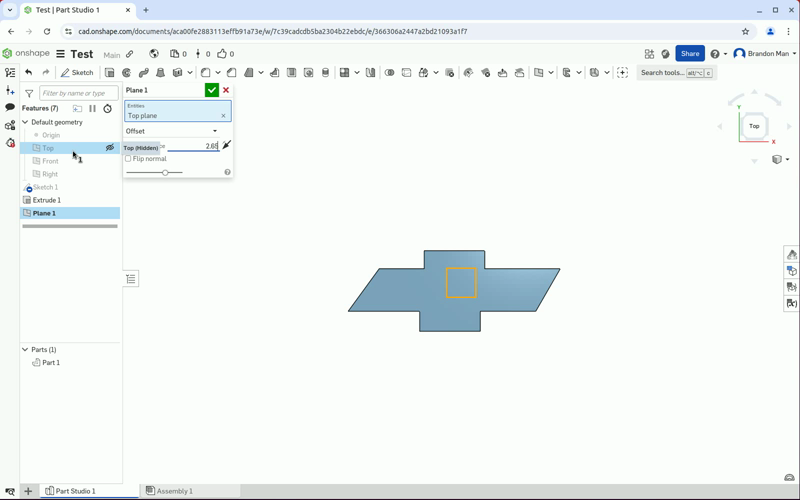
key(enter, 2)
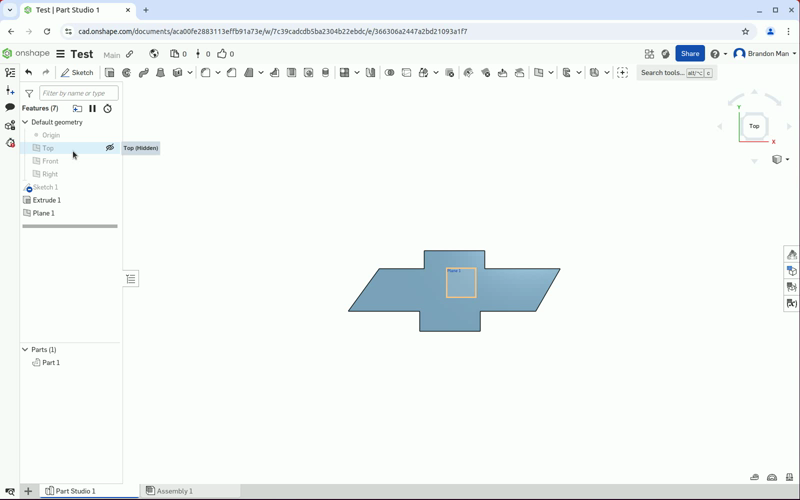
key(shift+s)
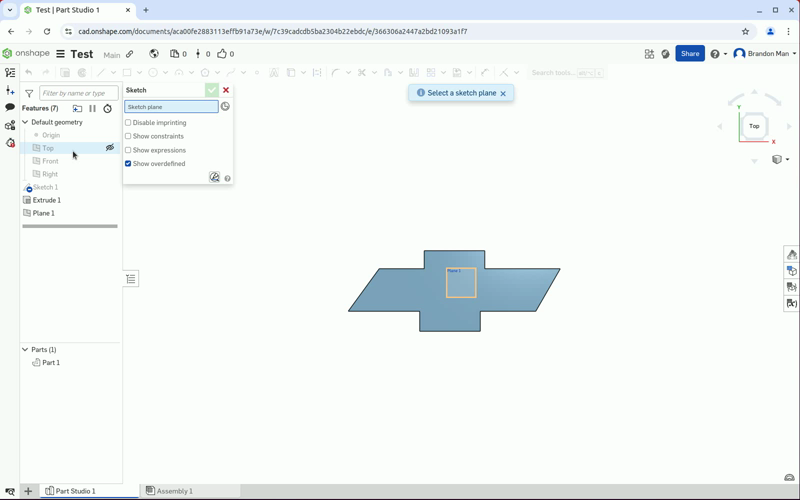
mouse_move(73, 215)
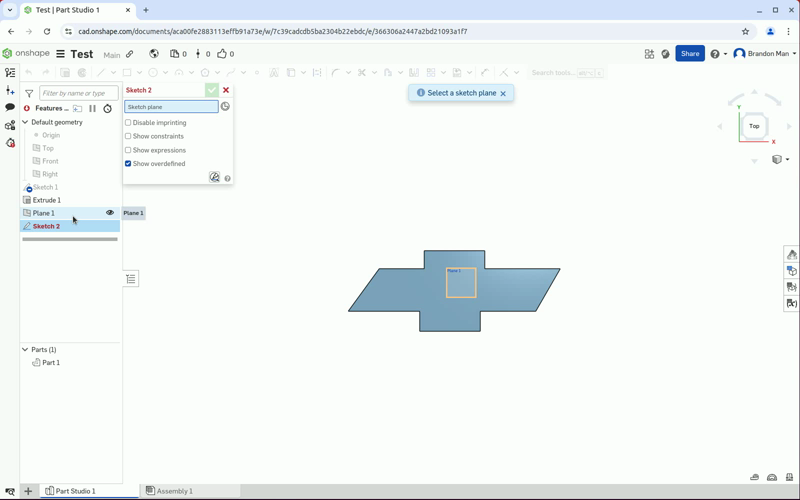
click(73, 215)
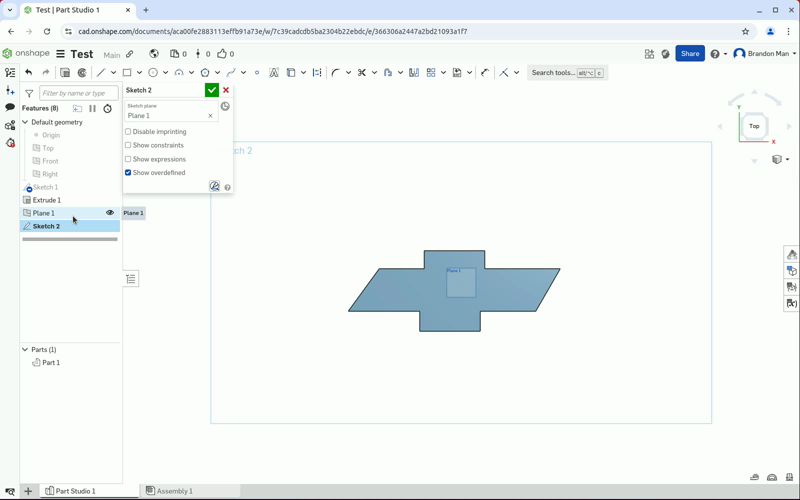
mouse_move(73, 352)
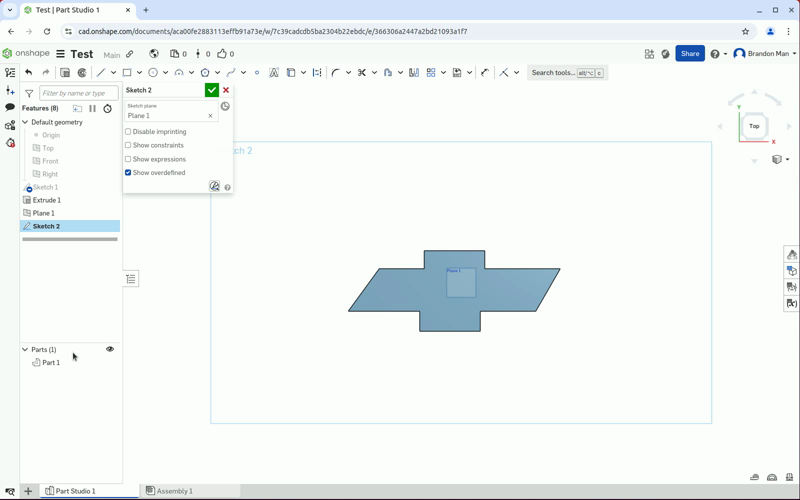
key(y)
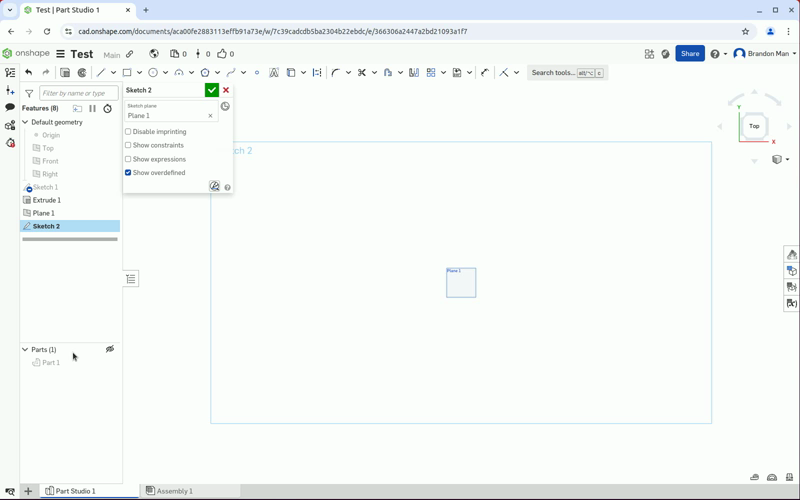
key(l)
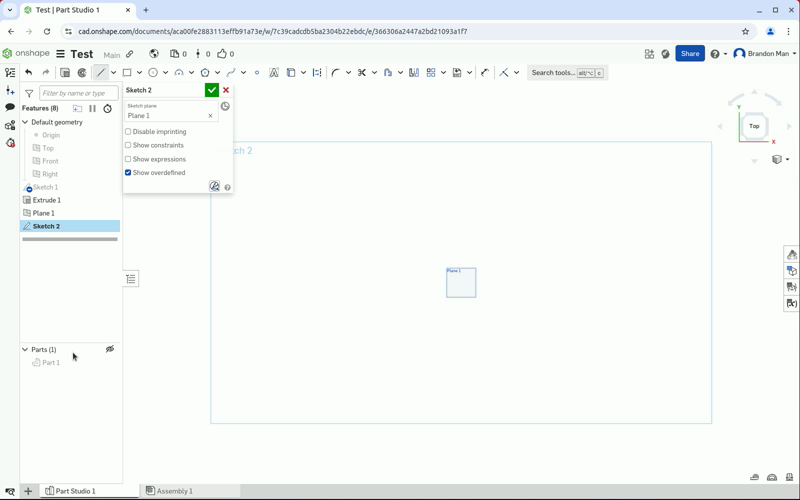
key_down(shift)
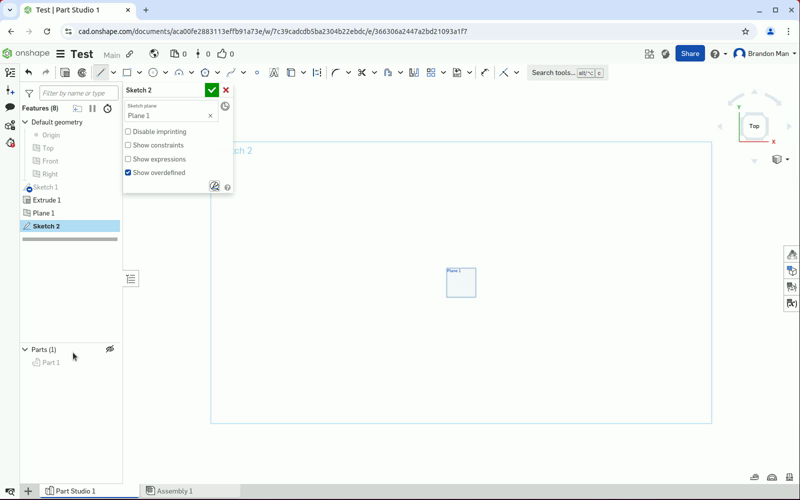
mouse_move(348, 311)
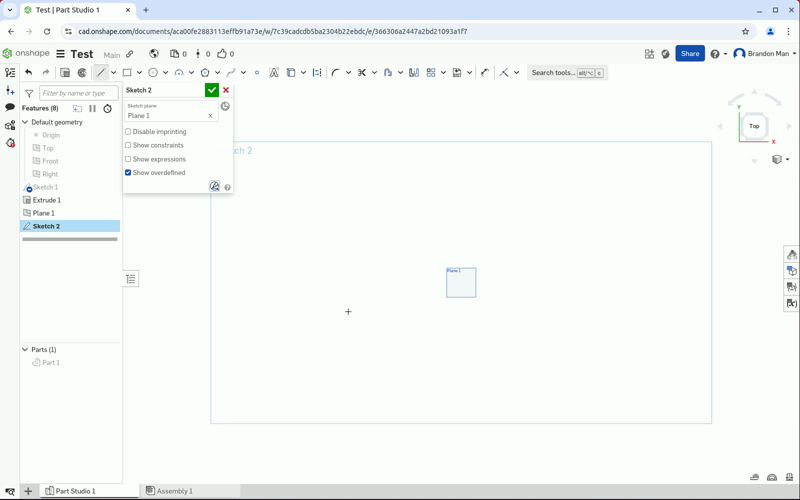
click(348, 311)
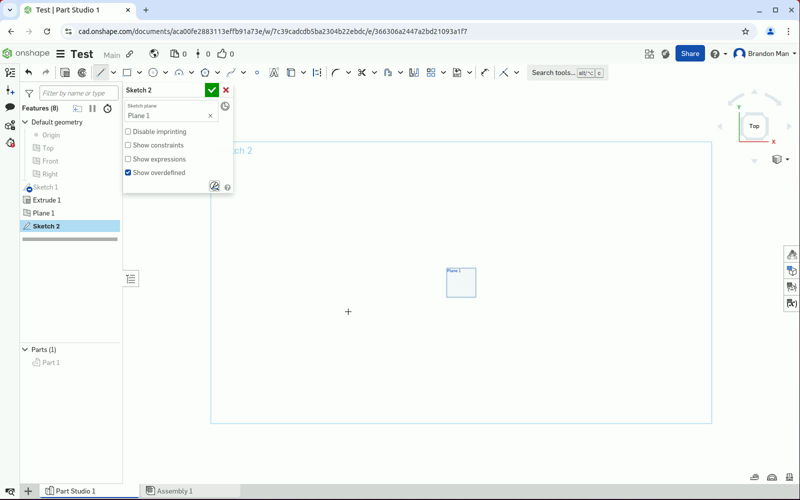
key_up(shift)
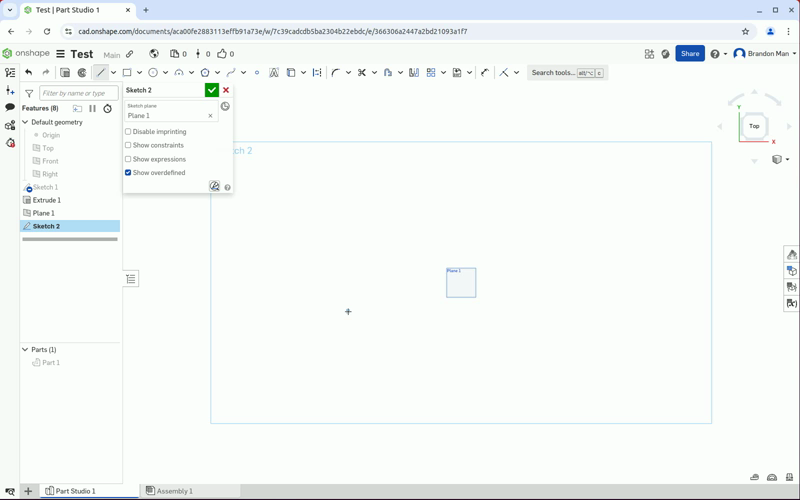
key_down(shift)
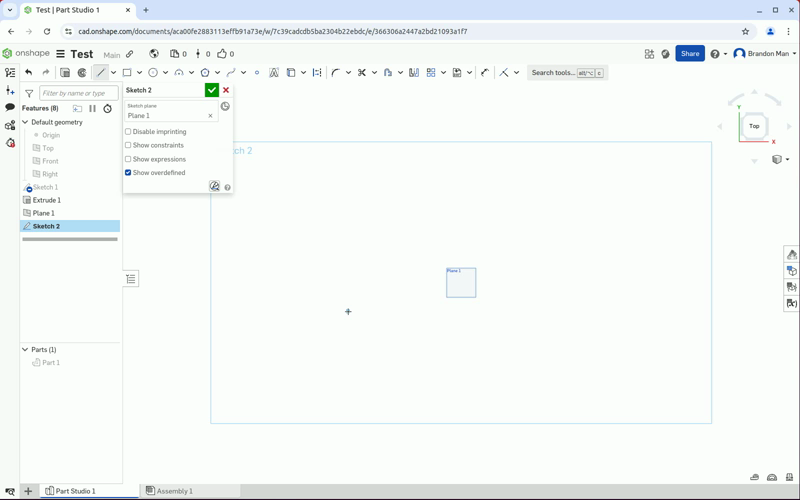
mouse_move(419, 311)
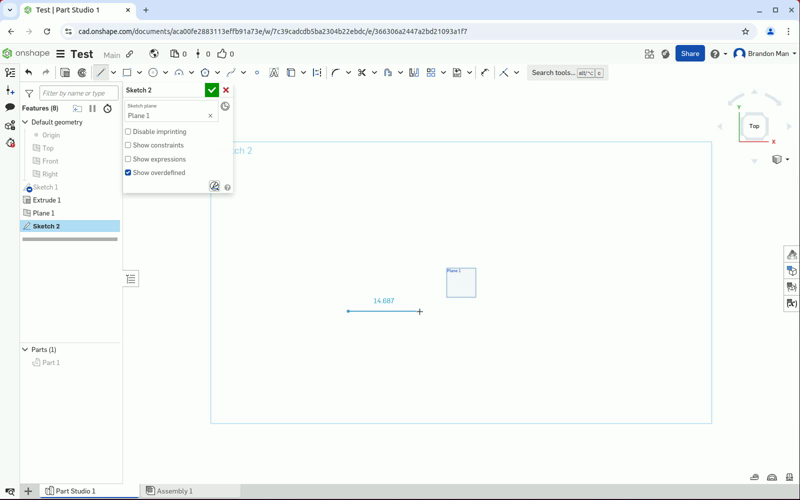
click(419, 311)
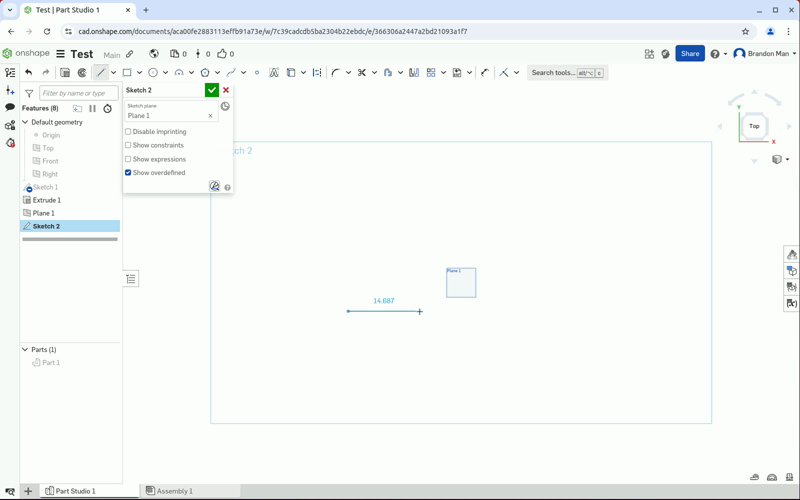
key_up(shift)
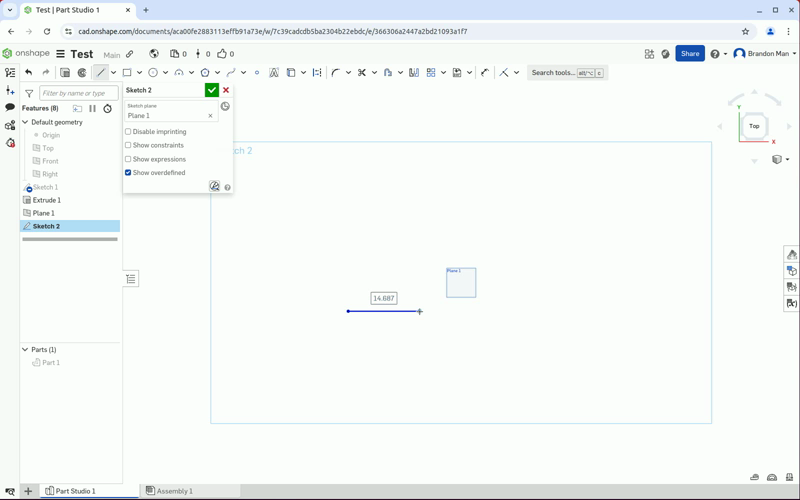
key_down(shift)
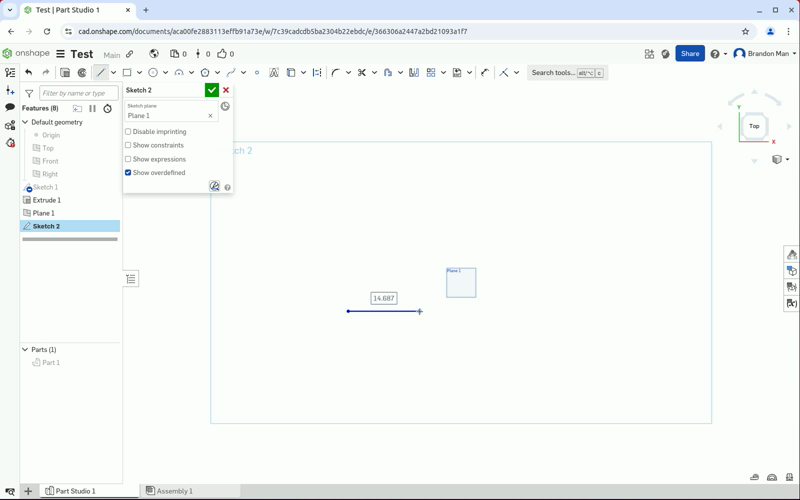
mouse_move(449, 311)
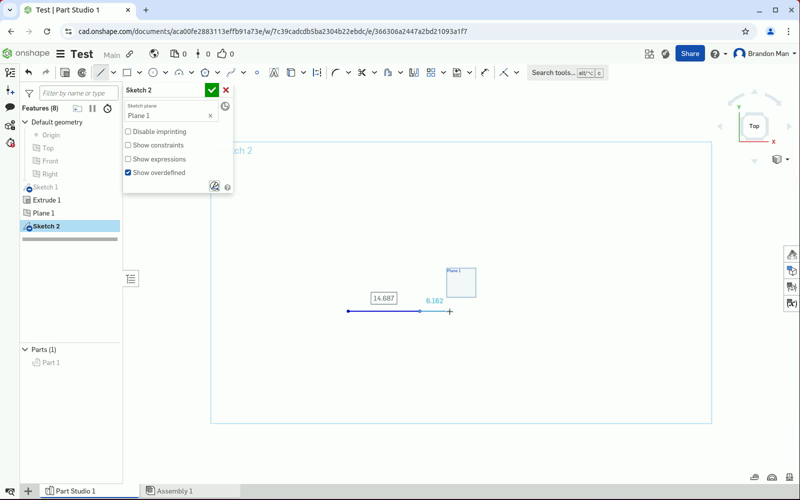
mouse_move(419, 331)
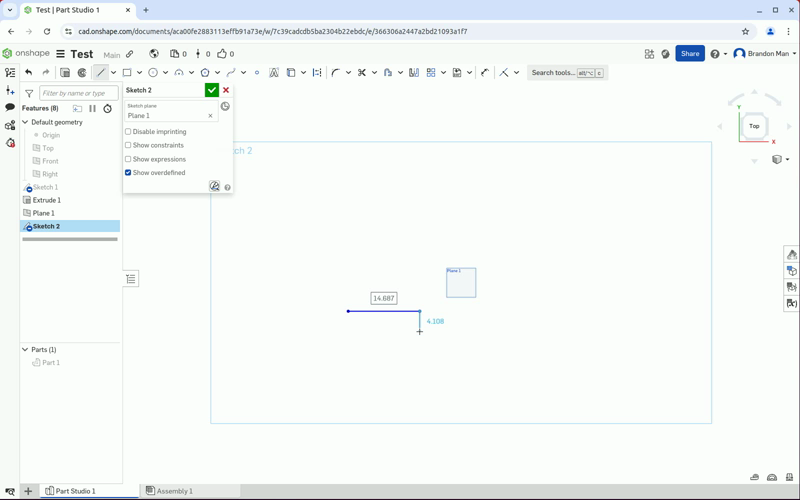
click(419, 331)
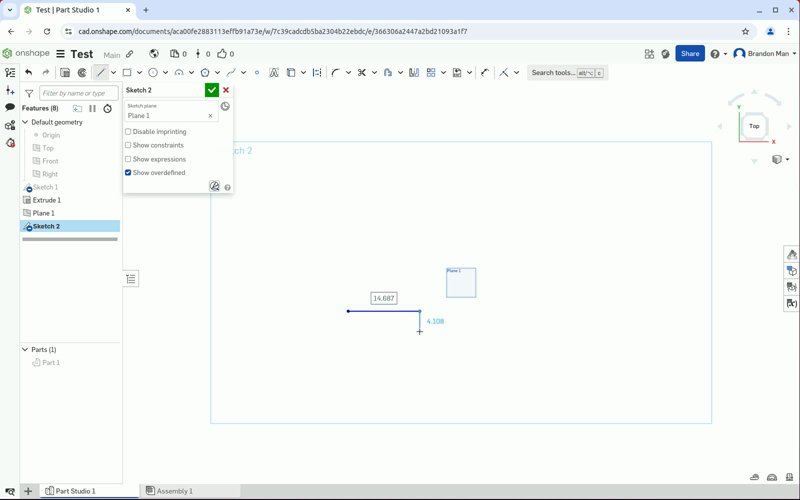
key_up(shift)
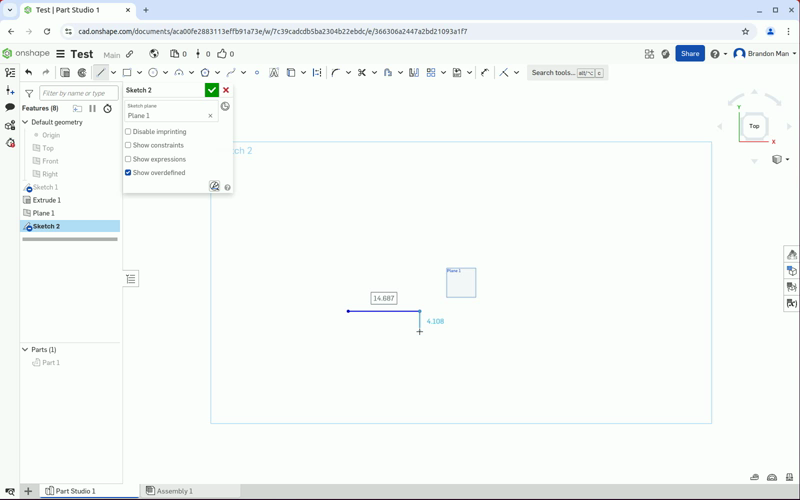
key_down(shift)
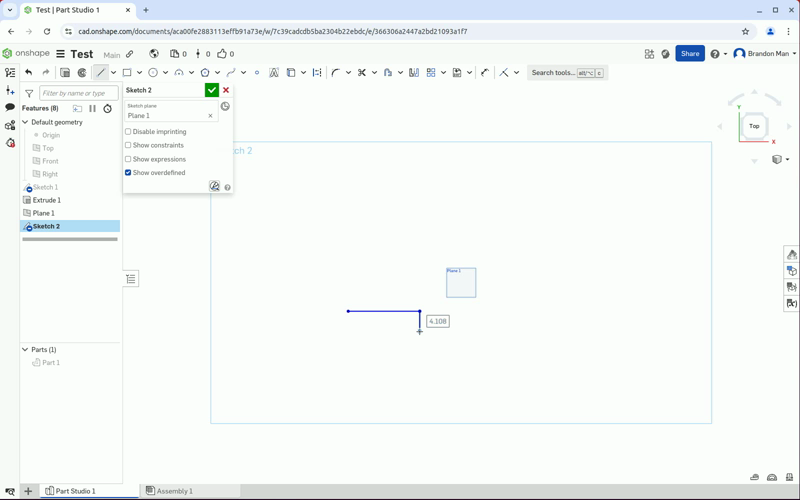
mouse_move(480, 331)
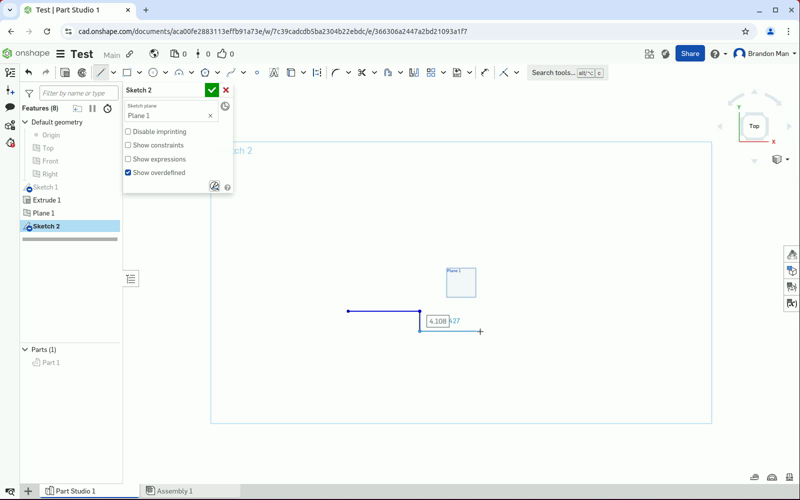
click(480, 331)
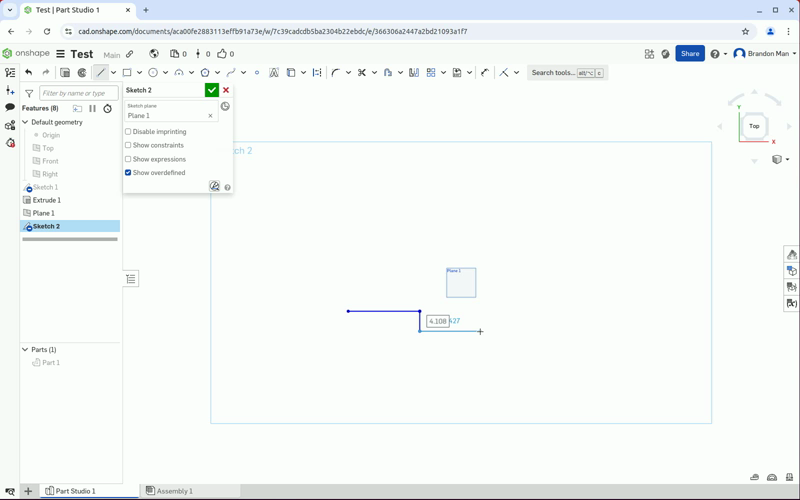
key_up(shift)
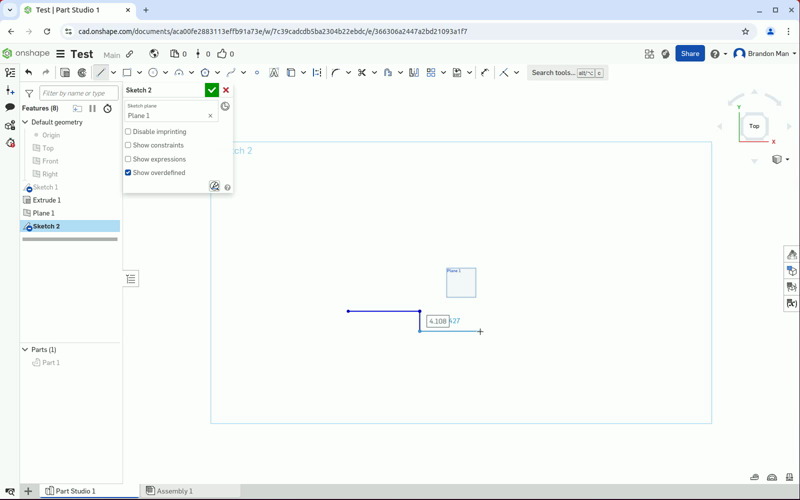
key_down(shift)
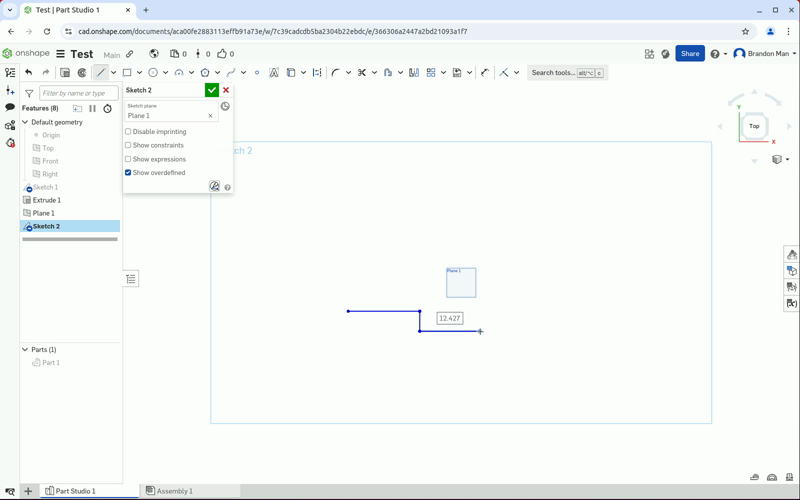
mouse_move(510, 331)
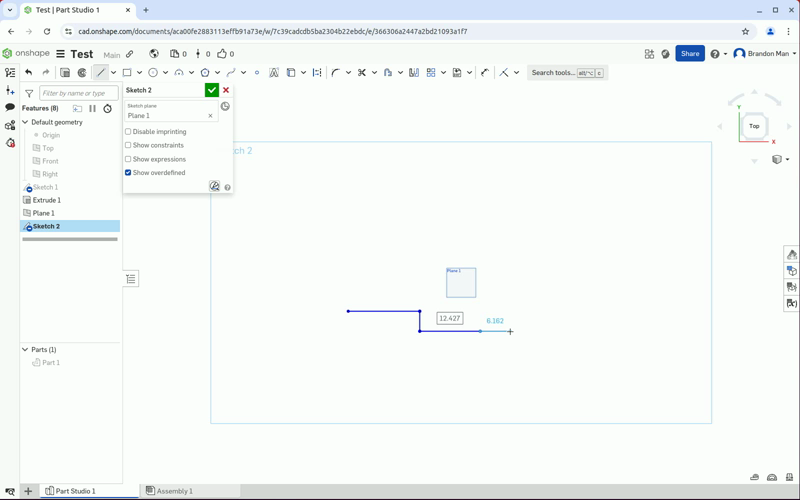
mouse_move(480, 311)
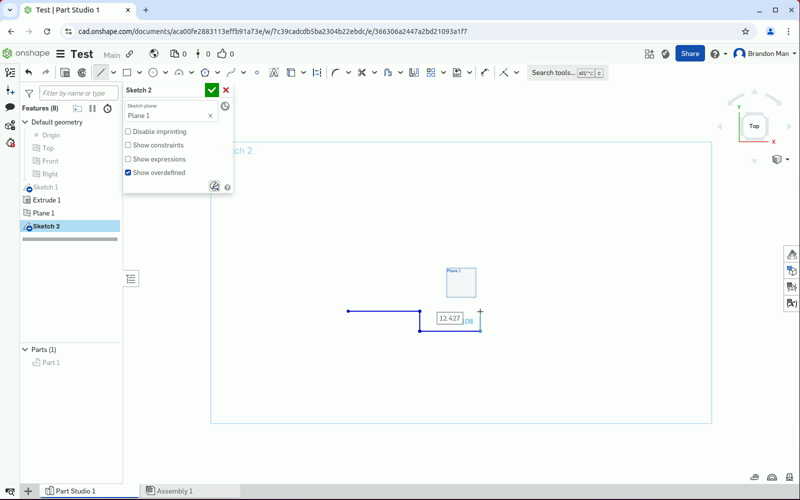
click(480, 311)
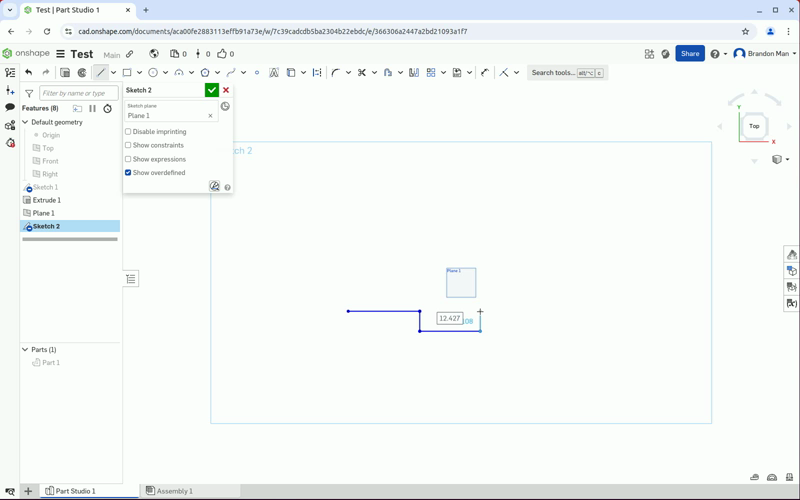
key_up(shift)
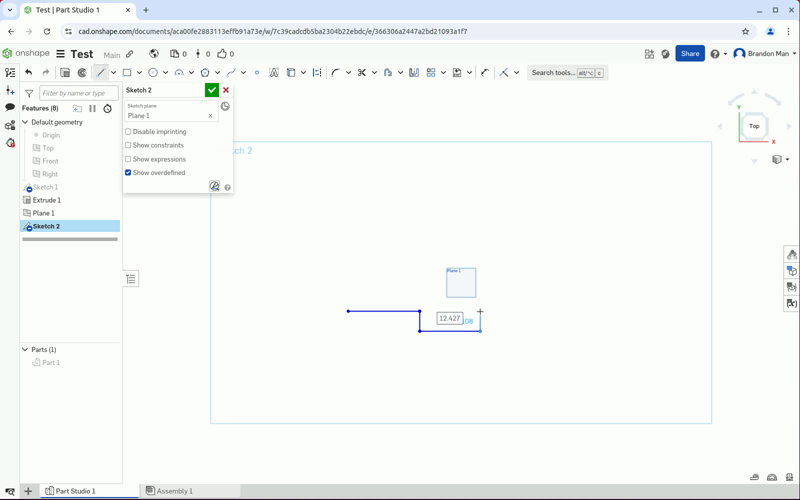
key_down(shift)
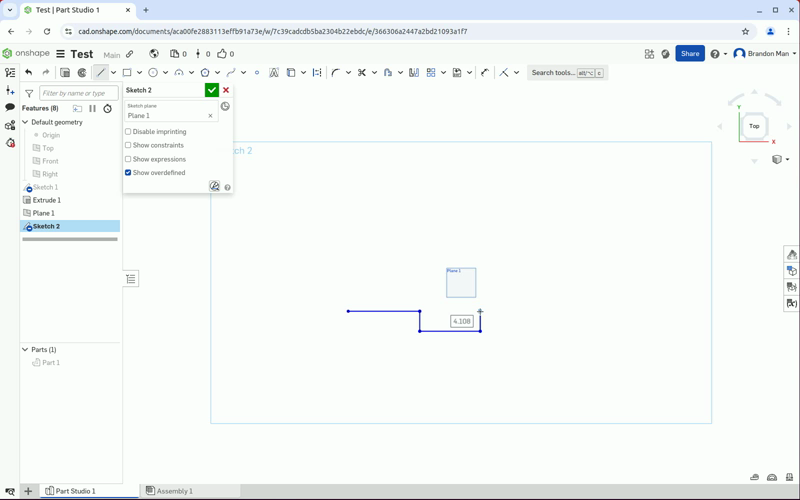
mouse_move(510, 311)
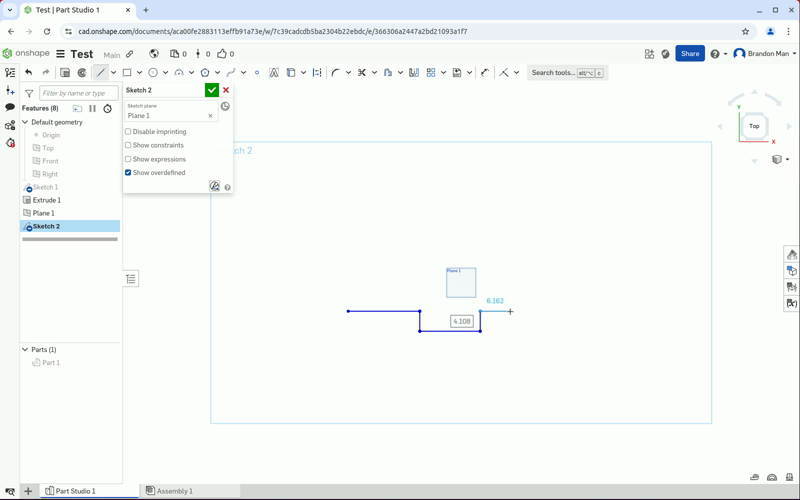
mouse_move(535, 311)
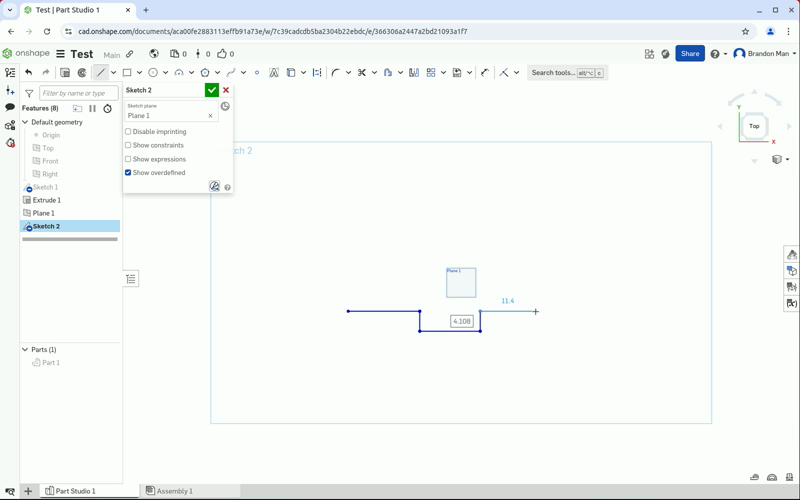
click(535, 311)
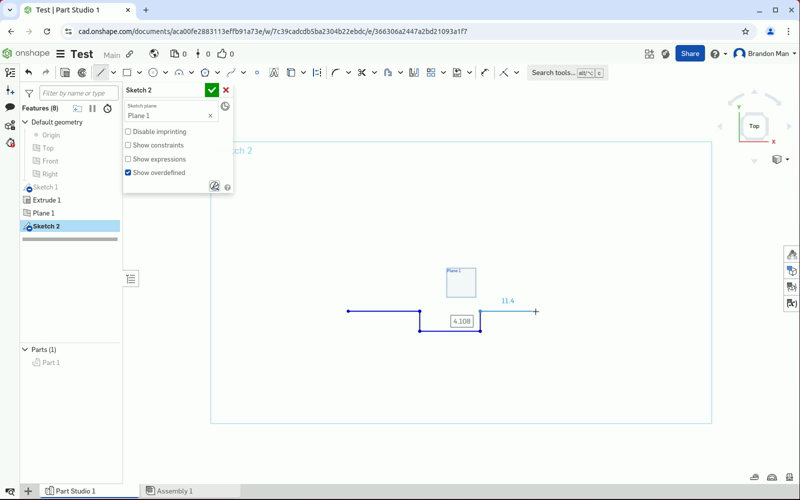
key_up(shift)
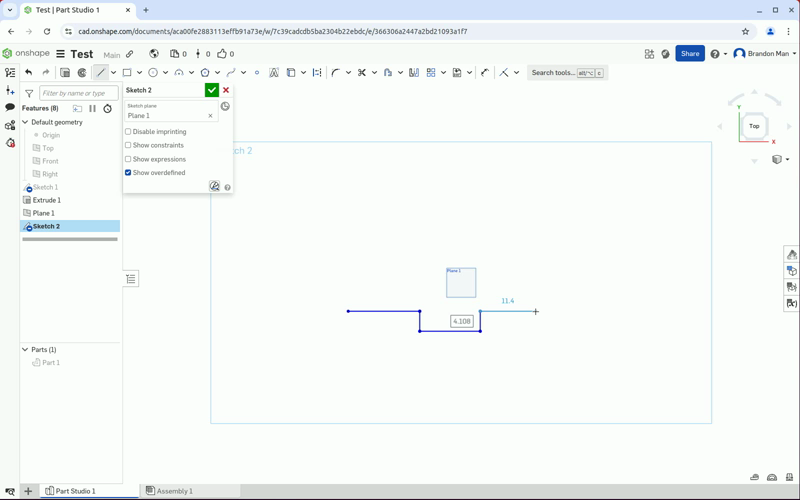
key_down(shift)
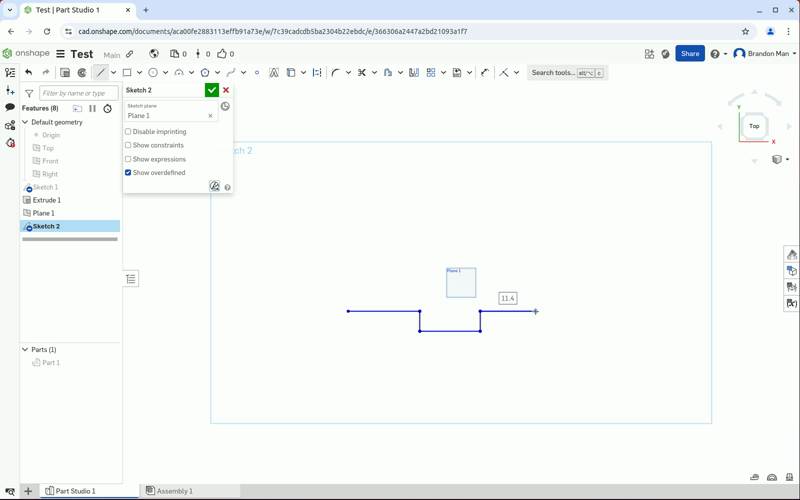
mouse_move(565, 311)
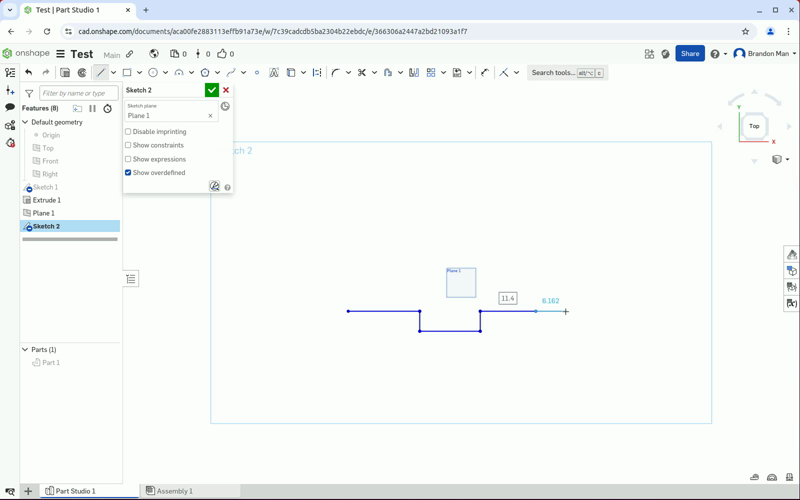
mouse_move(560, 268)
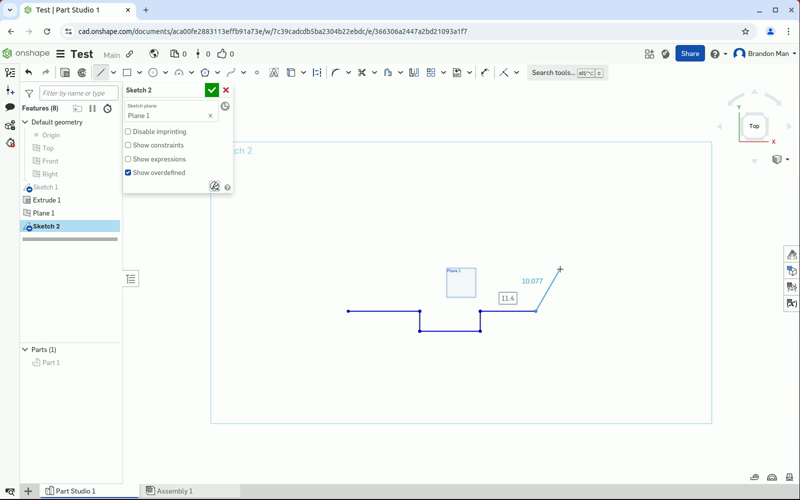
click(560, 268)
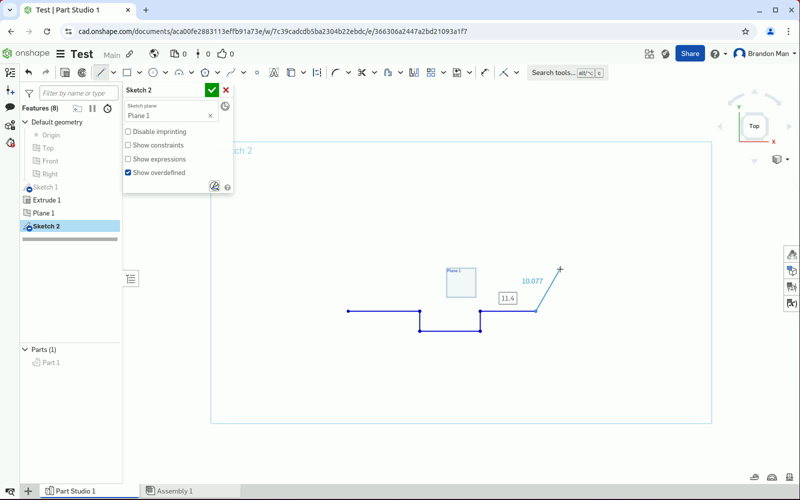
key_up(shift)
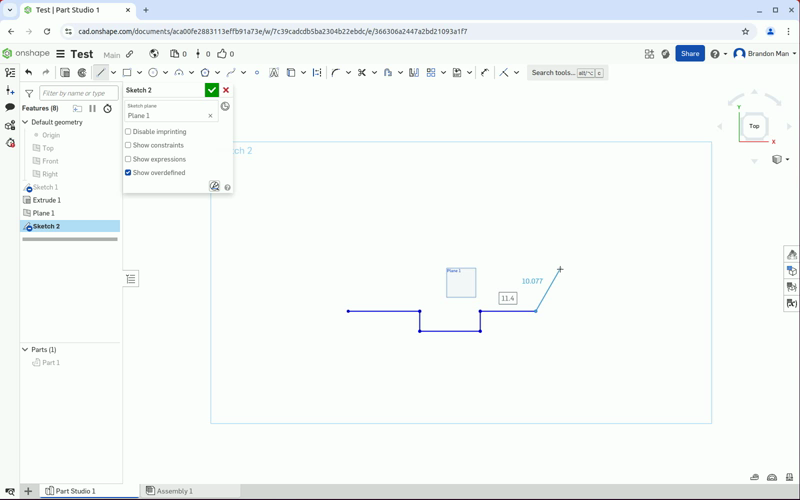
key_down(shift)
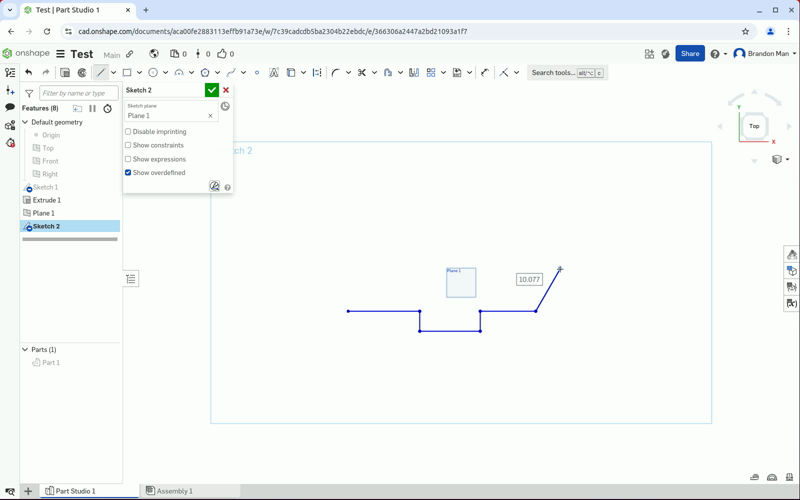
mouse_move(484, 268)
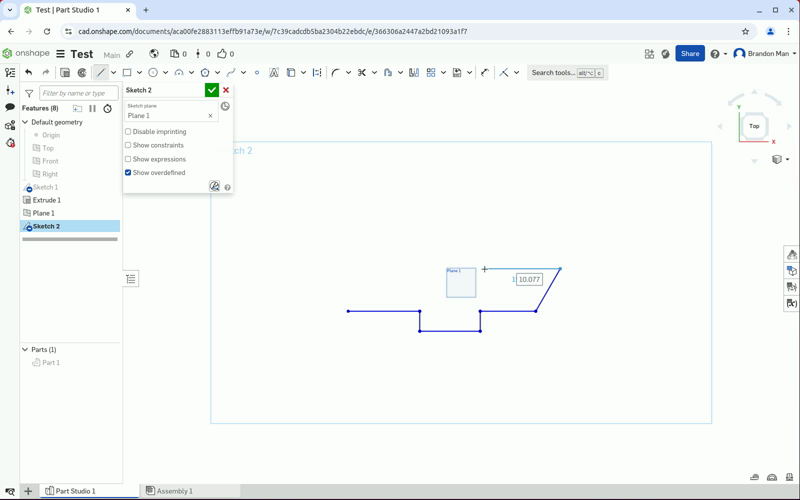
click(484, 268)
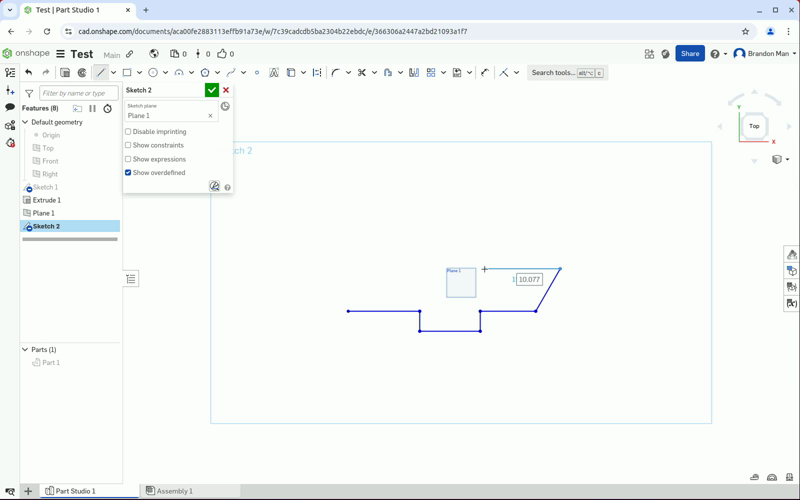
key_up(shift)
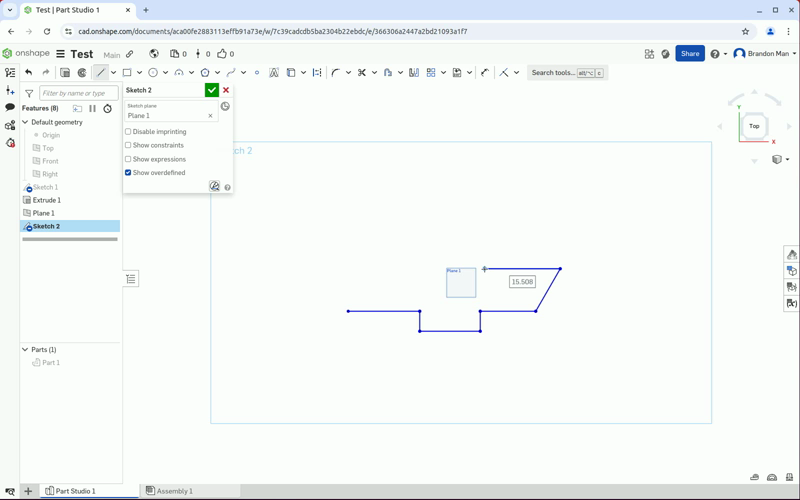
key_down(shift)
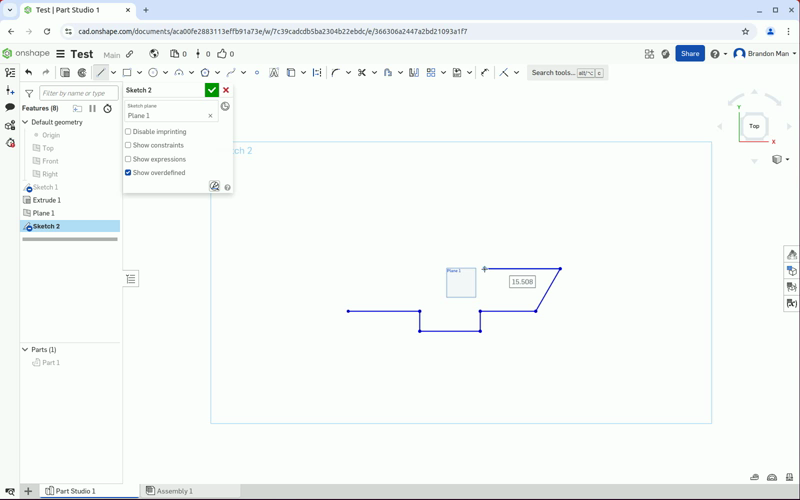
mouse_move(514, 268)
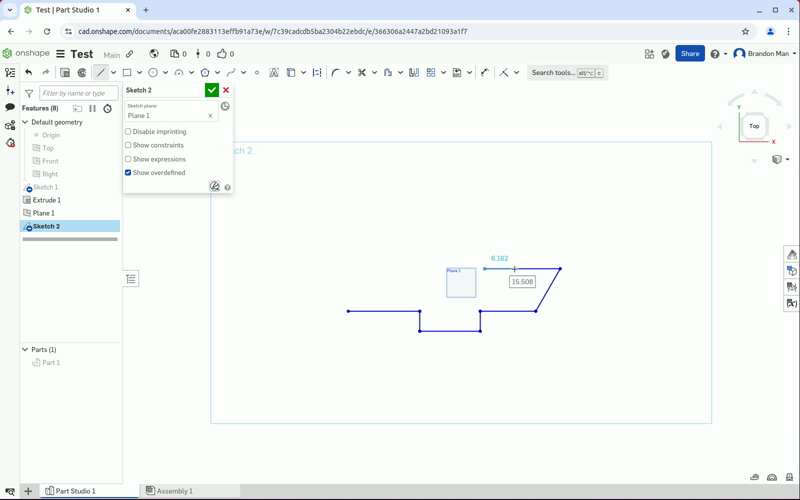
mouse_move(484, 250)
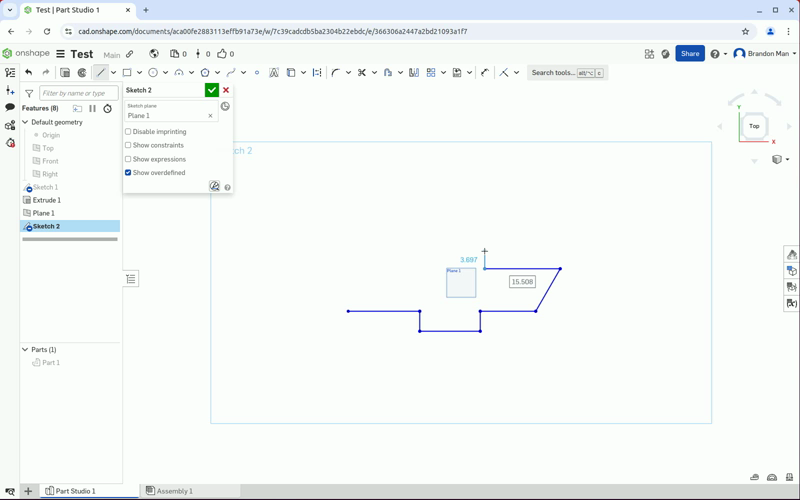
click(484, 250)
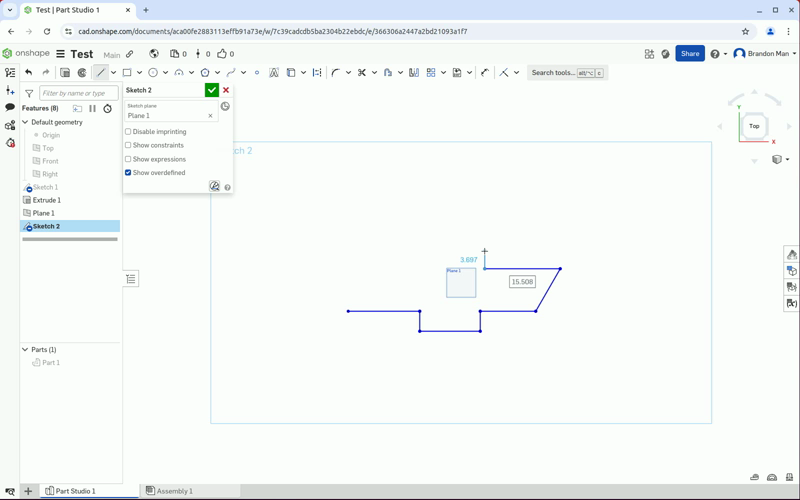
key_up(shift)
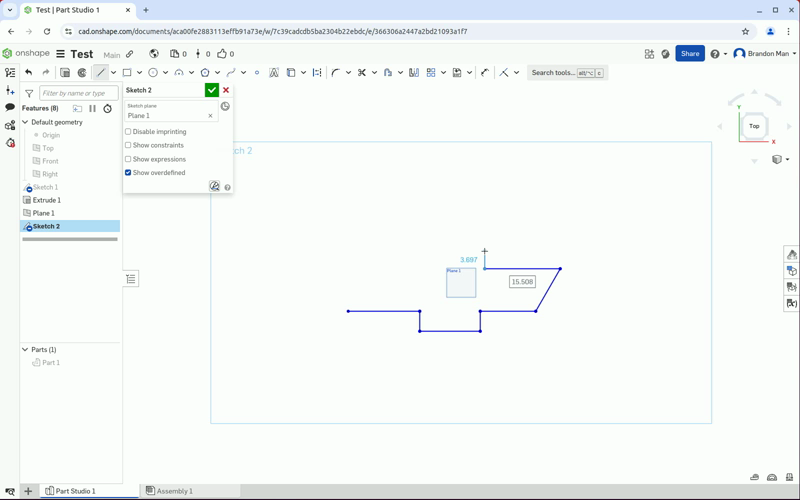
key_down(shift)
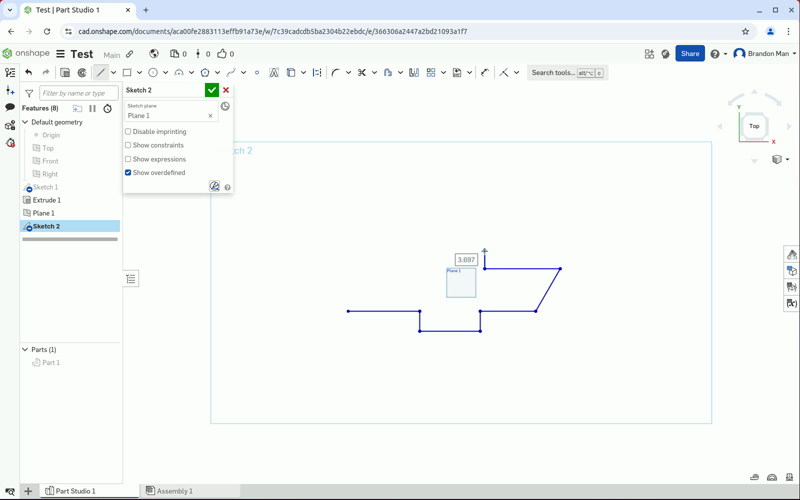
mouse_move(424, 250)
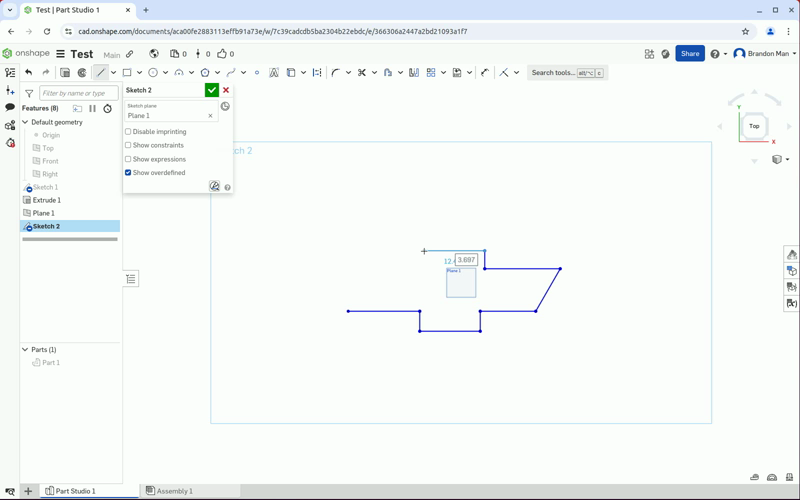
click(424, 250)
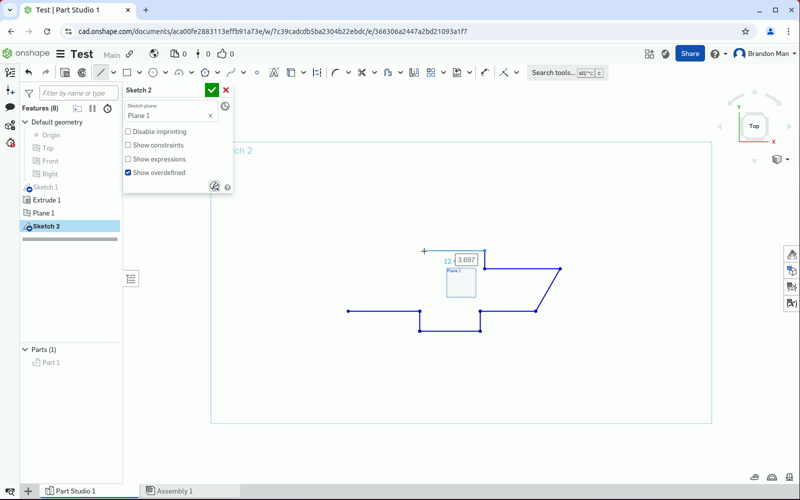
key_up(shift)
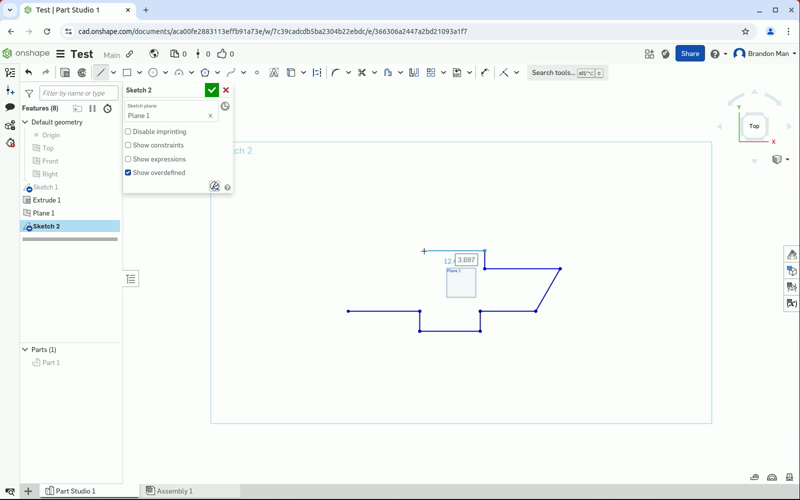
key_down(shift)
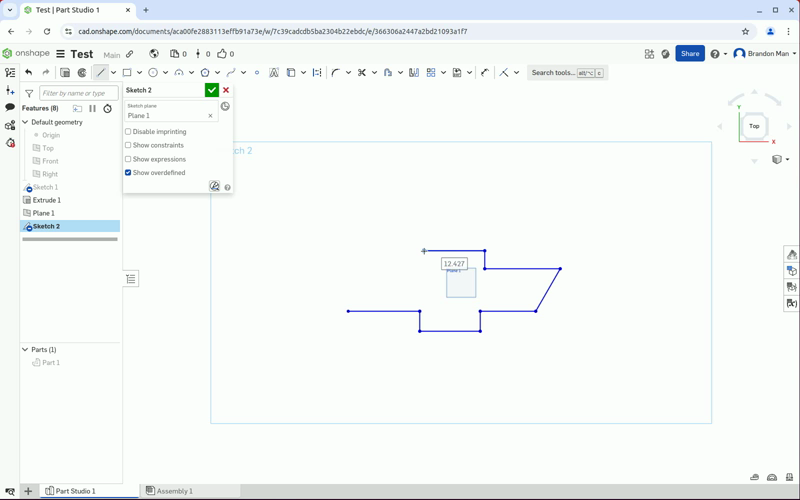
mouse_move(454, 250)
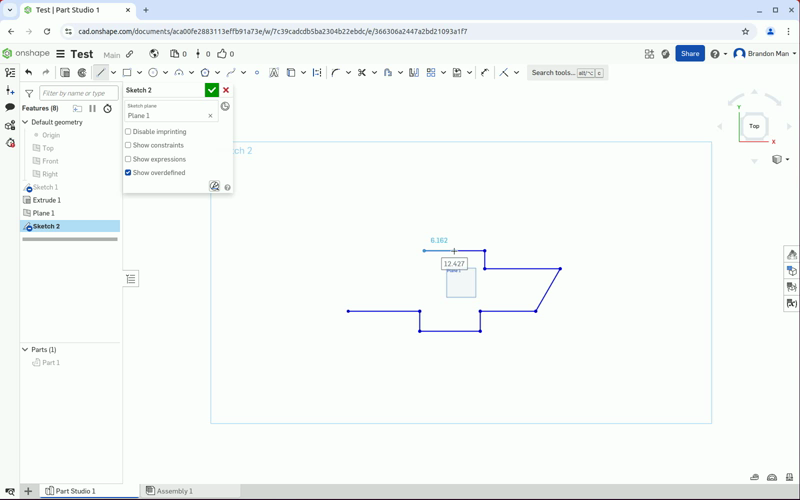
mouse_move(424, 268)
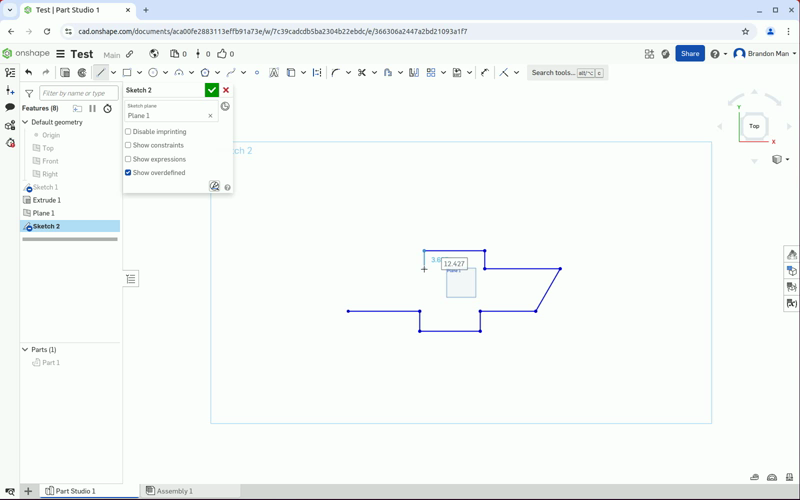
click(424, 268)
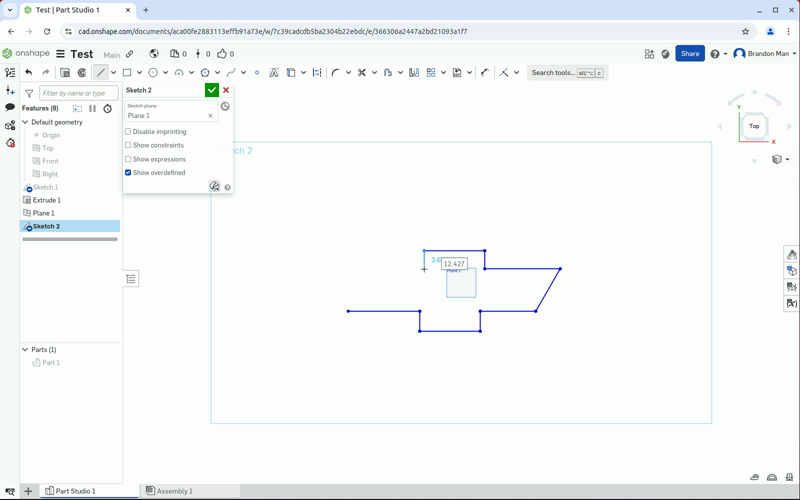
key_up(shift)
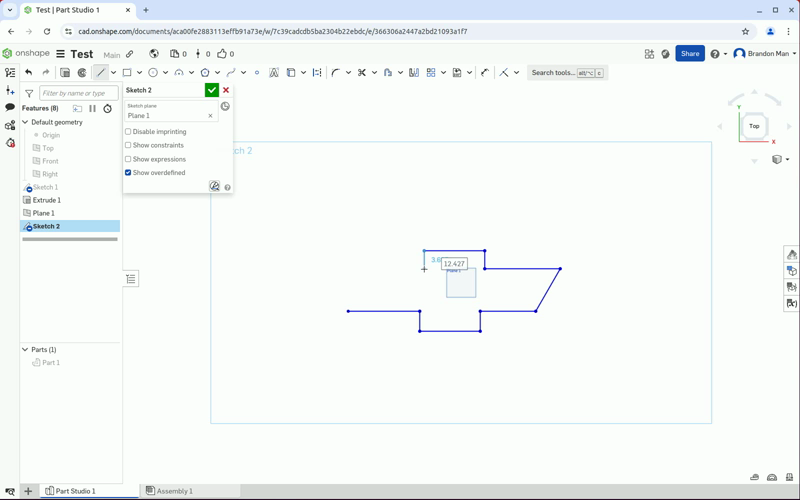
key_down(shift)
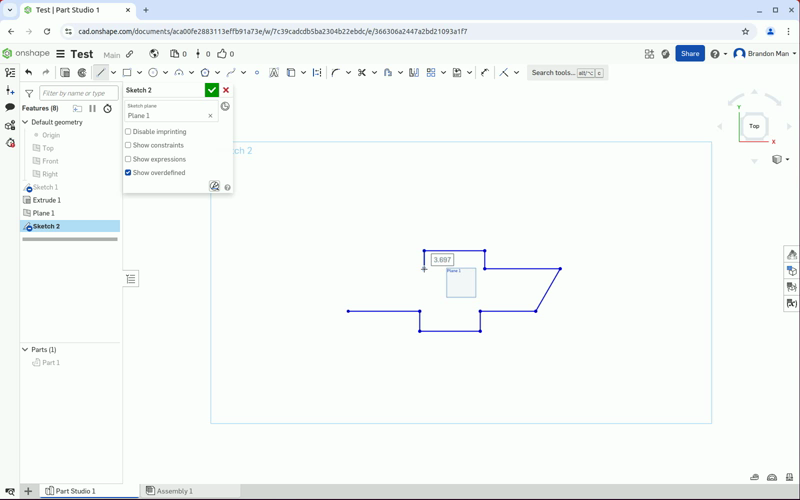
mouse_move(454, 268)
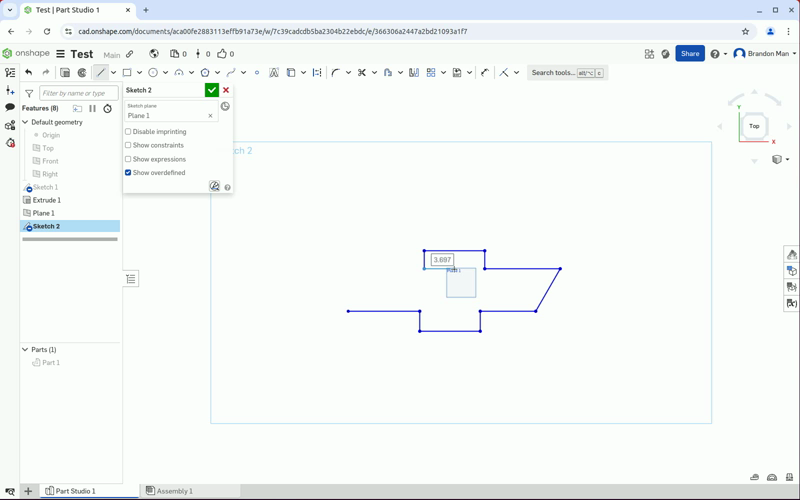
mouse_move(379, 268)
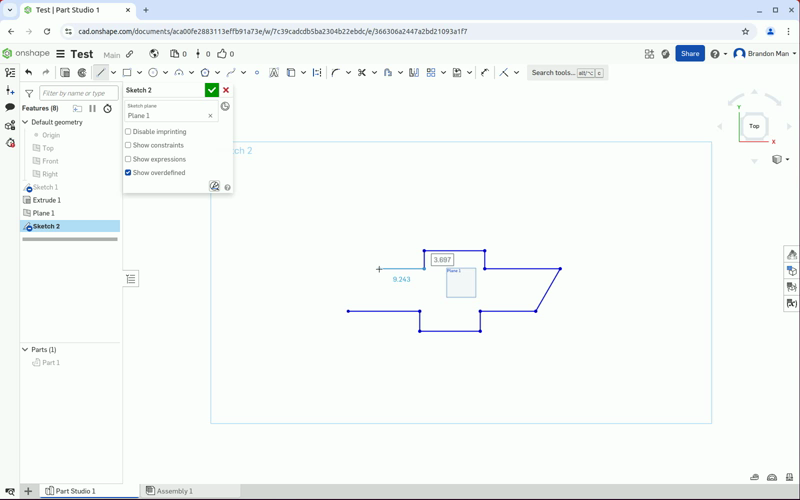
click(379, 268)
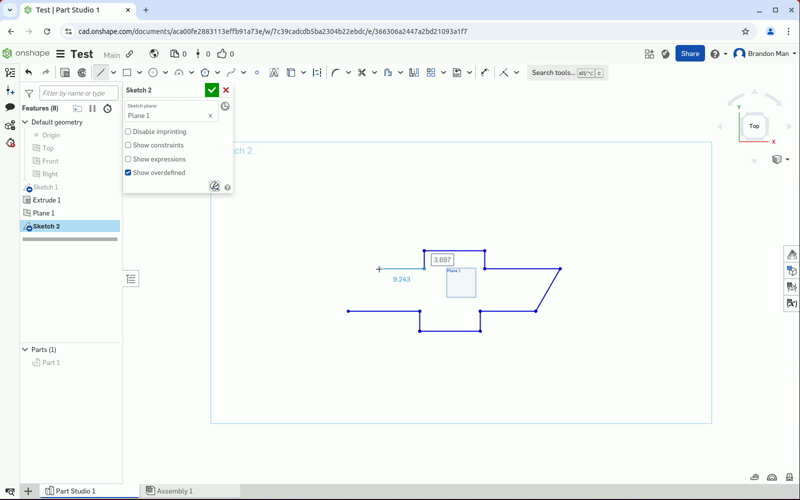
key_up(shift)
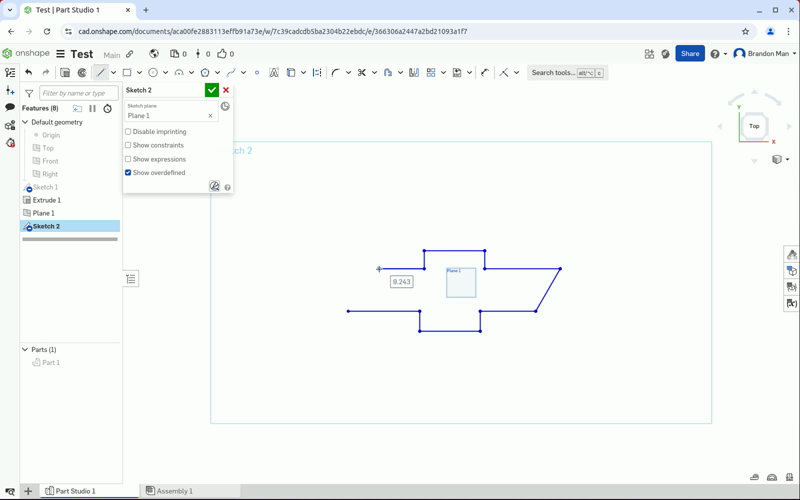
mouse_move(409, 268)
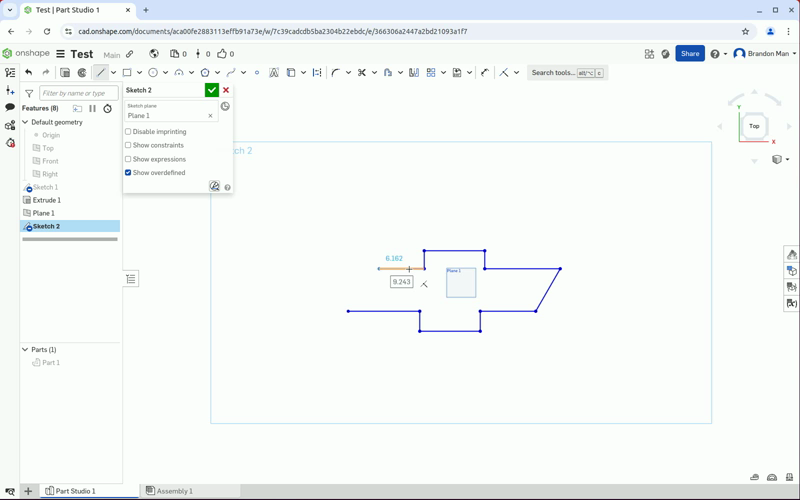
key_down(shift)
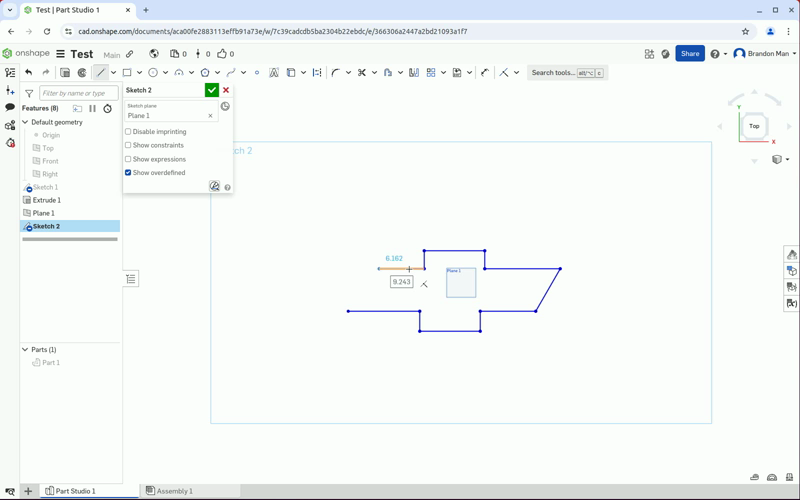
mouse_move(348, 311)
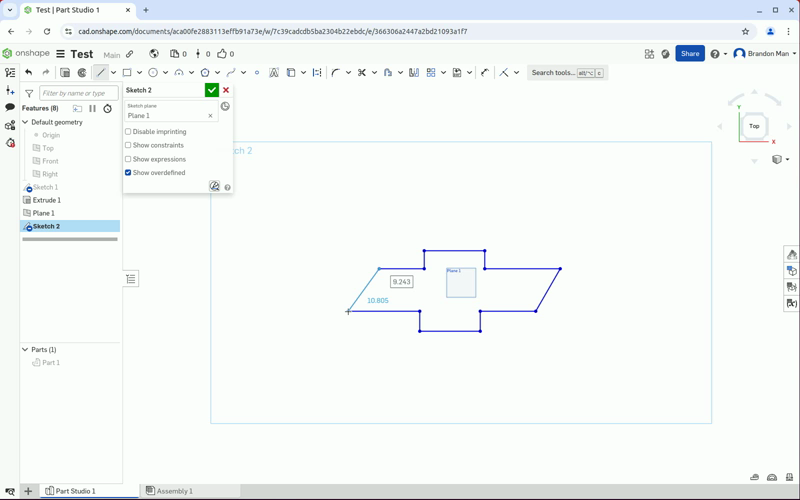
key_up(shift)
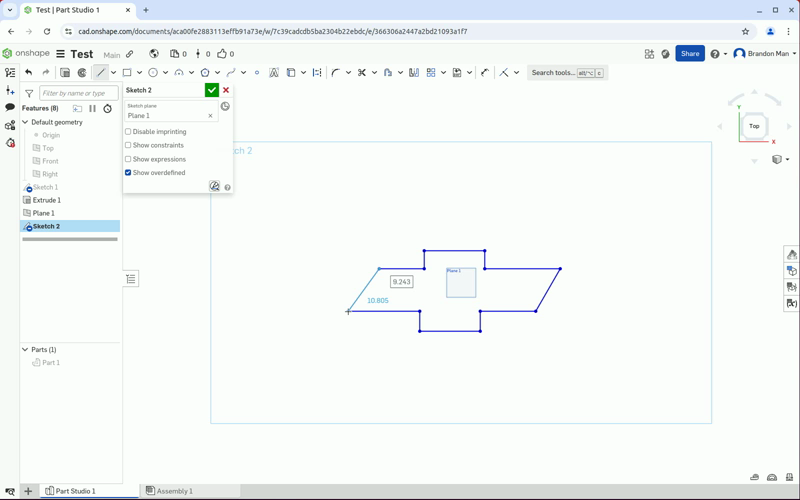
click(348, 311)
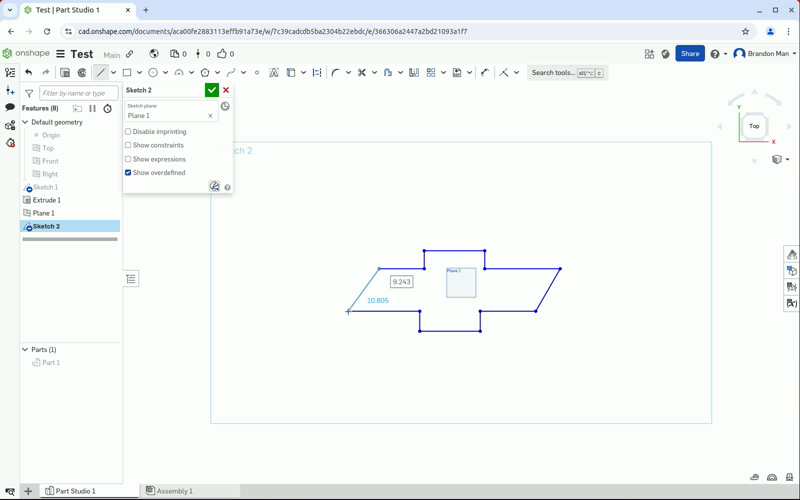
key(esc)
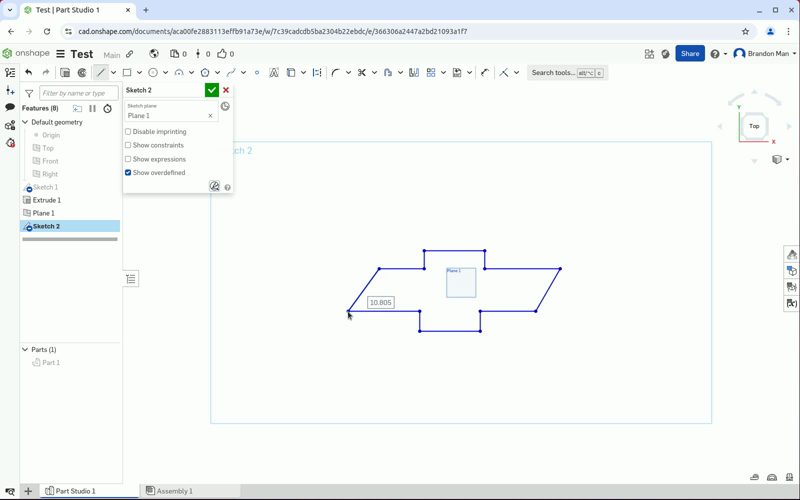
key(l)
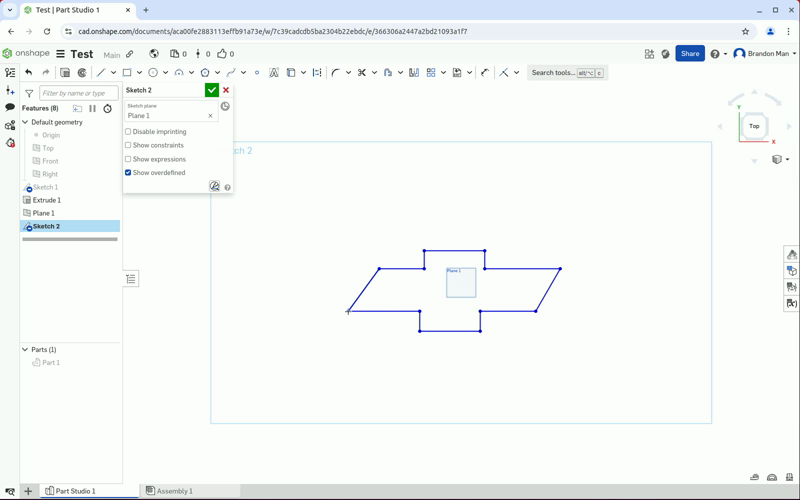
key_down(shift)
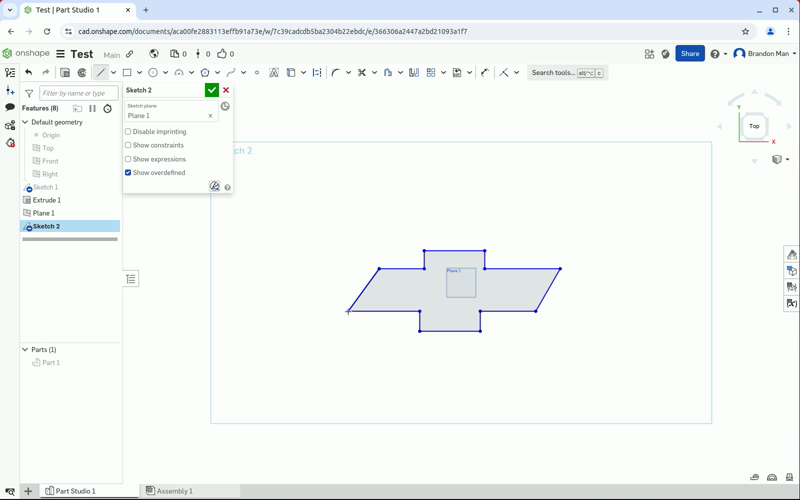
mouse_move(363, 302)
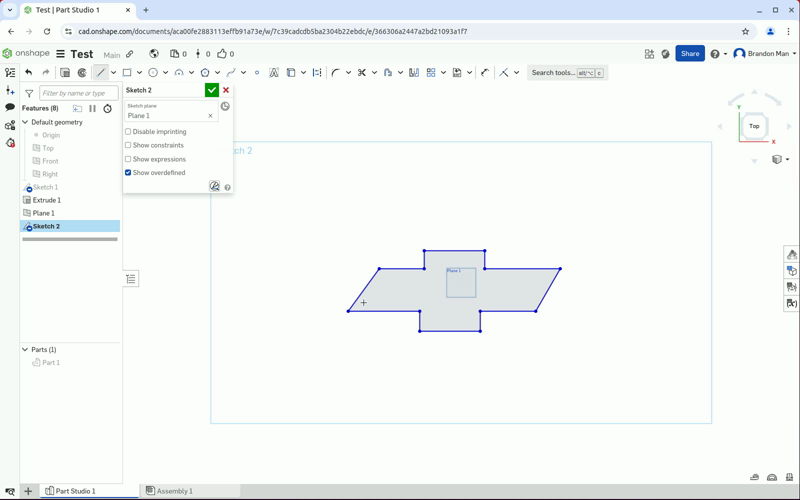
click(363, 302)
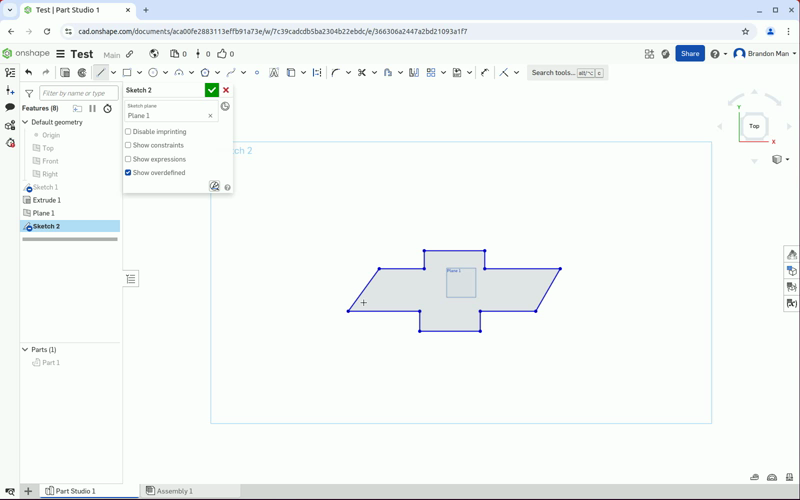
key_up(shift)
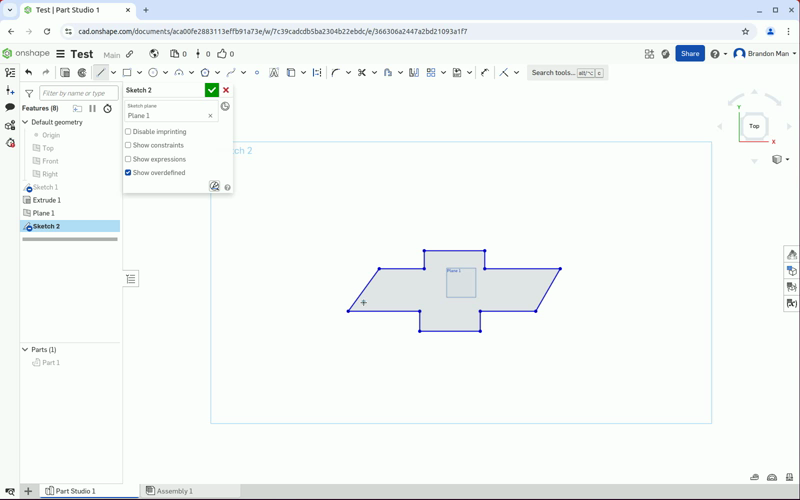
key_down(shift)
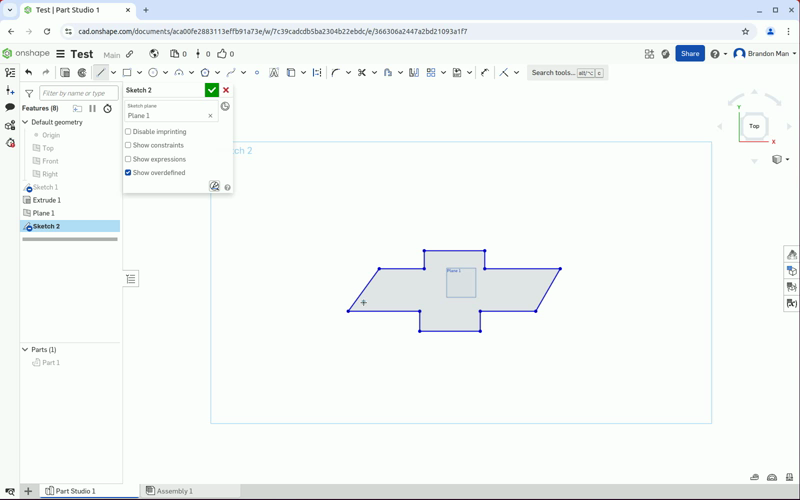
mouse_move(428, 302)
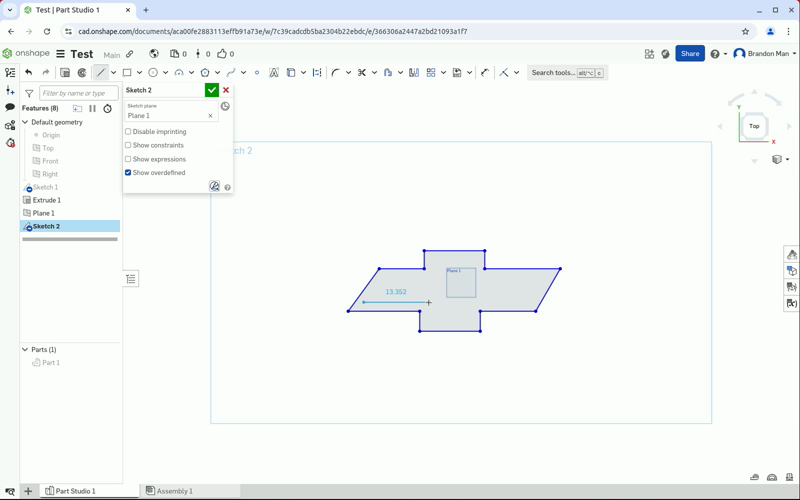
click(428, 302)
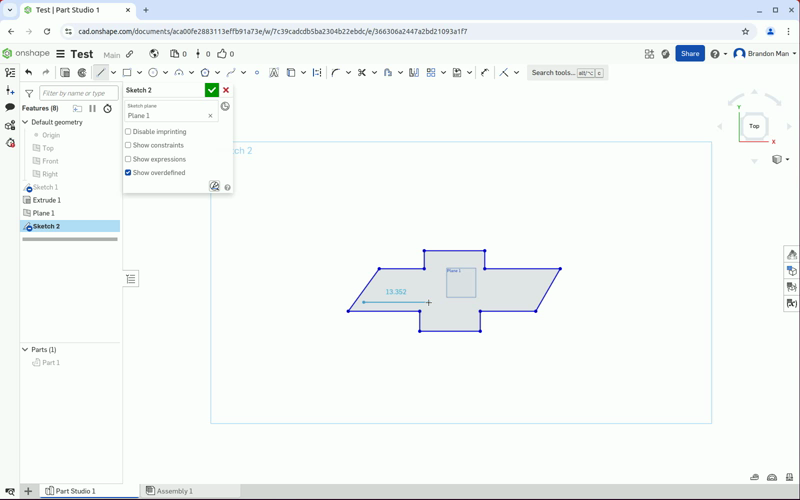
key_up(shift)
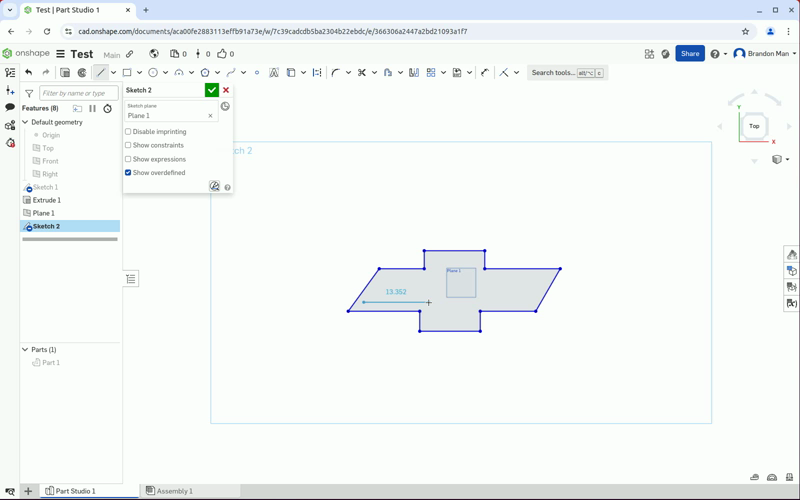
key_down(shift)
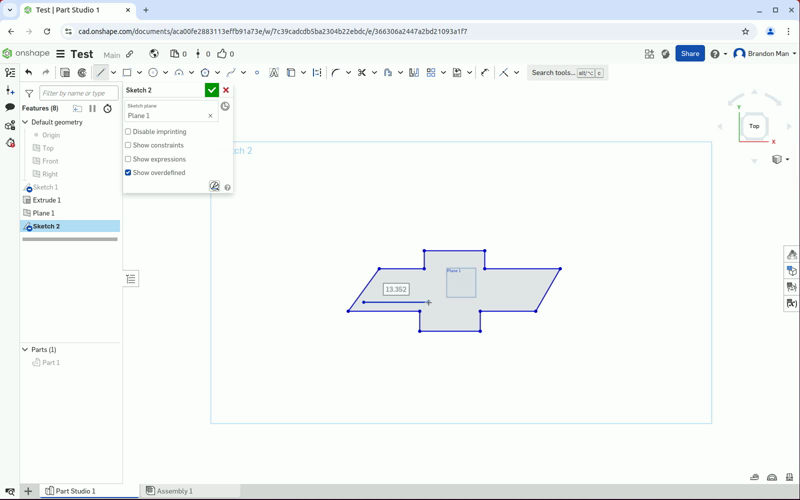
mouse_move(458, 302)
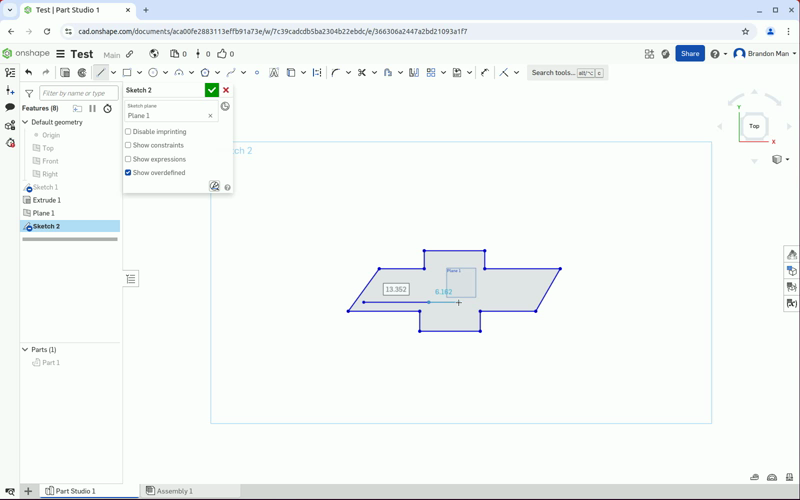
mouse_move(428, 322)
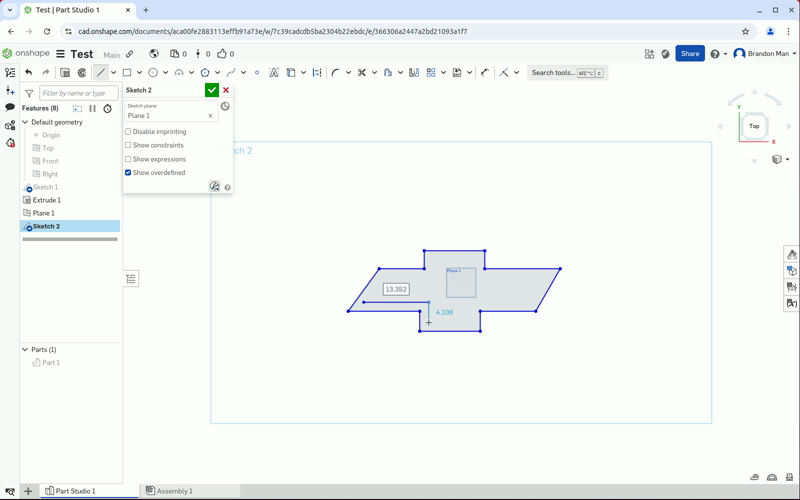
click(428, 322)
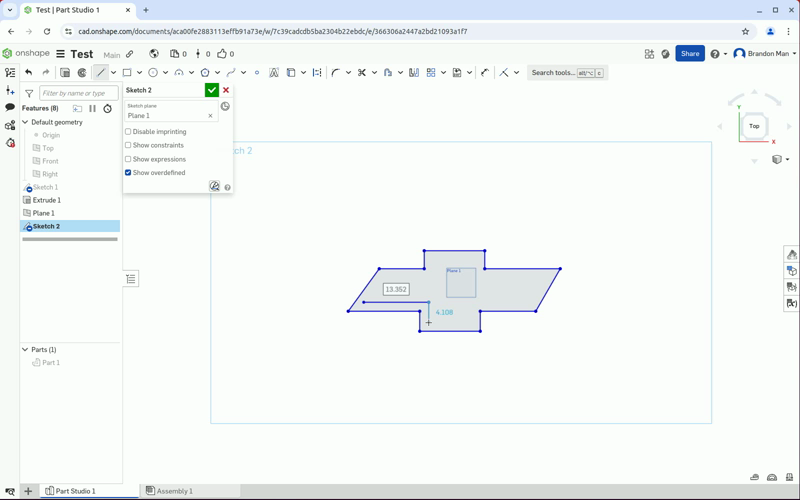
key_up(shift)
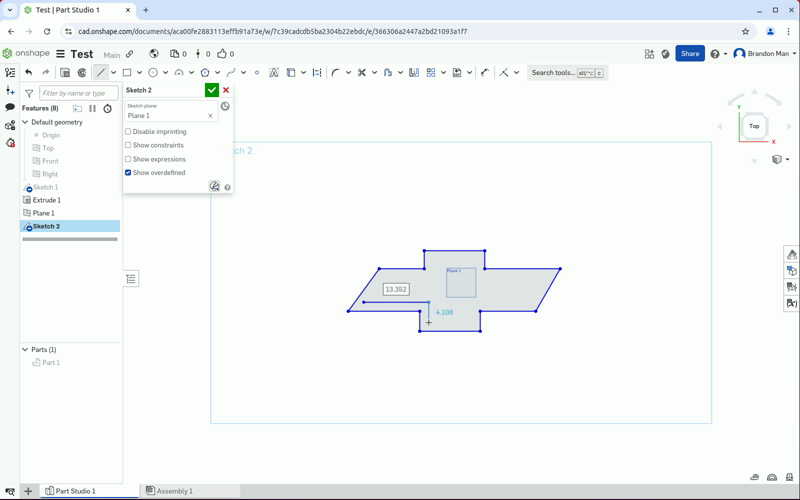
key_down(shift)
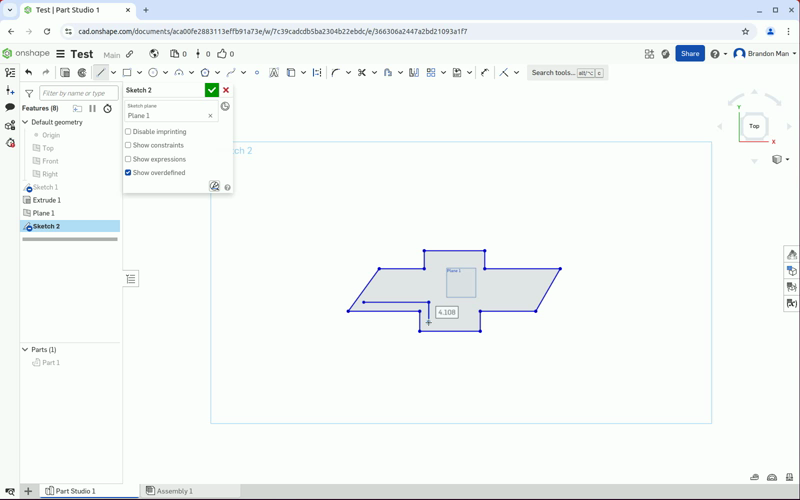
mouse_move(458, 322)
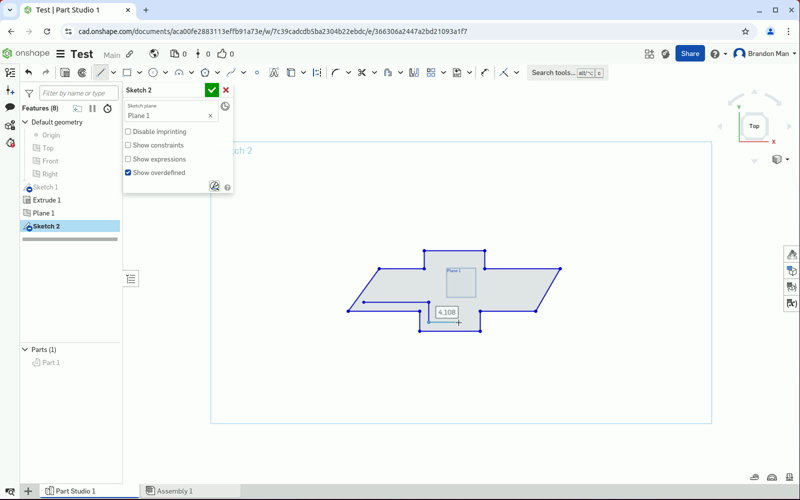
mouse_move(473, 322)
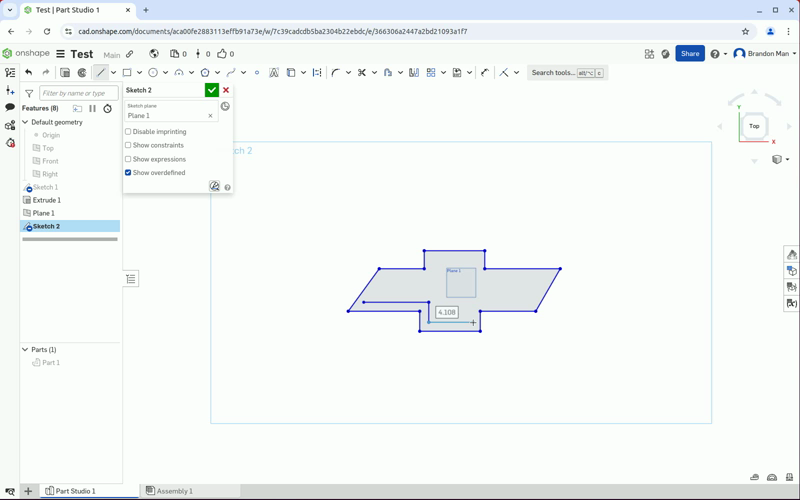
click(473, 322)
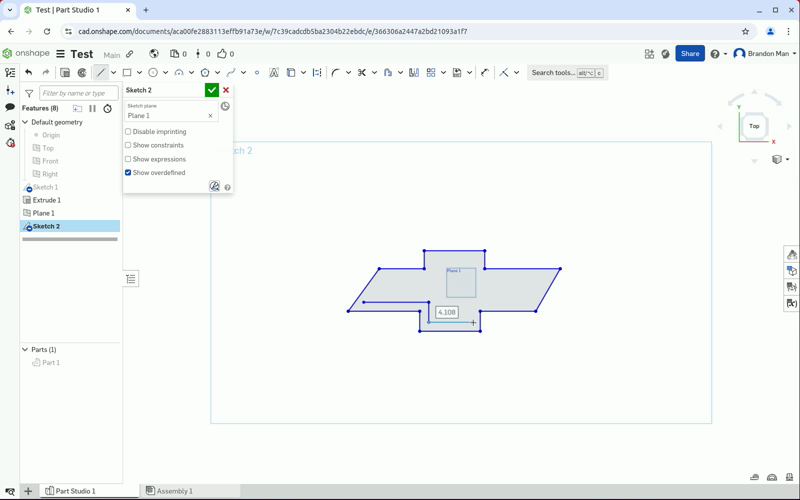
key_up(shift)
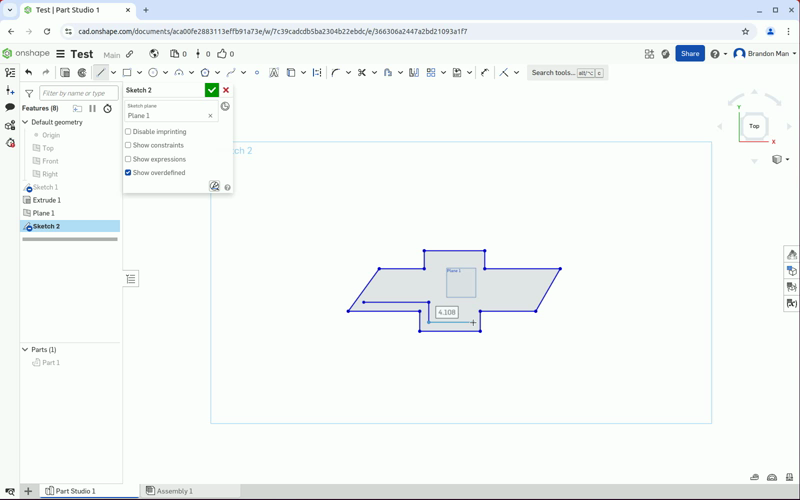
key_down(shift)
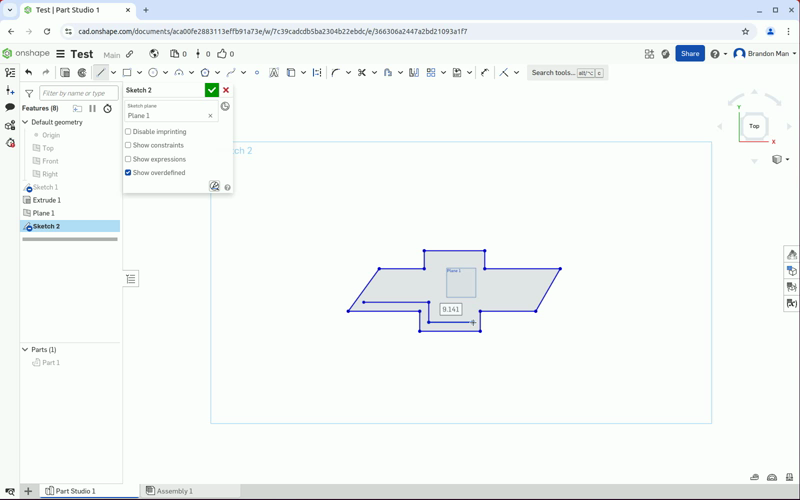
mouse_move(503, 322)
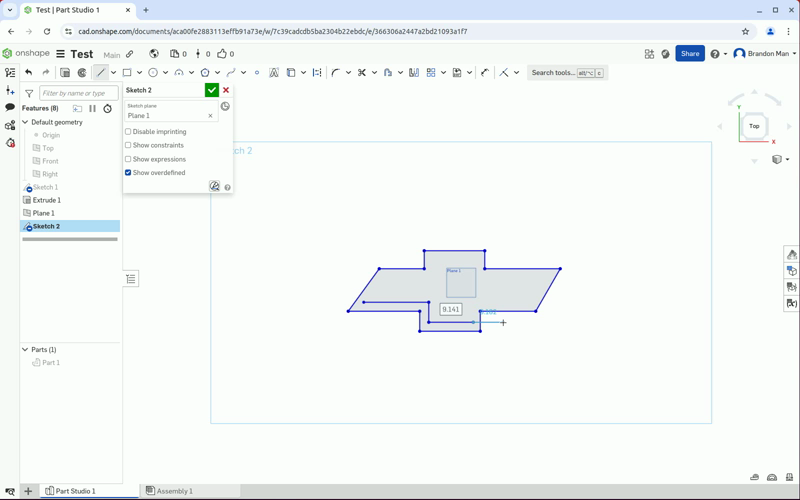
mouse_move(473, 302)
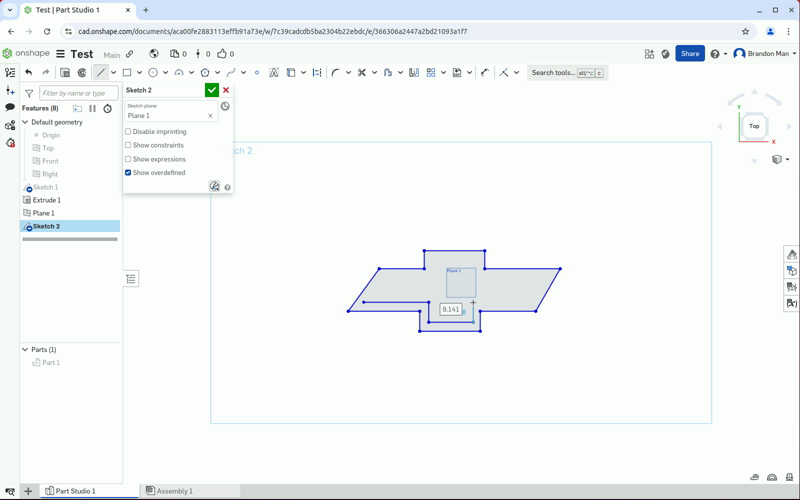
click(473, 302)
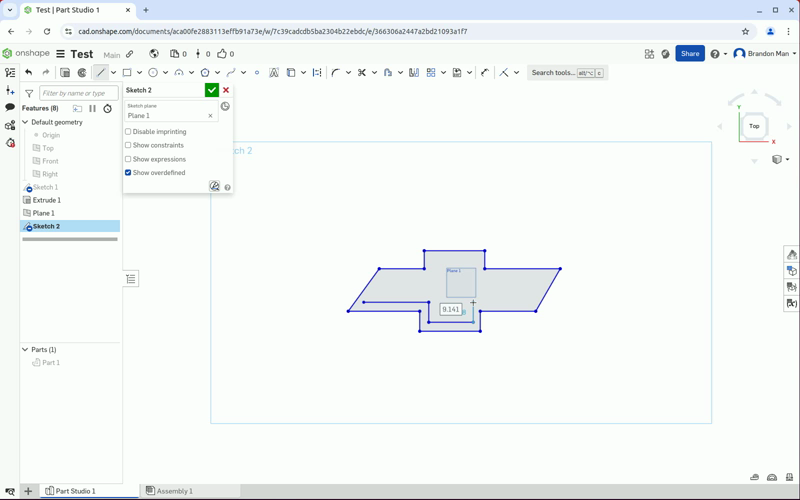
key_up(shift)
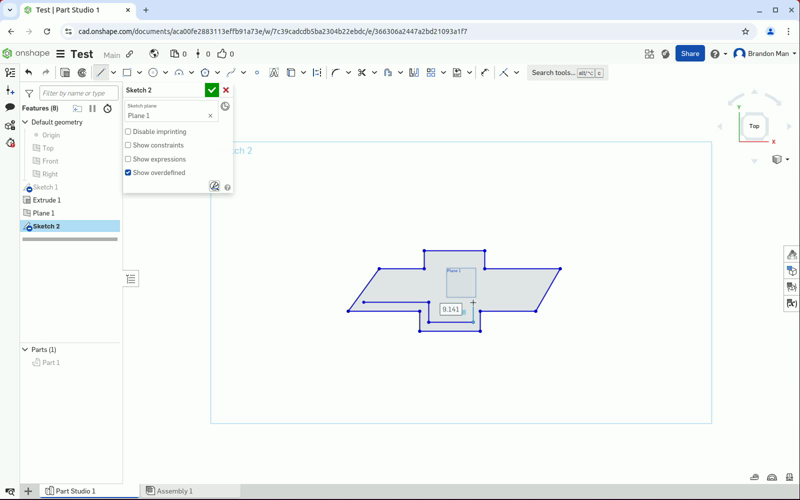
key_down(shift)
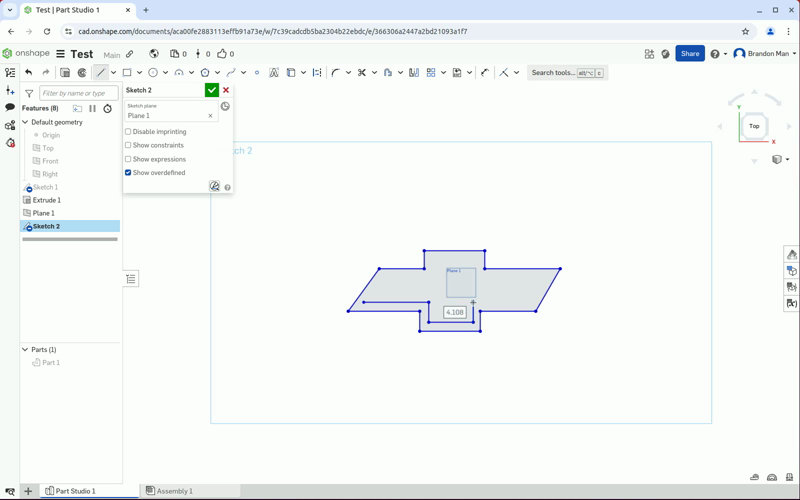
mouse_move(503, 302)
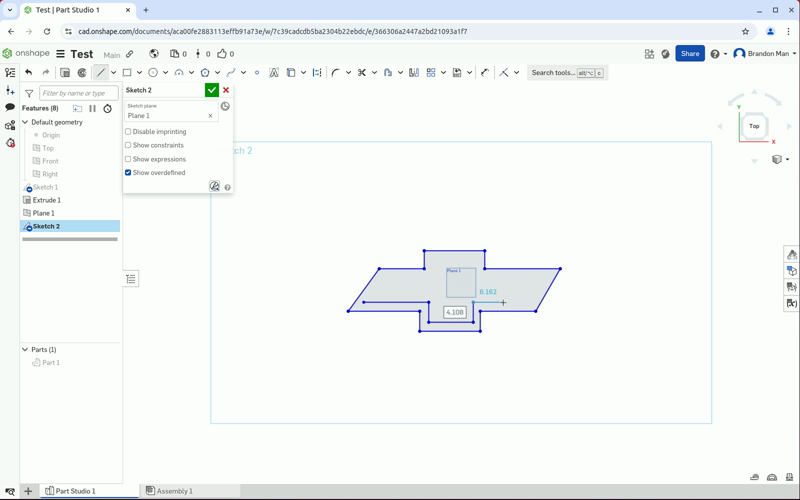
mouse_move(531, 302)
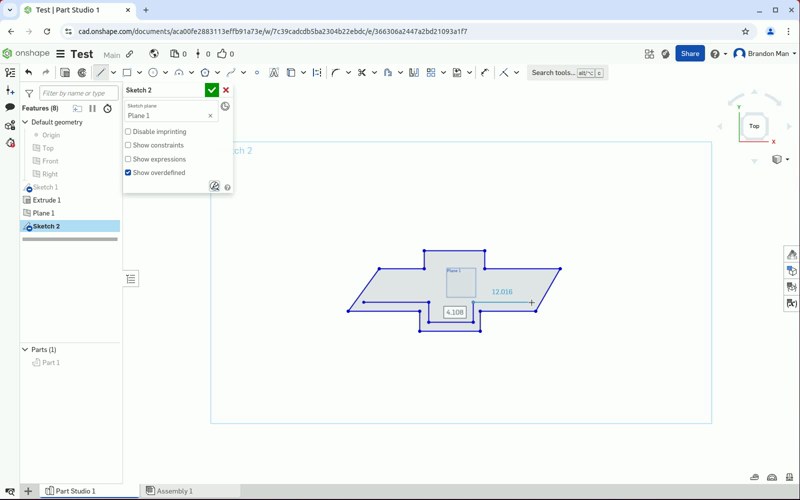
click(531, 302)
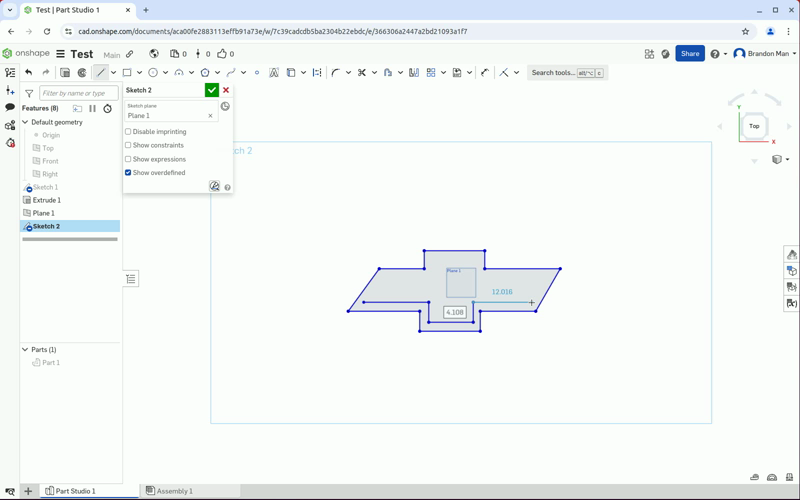
key_up(shift)
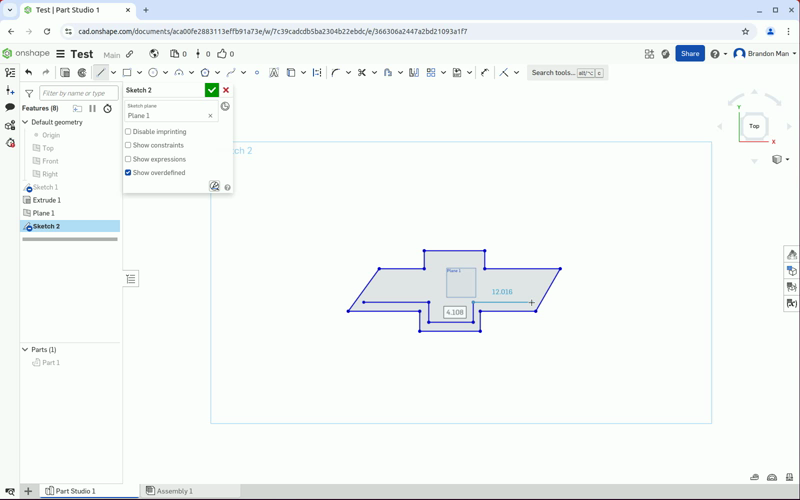
key_down(shift)
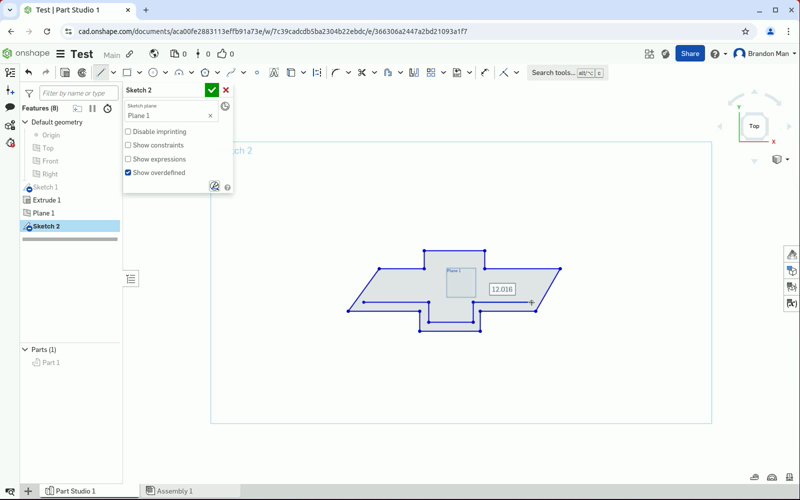
mouse_move(561, 302)
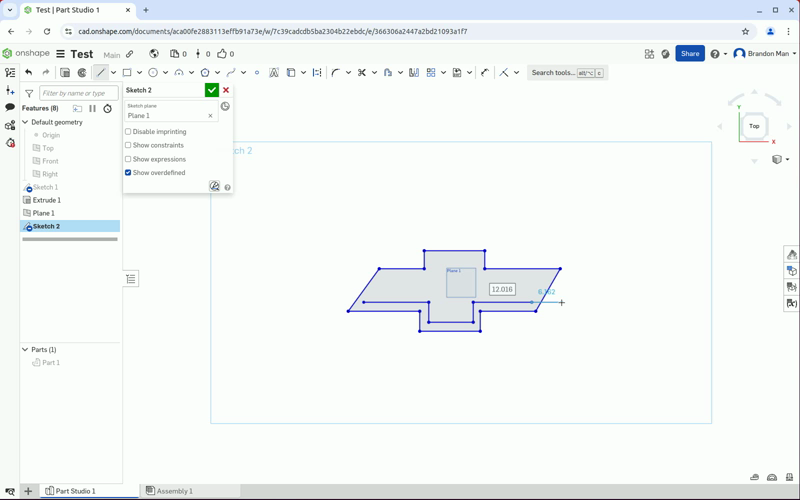
mouse_move(547, 277)
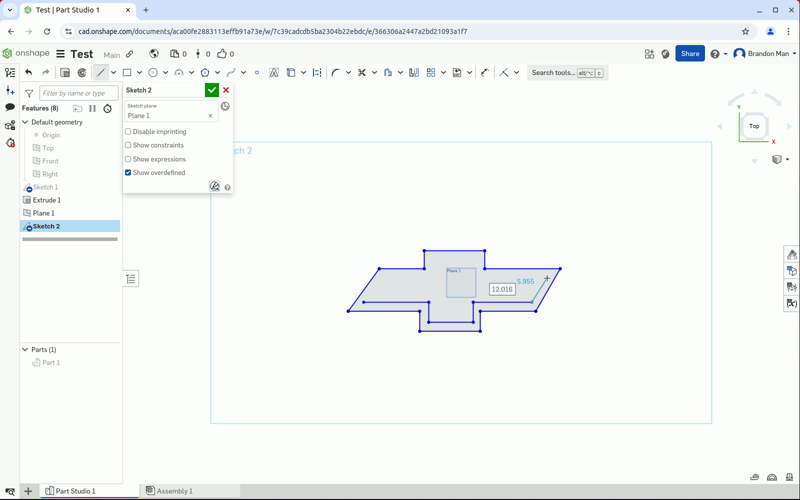
click(547, 277)
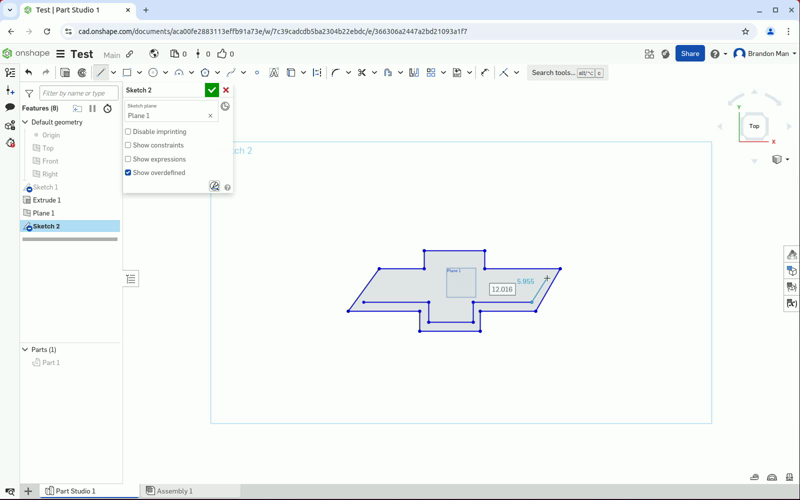
key_up(shift)
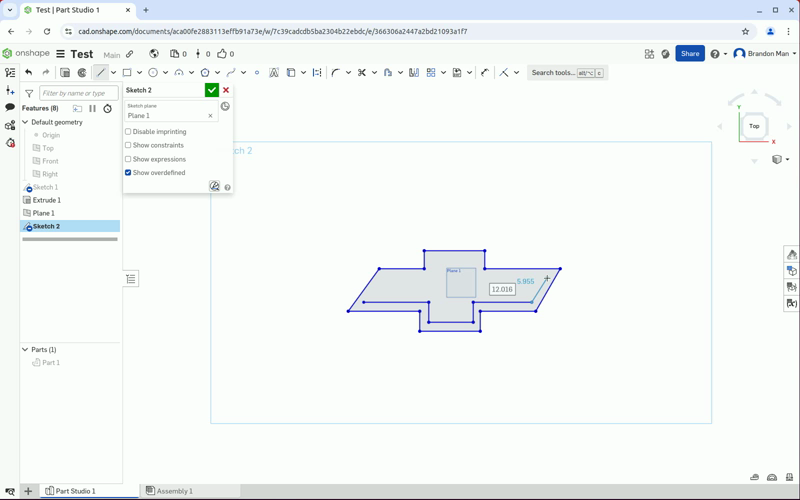
key_down(shift)
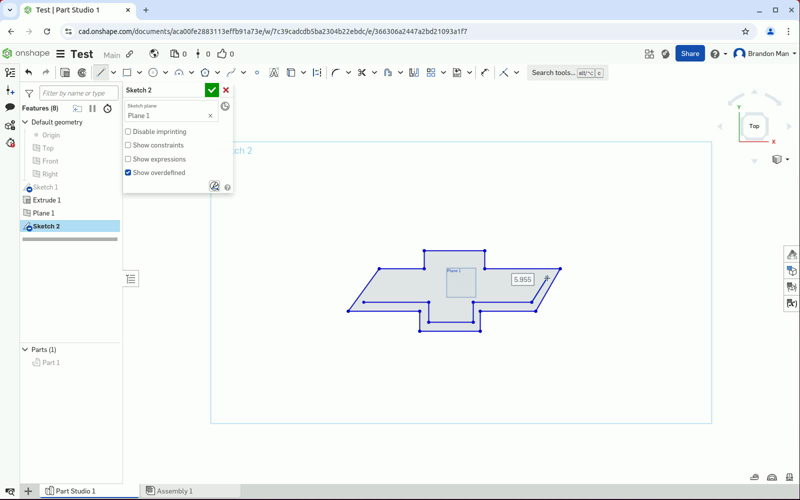
mouse_move(475, 277)
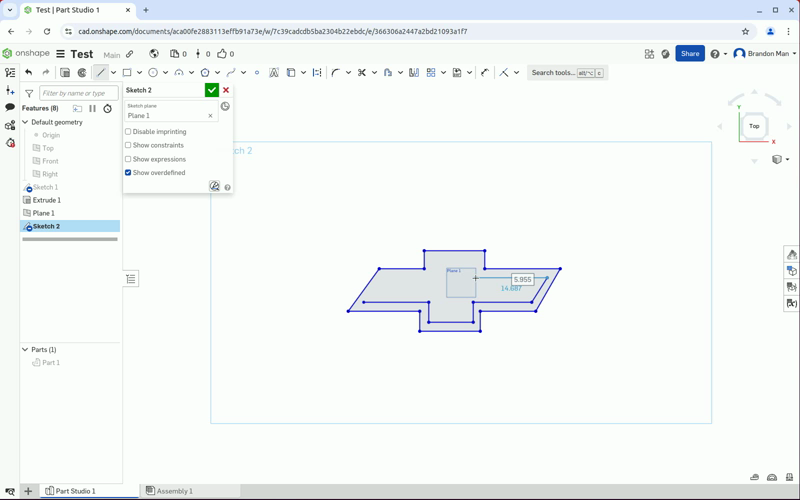
click(475, 277)
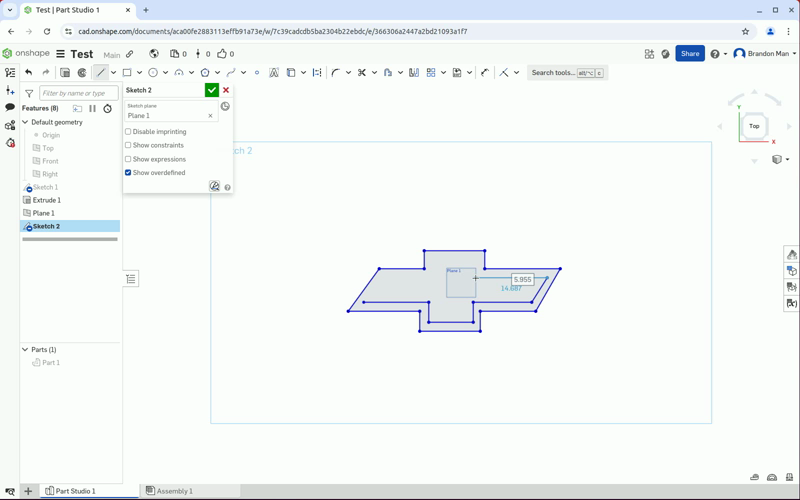
key_up(shift)
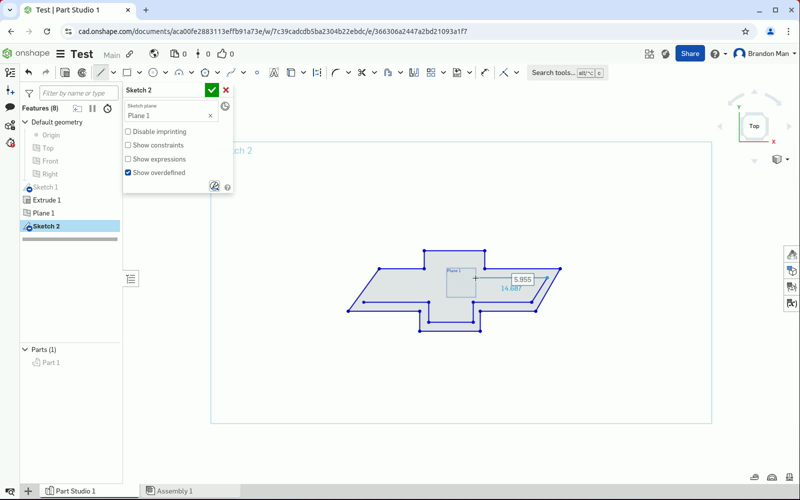
key_down(shift)
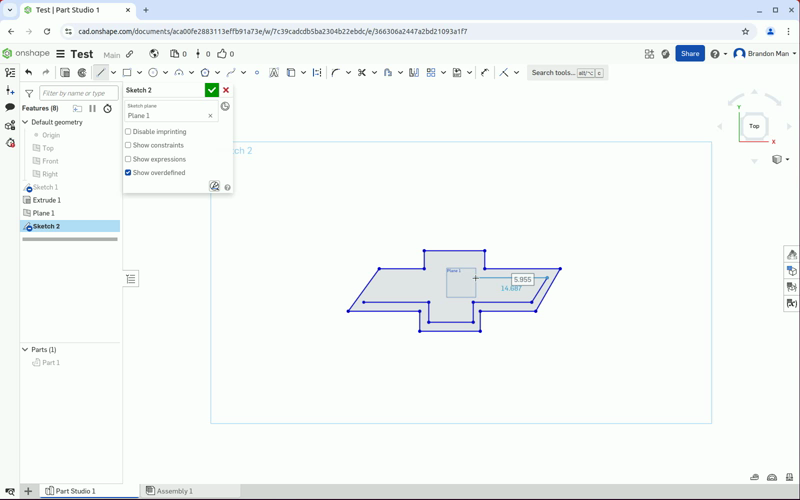
mouse_move(505, 277)
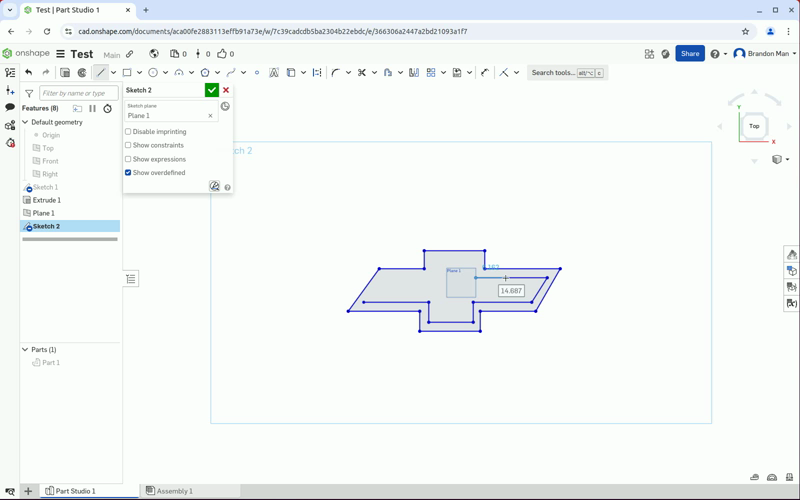
mouse_move(475, 257)
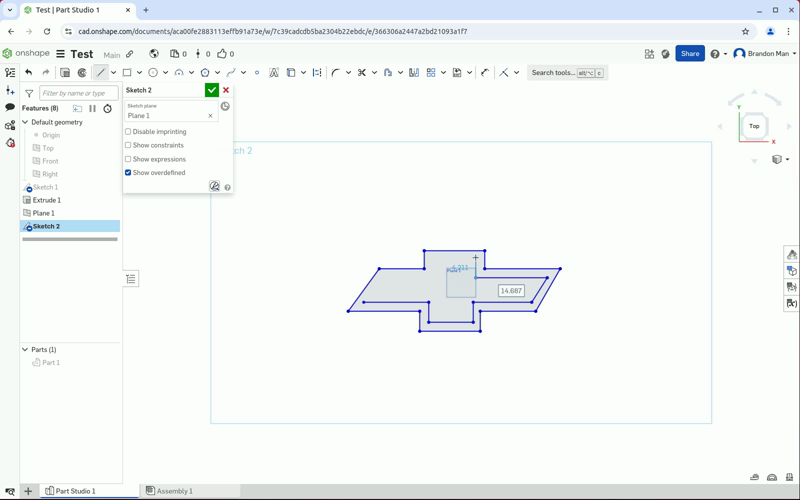
click(475, 257)
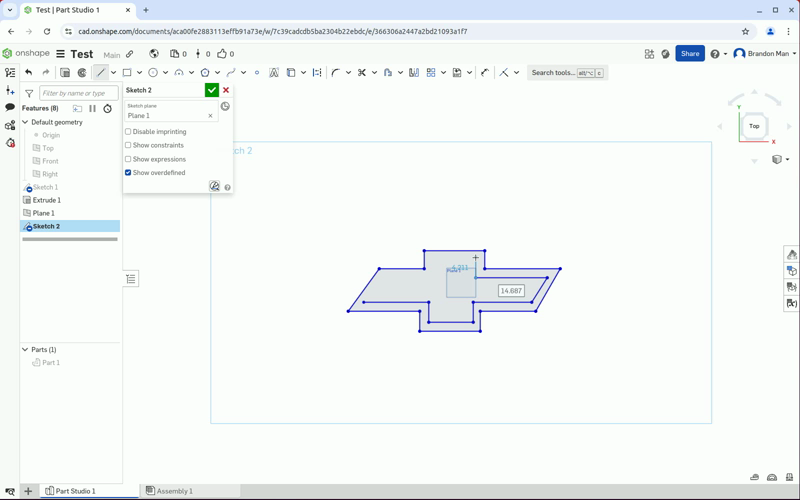
key_up(shift)
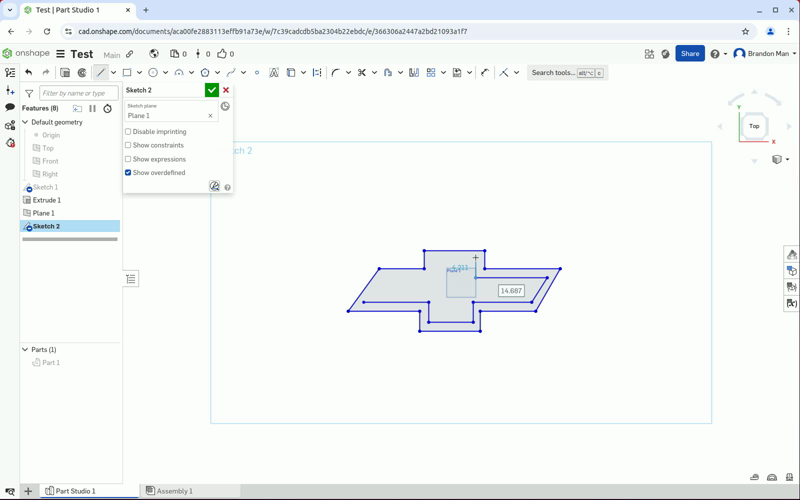
key_down(shift)
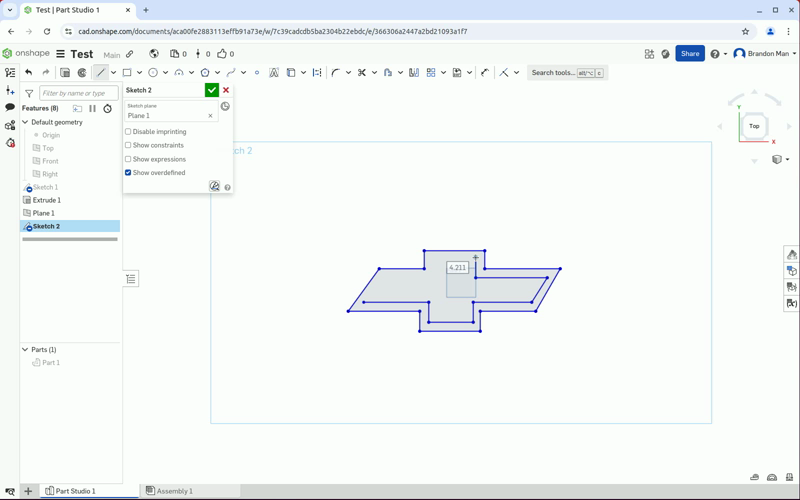
mouse_move(505, 257)
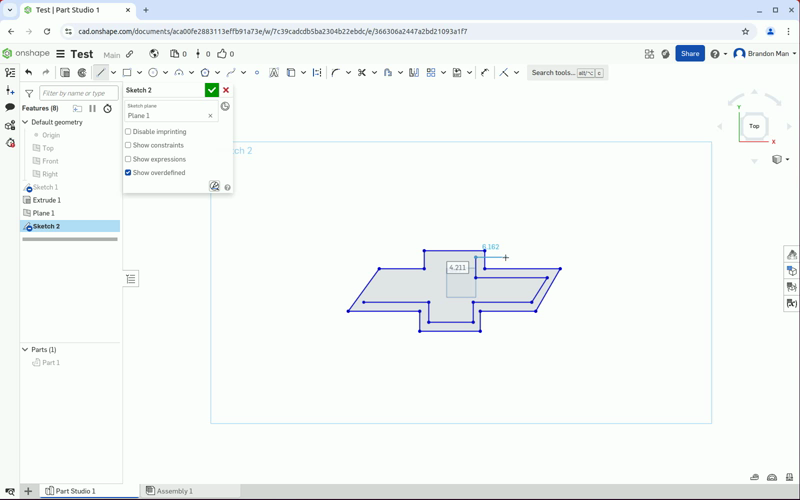
mouse_move(431, 257)
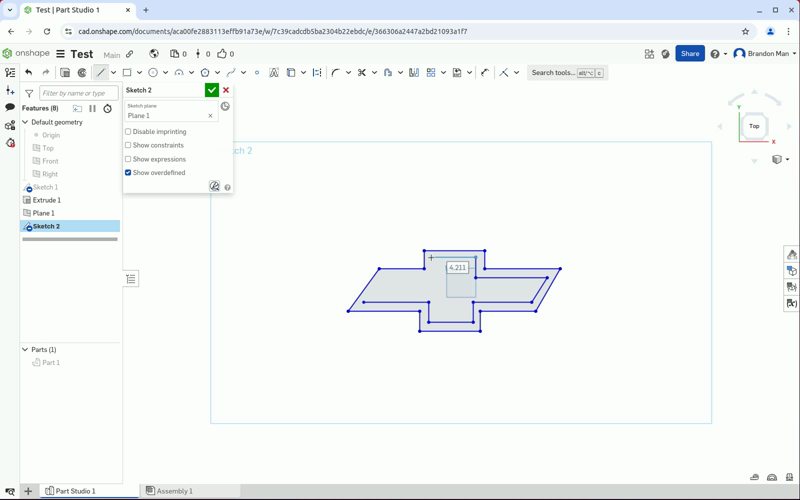
click(431, 257)
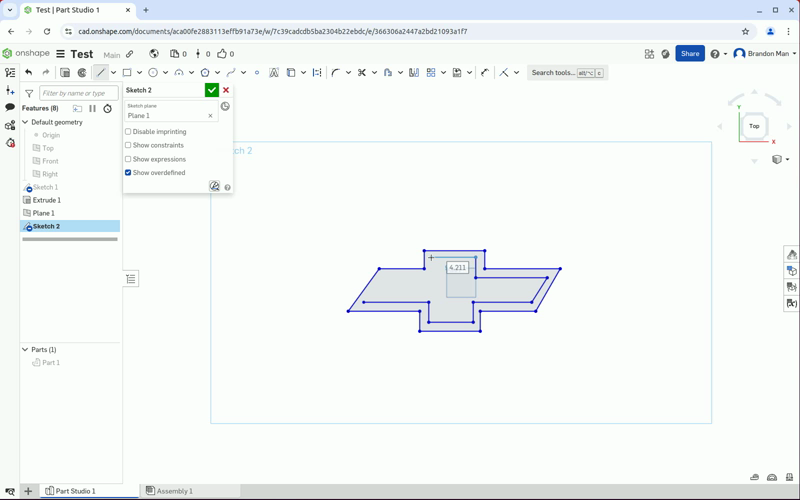
key_up(shift)
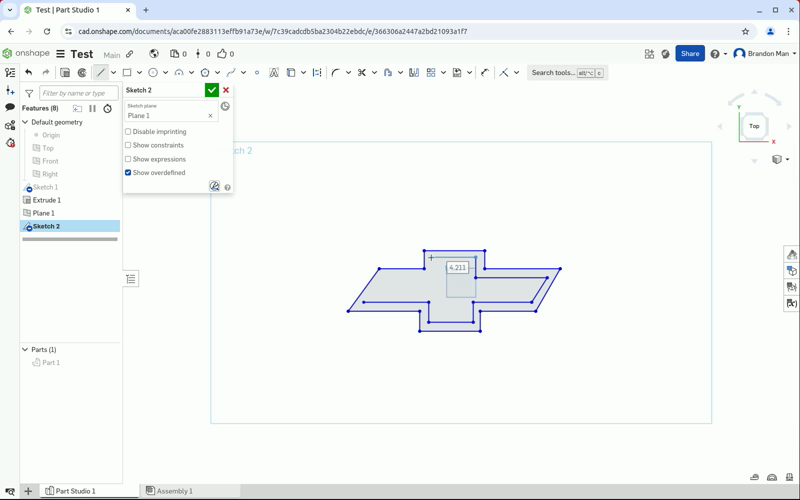
key_down(shift)
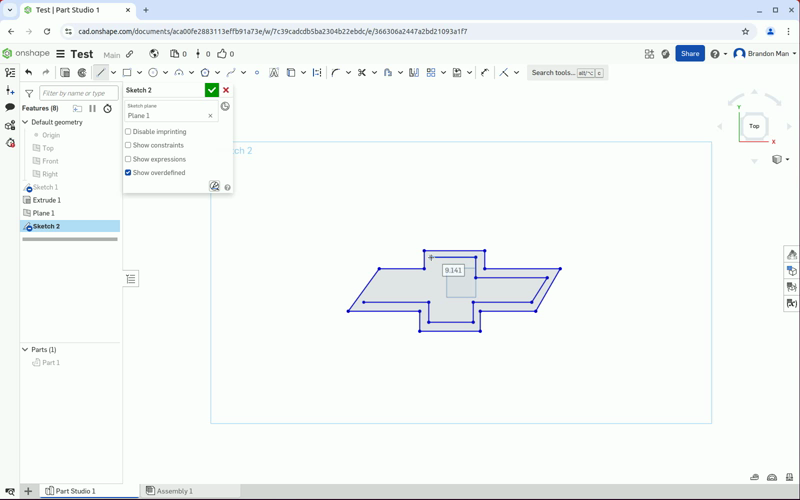
mouse_move(461, 257)
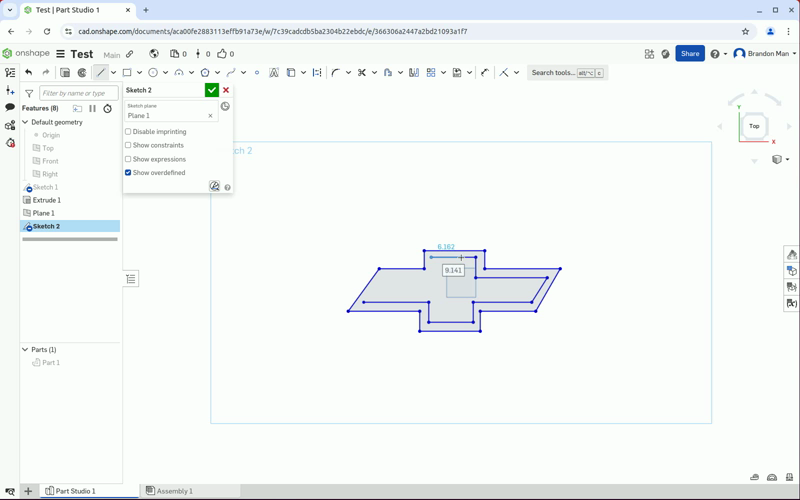
mouse_move(431, 277)
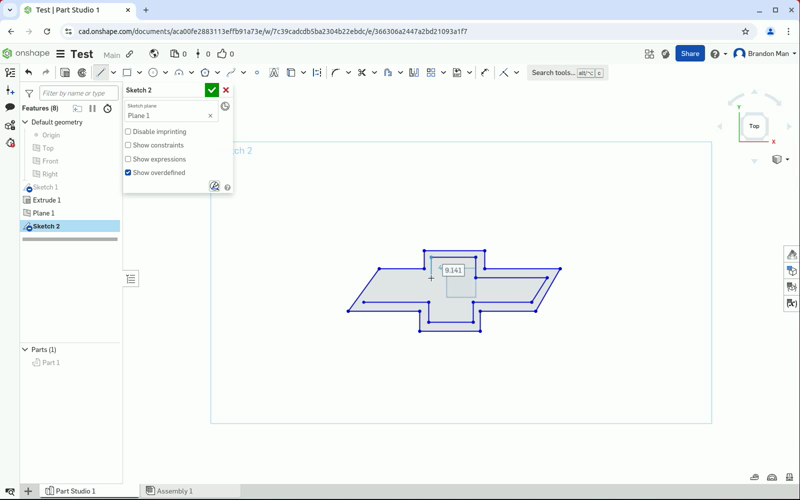
click(431, 277)
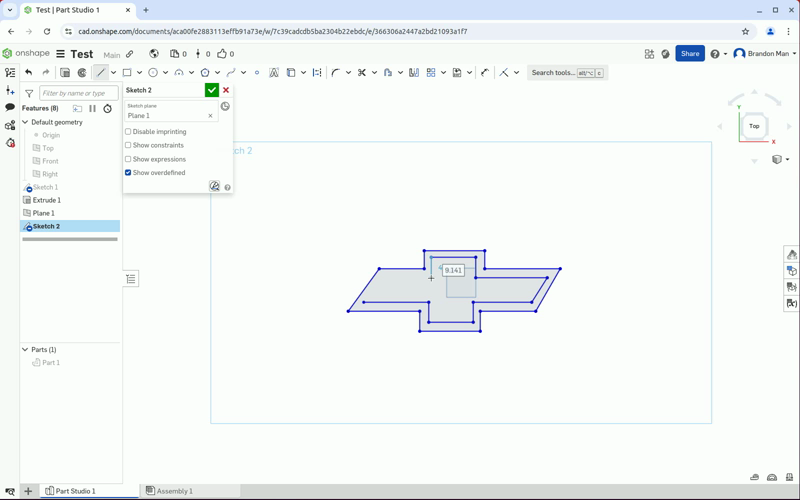
key_up(shift)
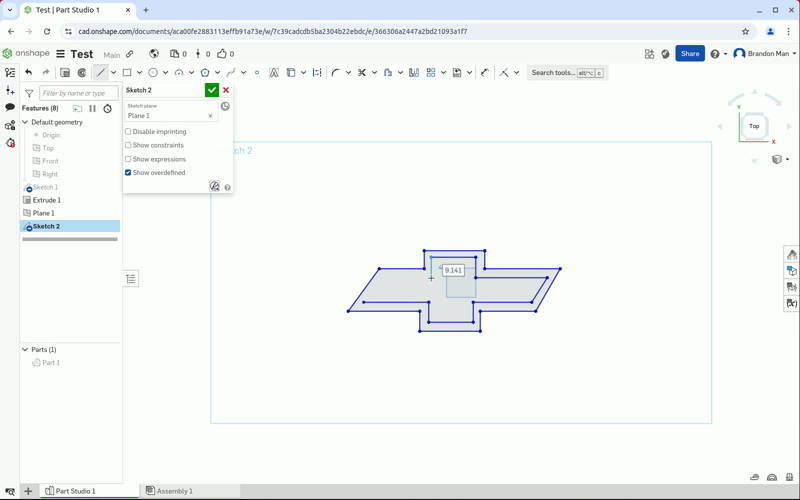
key_down(shift)
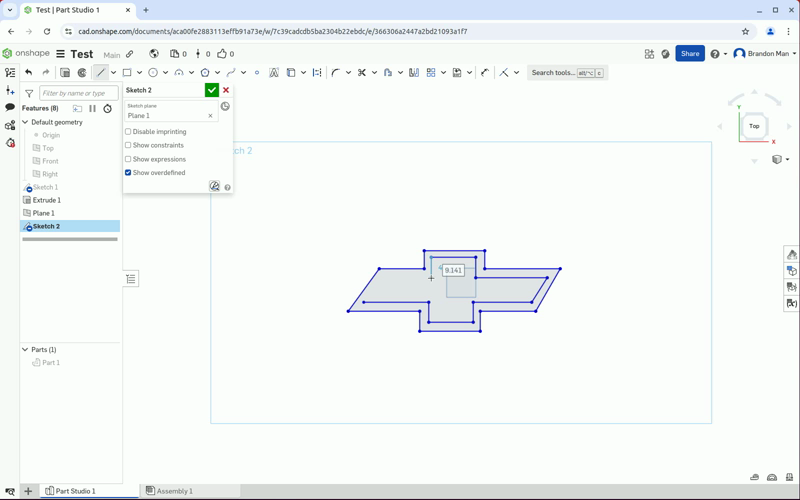
mouse_move(461, 277)
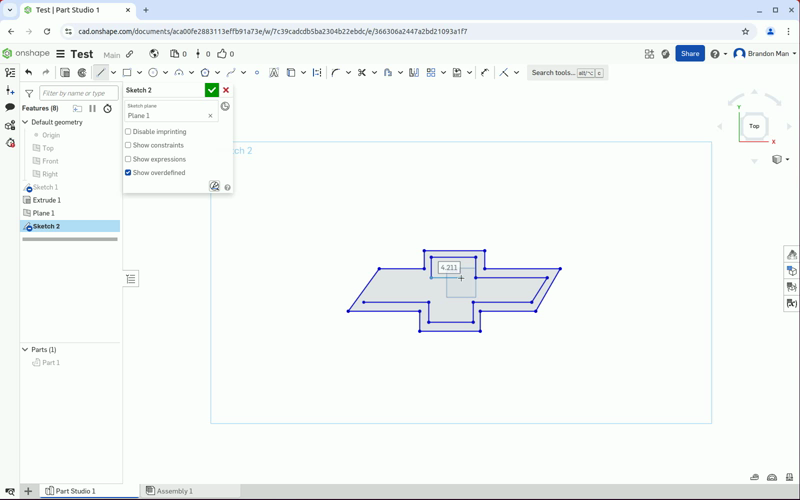
mouse_move(381, 277)
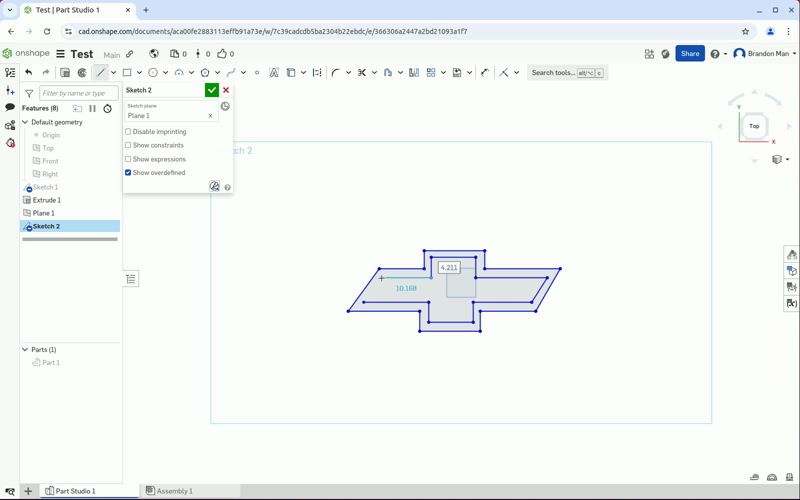
click(381, 277)
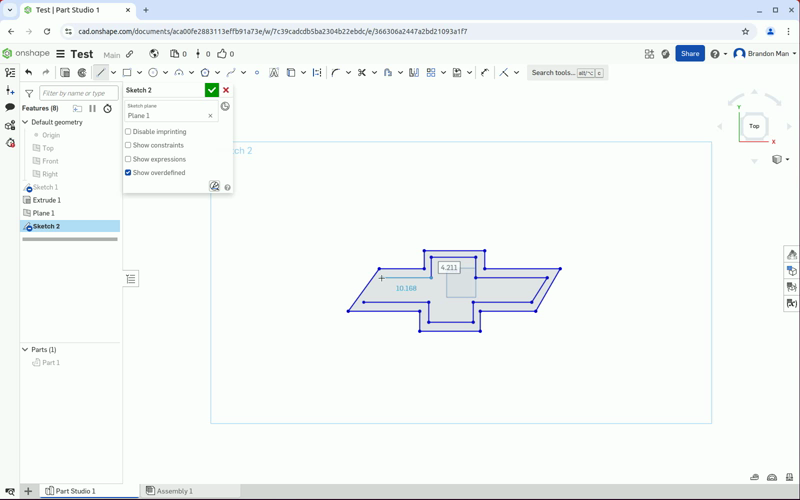
key_up(shift)
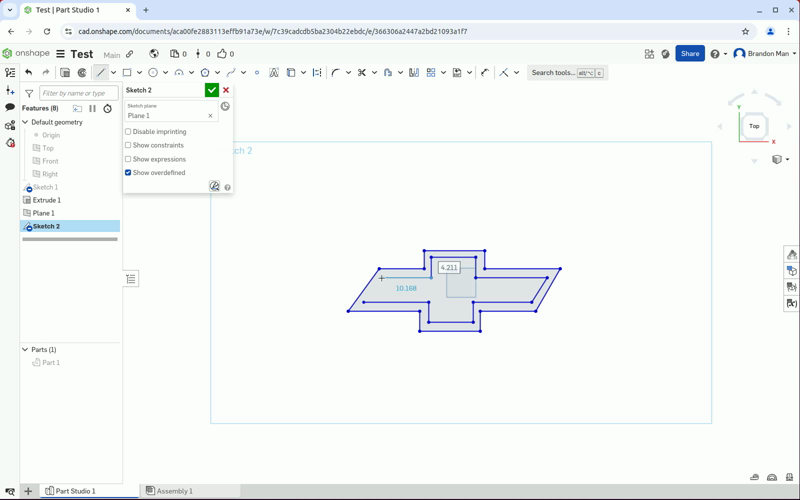
mouse_move(411, 277)
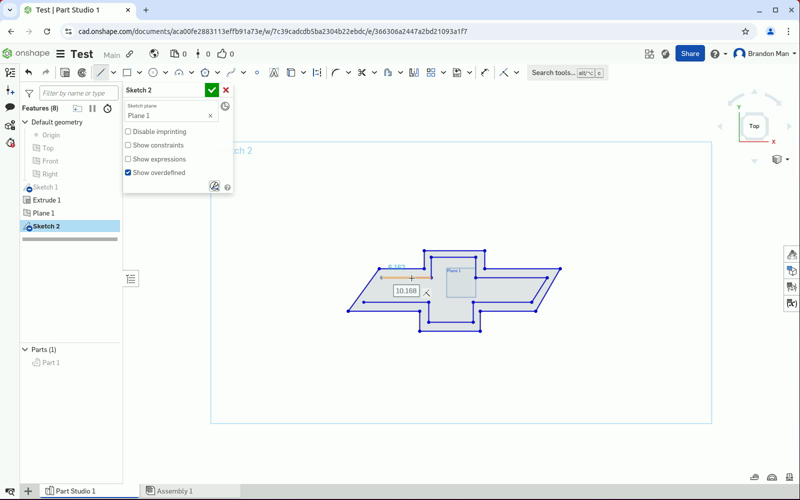
key_down(shift)
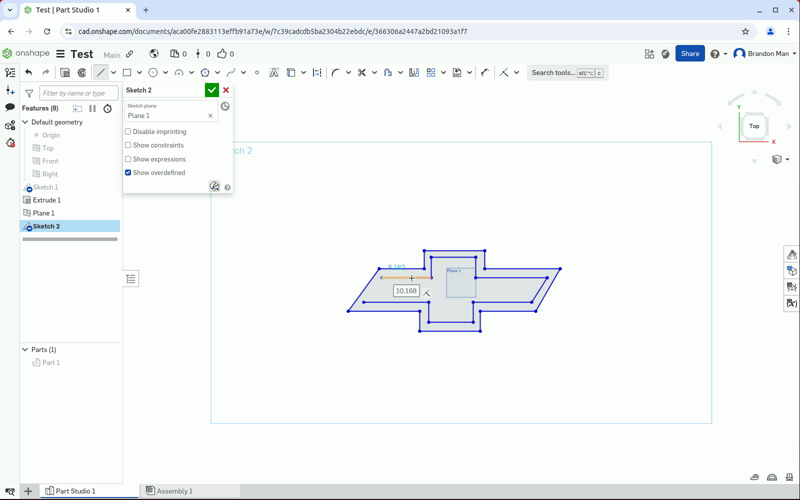
mouse_move(363, 302)
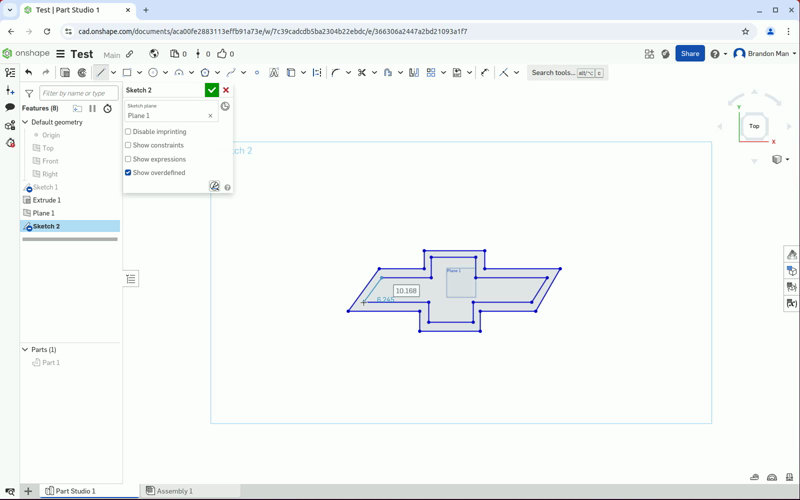
key_up(shift)
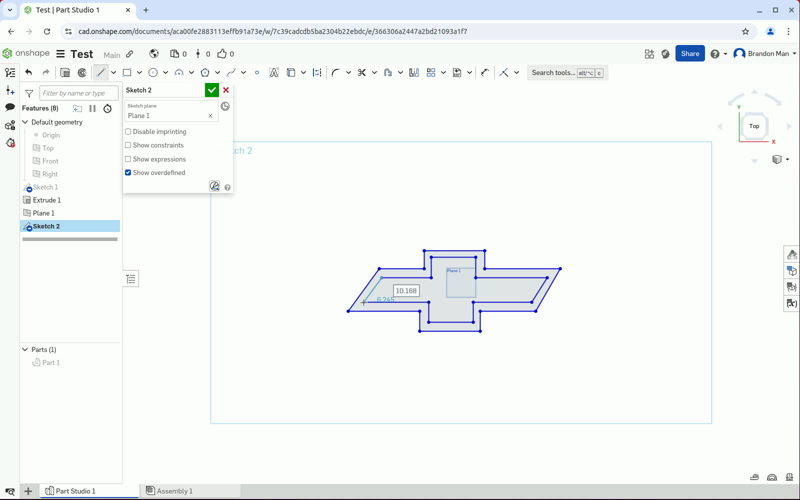
click(363, 302)
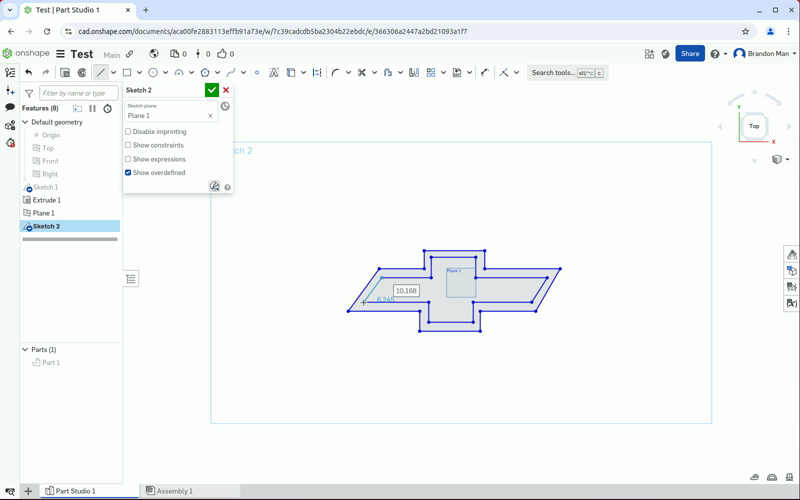
key(esc)
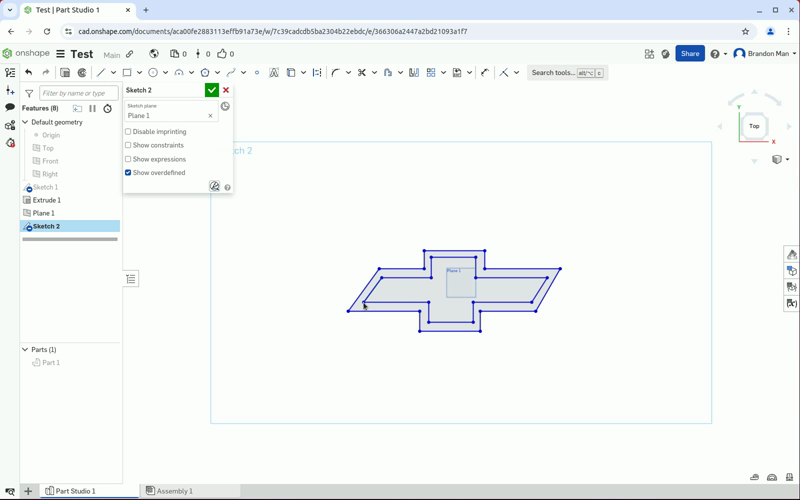
mouse_move(509, 307)
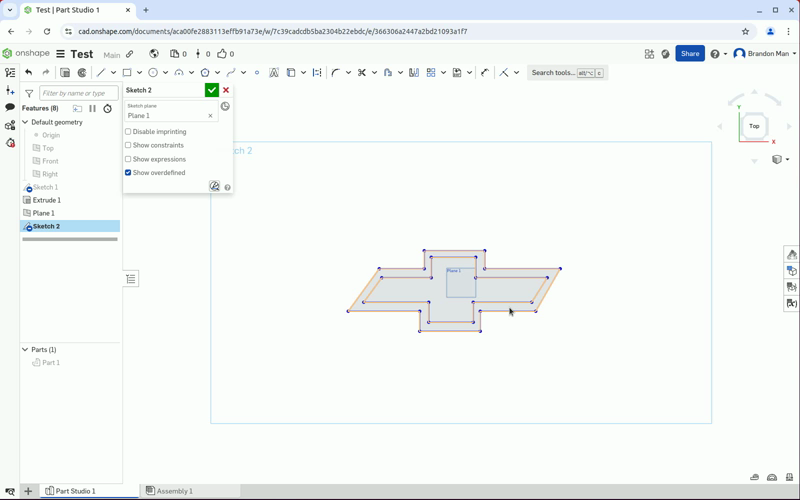
click(509, 307)
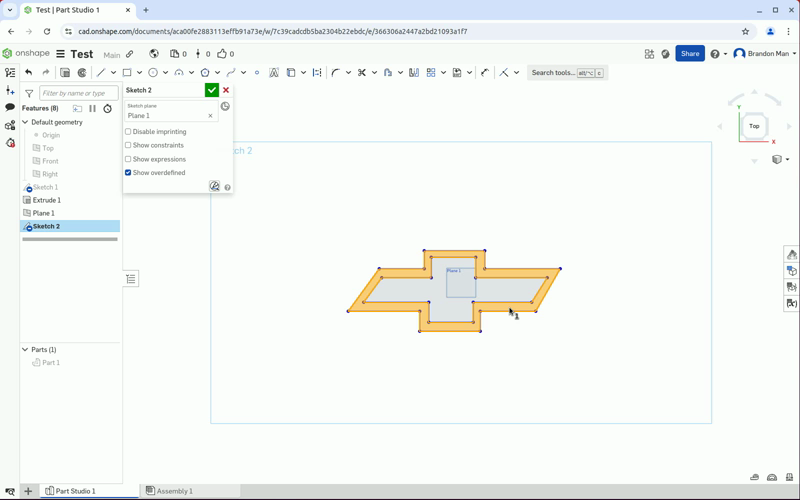
mouse_move(73, 352)
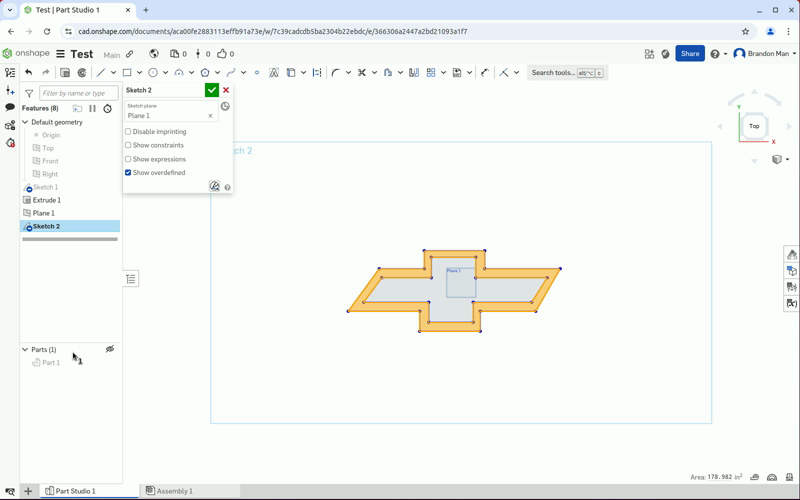
key(shift+y)
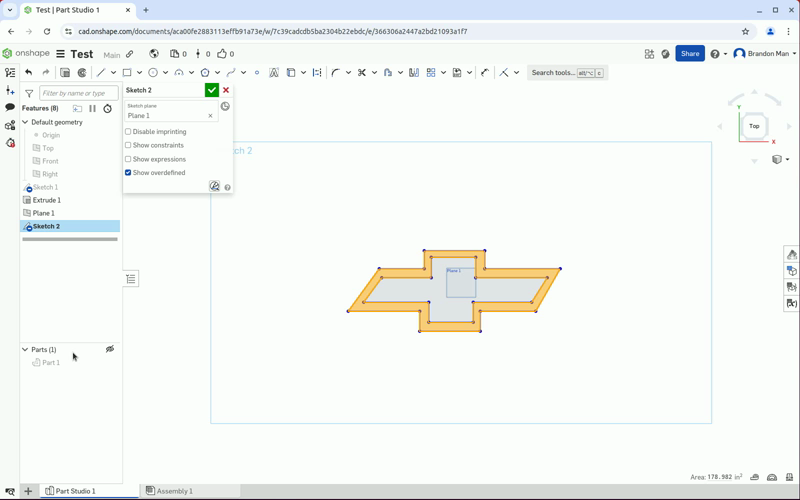
key(shift+e)
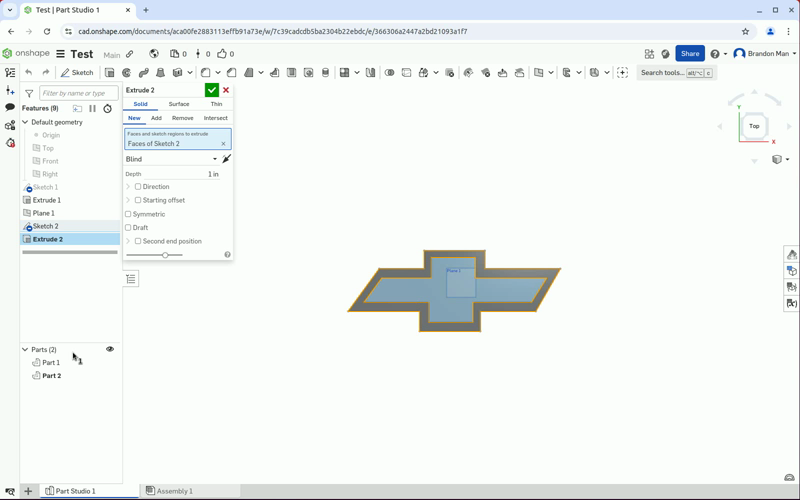
mouse_move(143, 106)
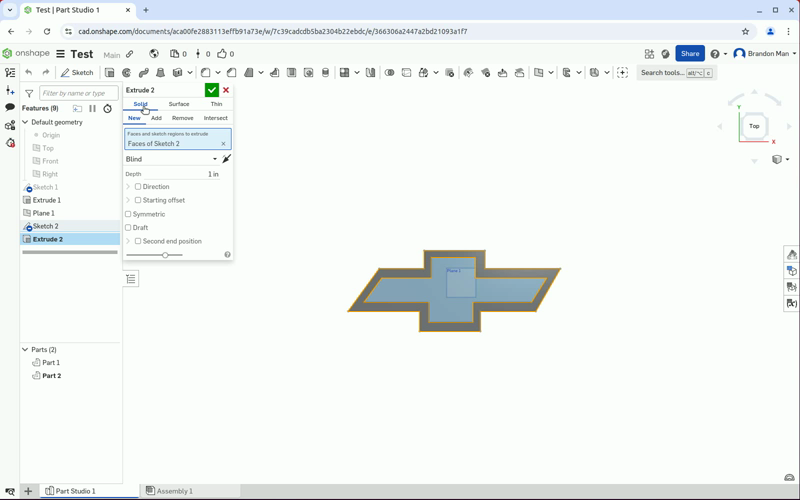
click(143, 106)
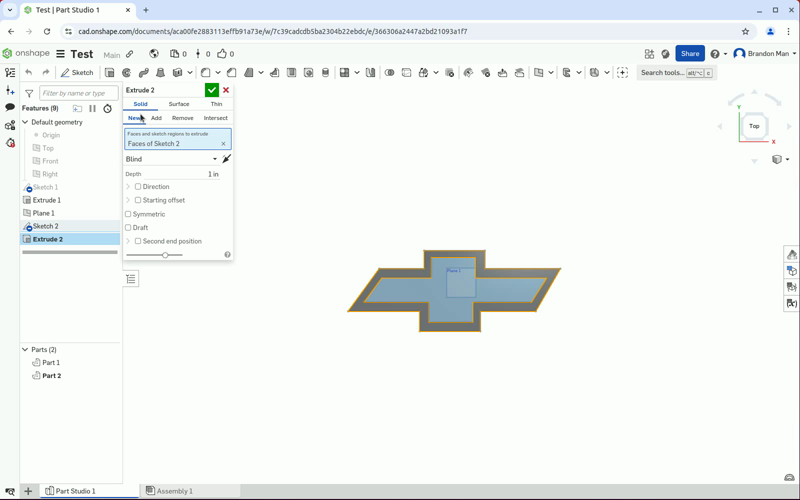
mouse_move(137, 120)
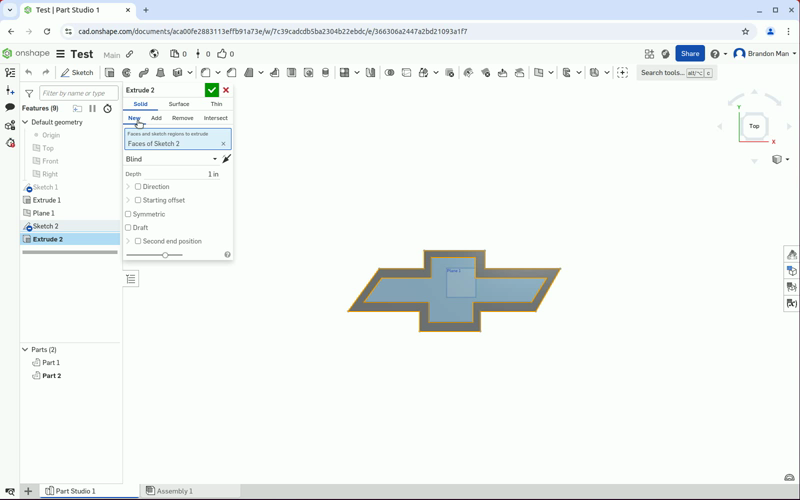
click(137, 120)
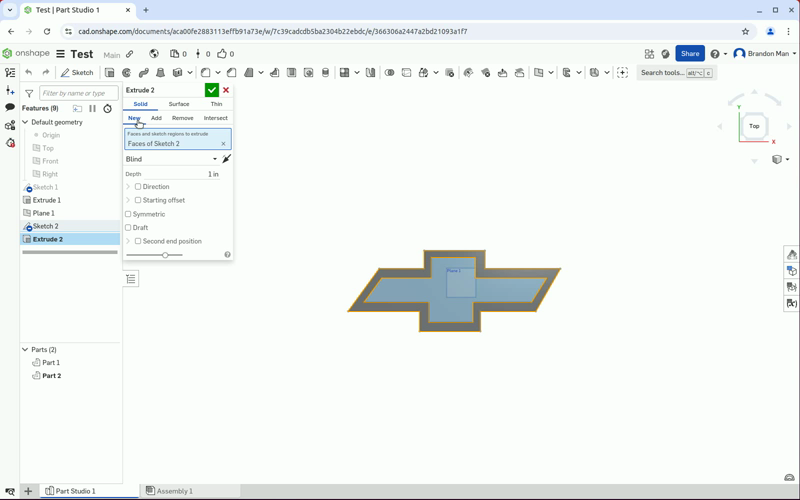
key(tab, 4)
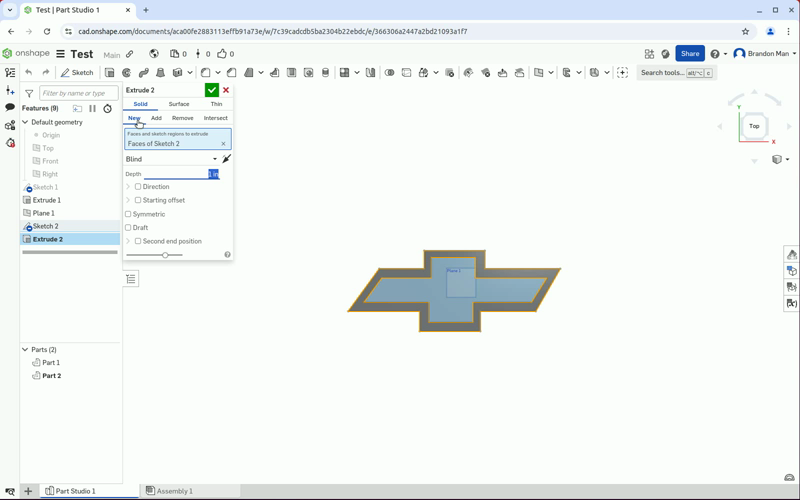
text(0.963)
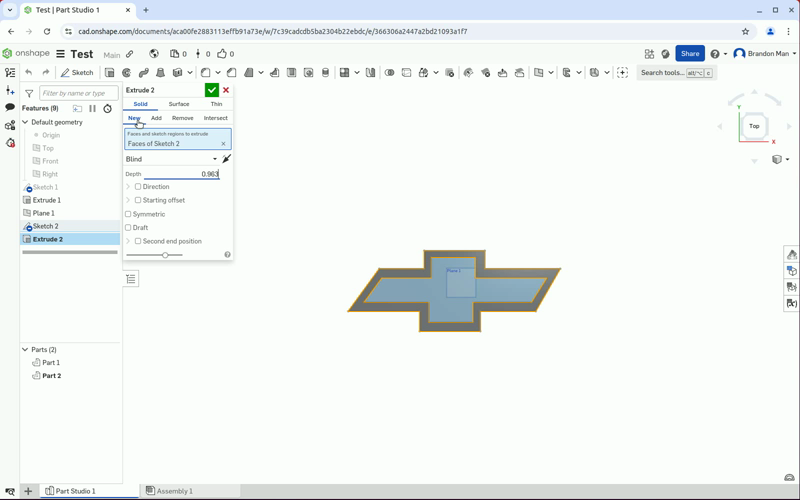
key(enter)
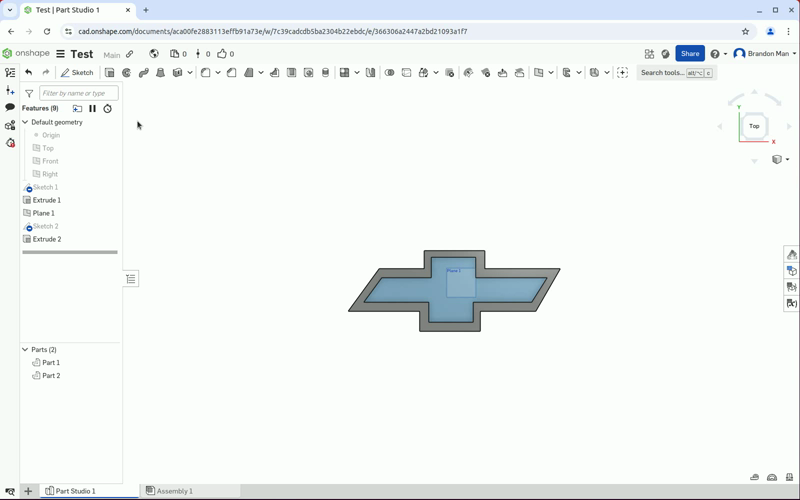
key(shift+h)
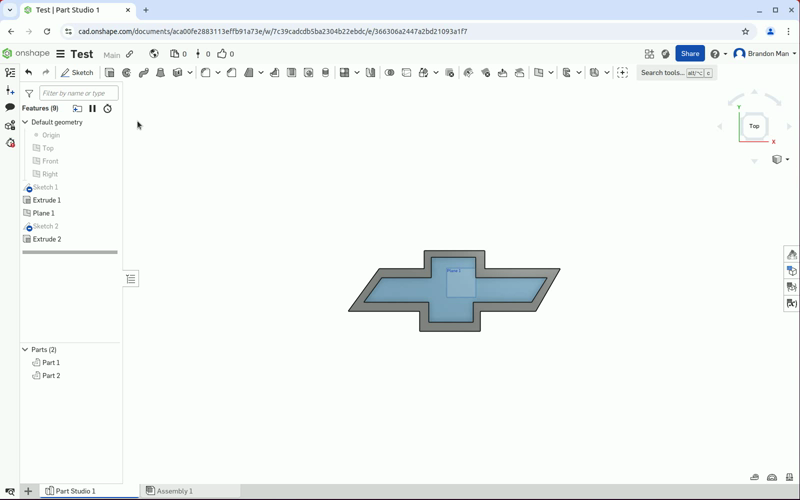
key(shift+h)
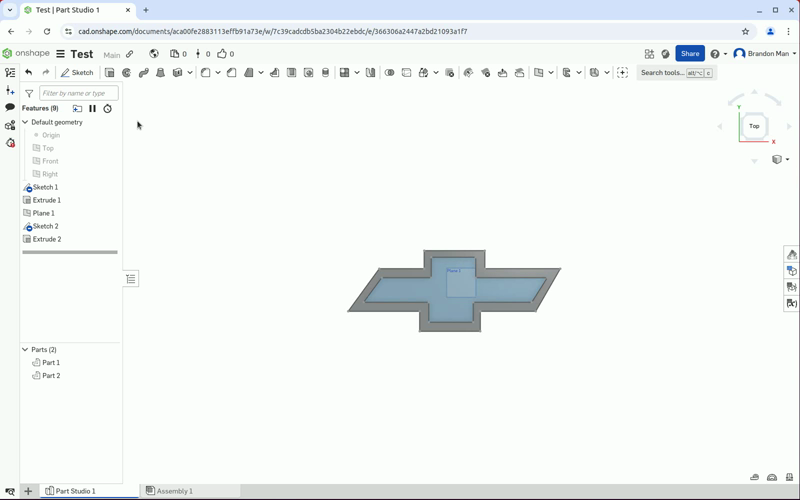
key(shift+7)
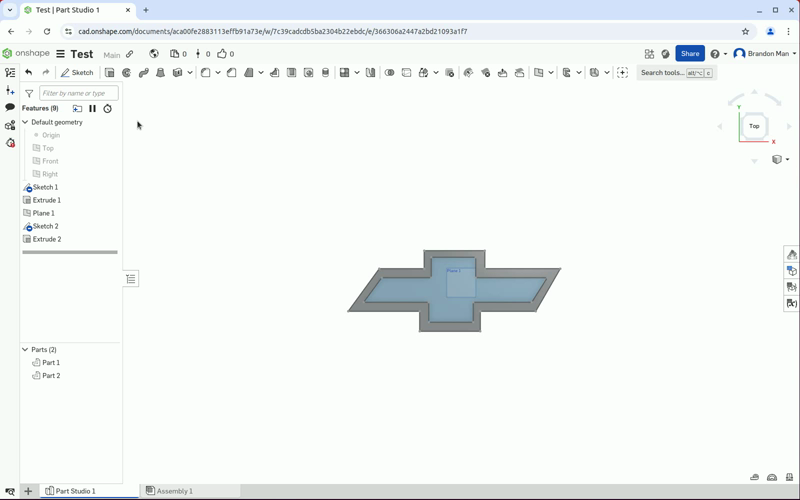
key(up, 3)
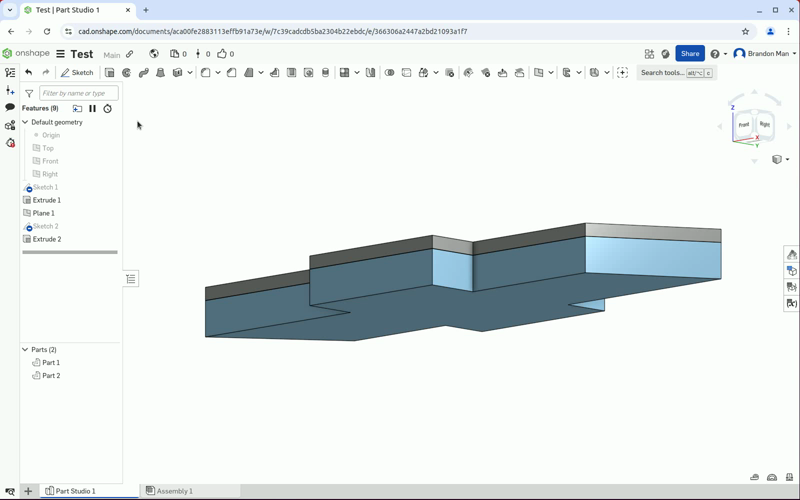
key(left, 3)
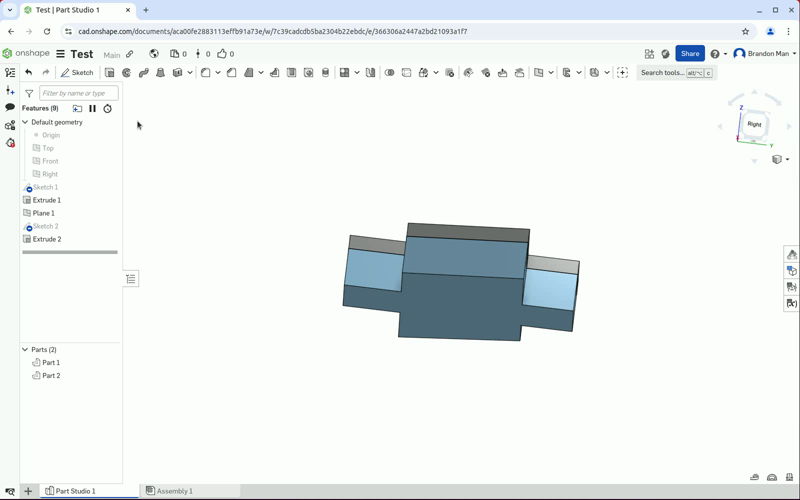
key(right, 3)
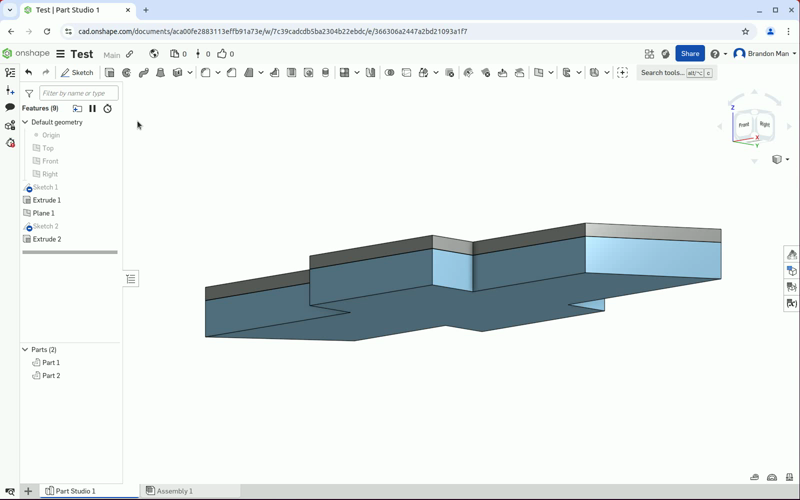
key(down, 3)
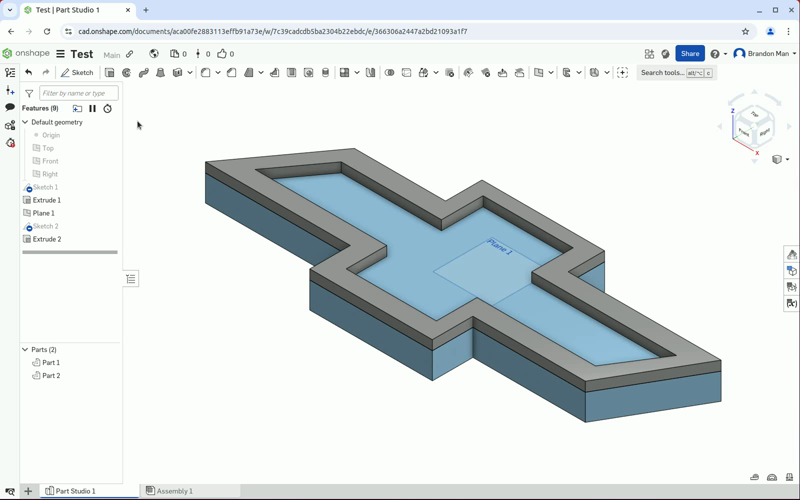
mouse_move(73, 189)
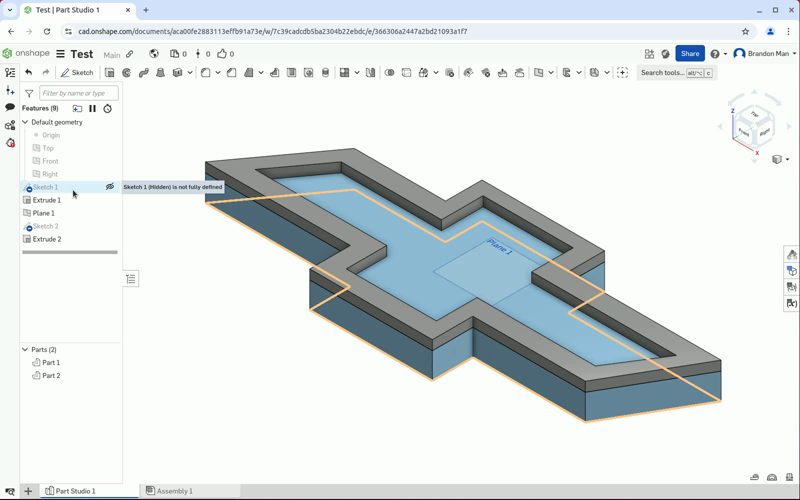
click(73, 189)